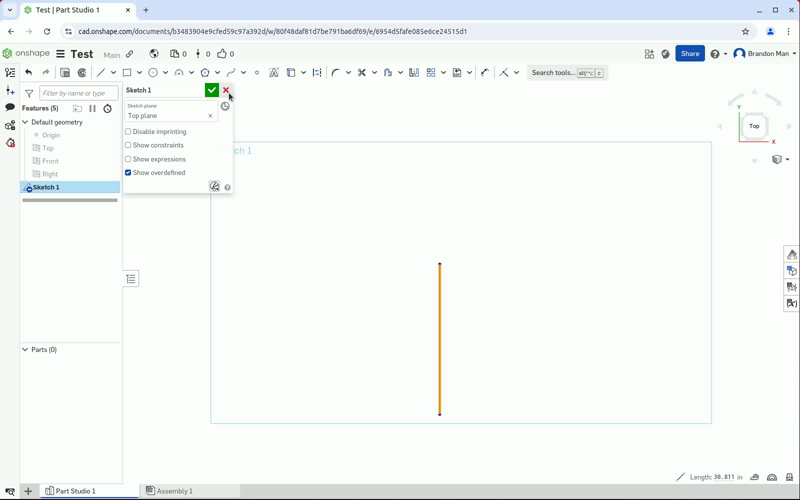
key(shift+h)
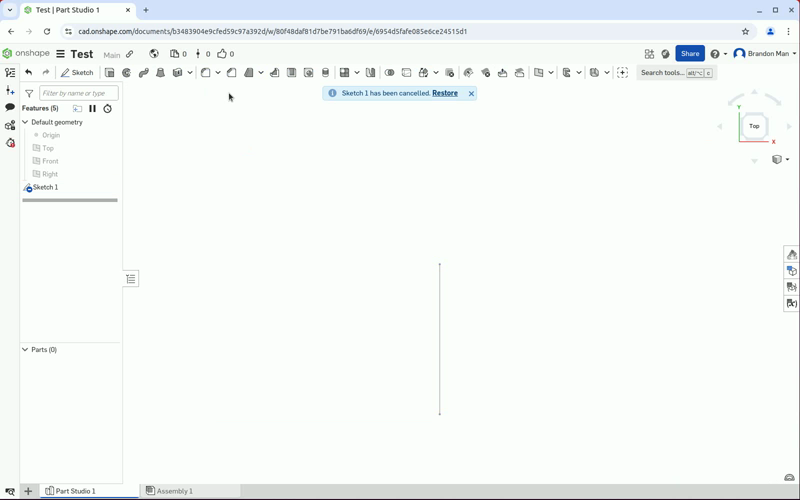
key(shift+s)
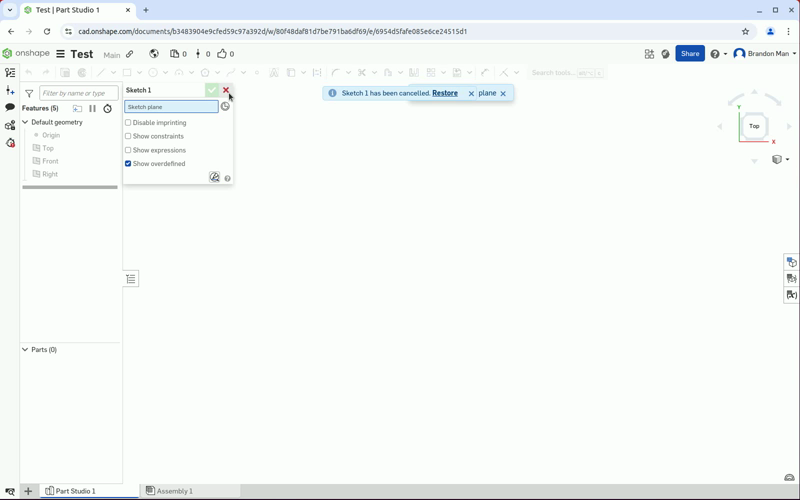
mouse_move(73, 150)
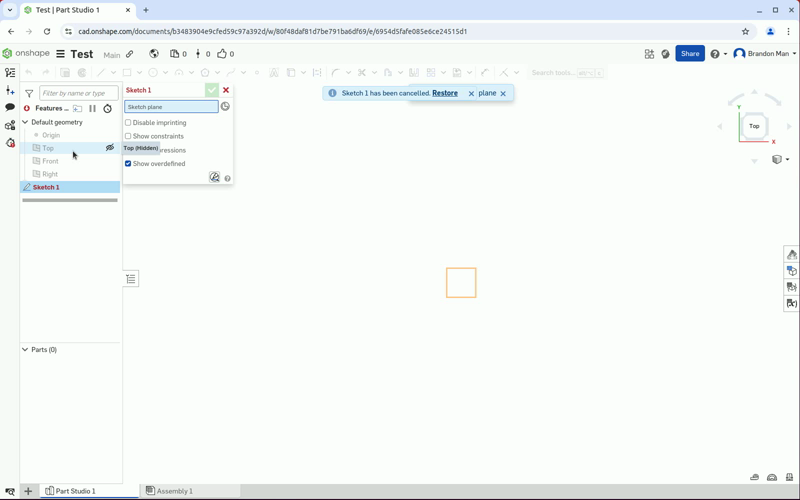
click(73, 150)
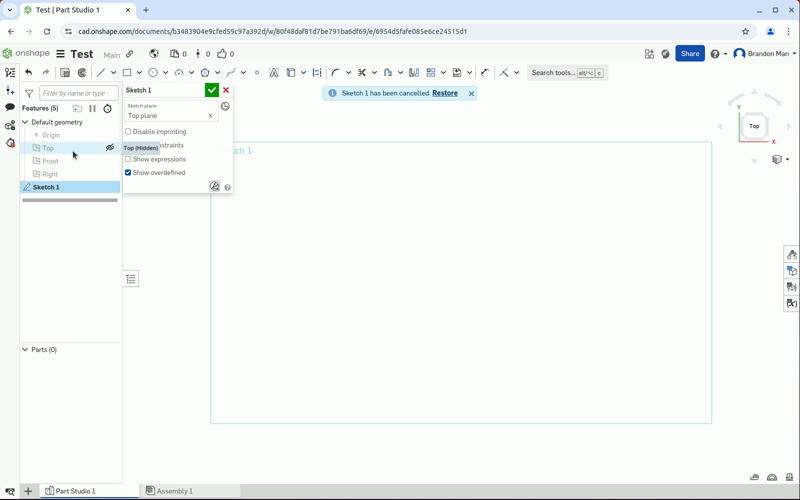
mouse_move(73, 352)
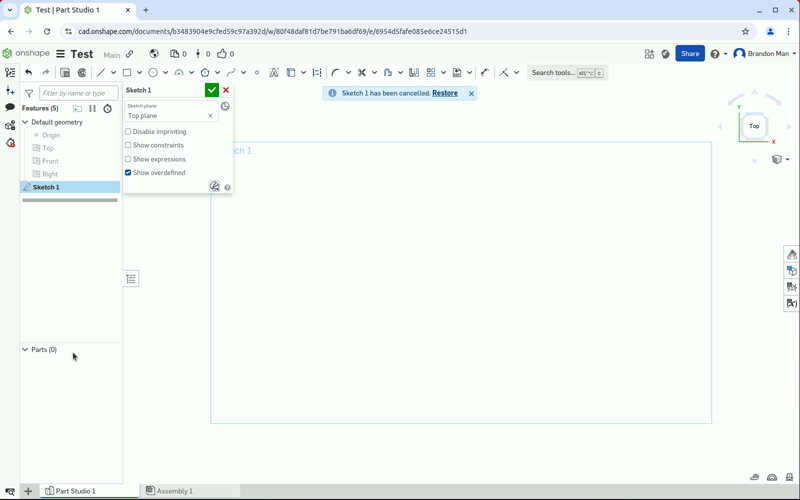
key(y)
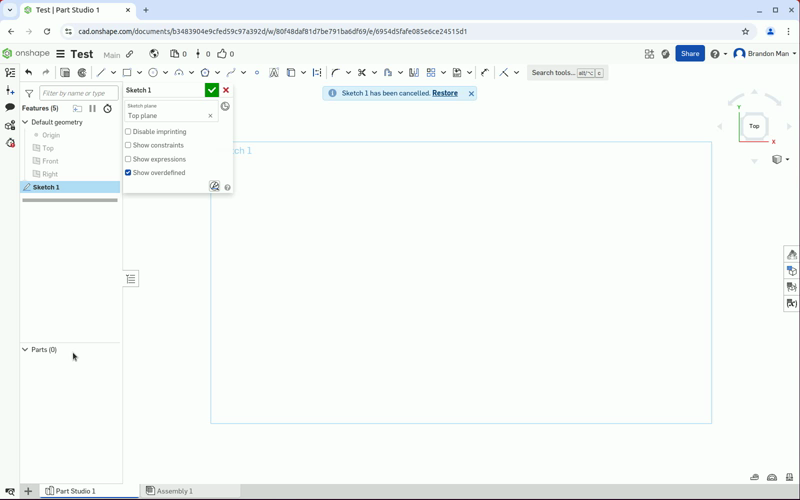
key(l)
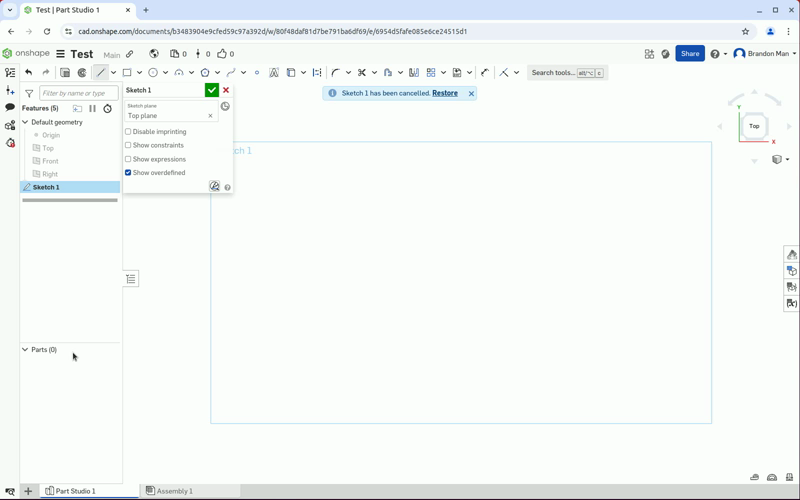
key_down(shift)
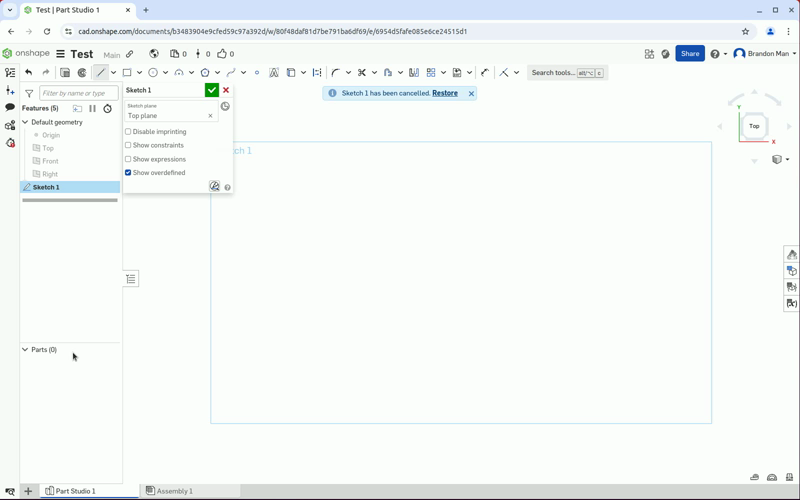
mouse_move(348, 337)
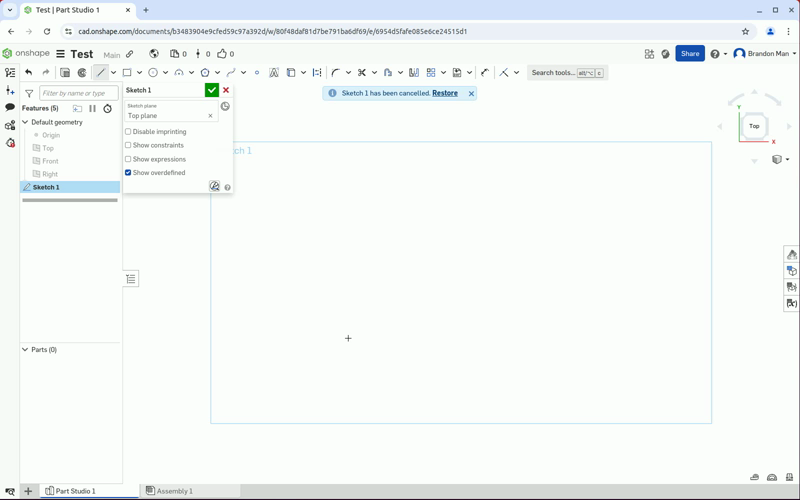
click(348, 337)
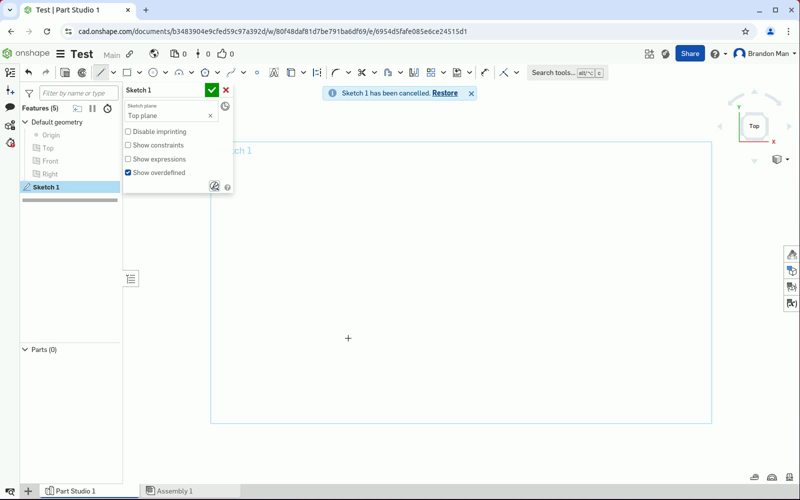
key_up(shift)
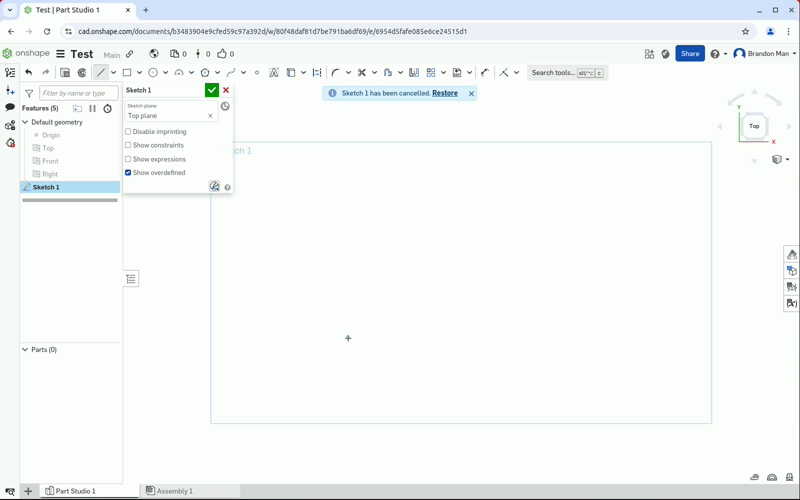
key_down(shift)
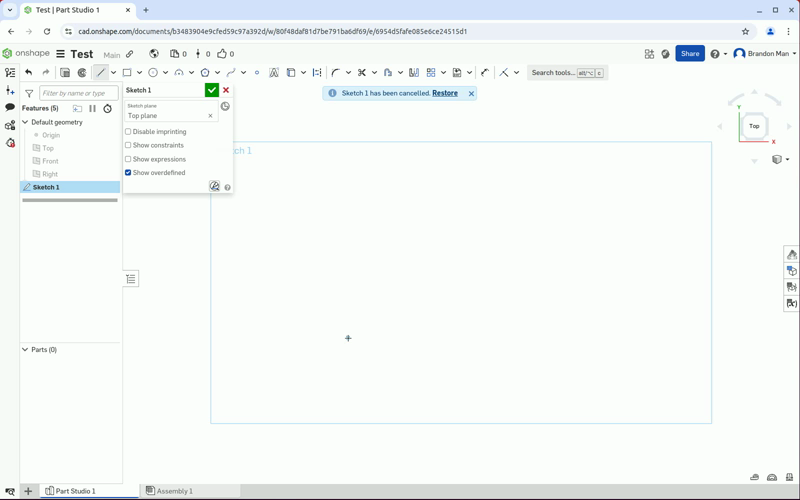
mouse_move(569, 337)
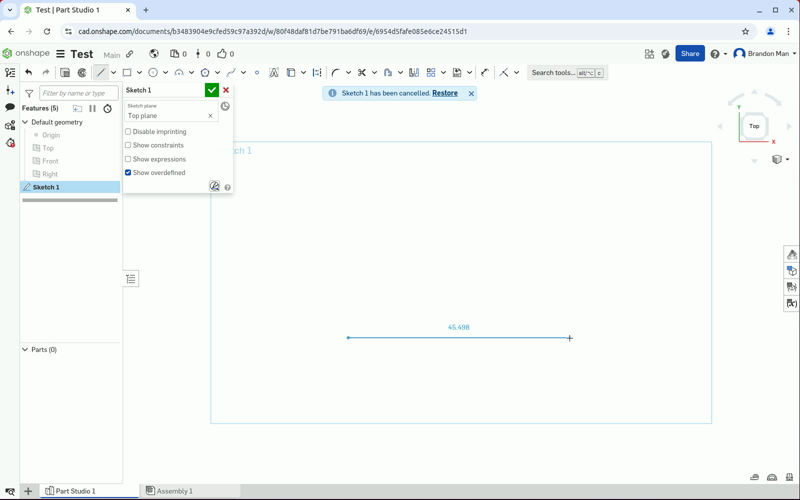
click(569, 337)
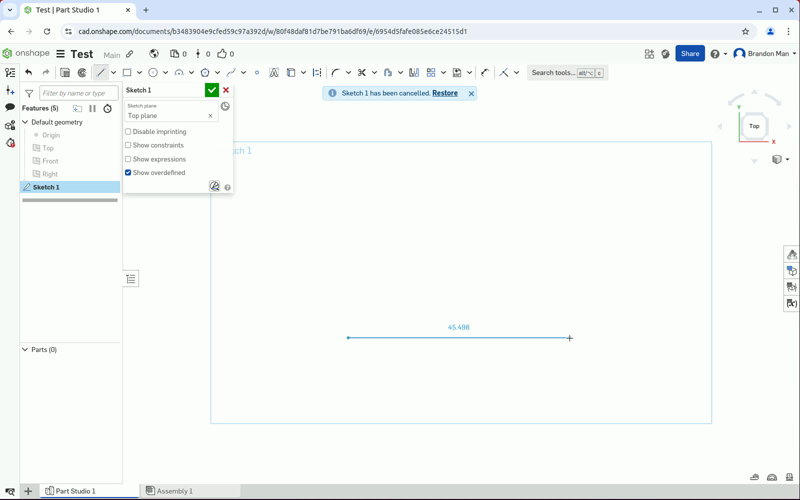
key_up(shift)
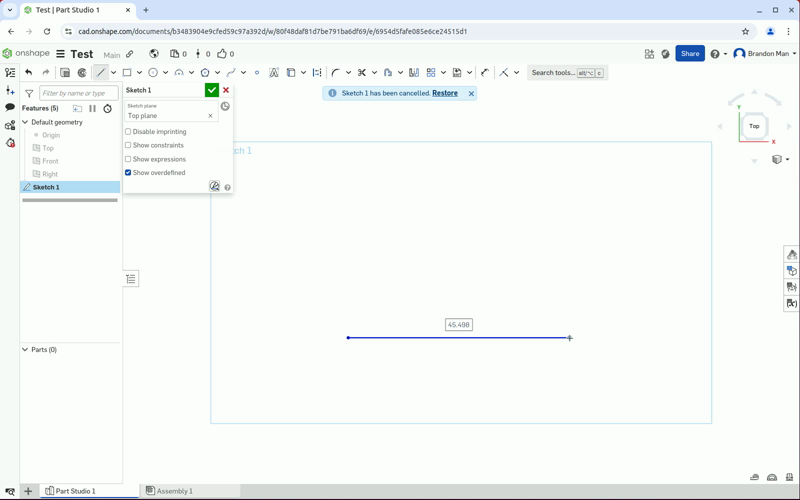
key_down(shift)
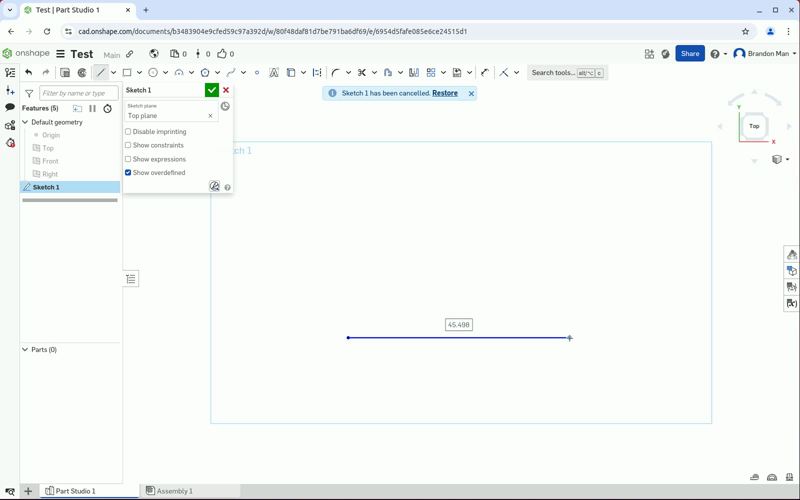
mouse_move(589, 337)
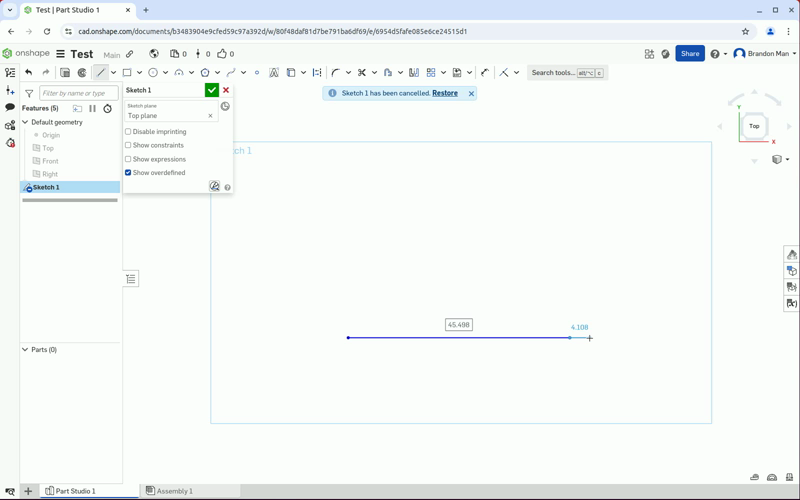
mouse_move(569, 335)
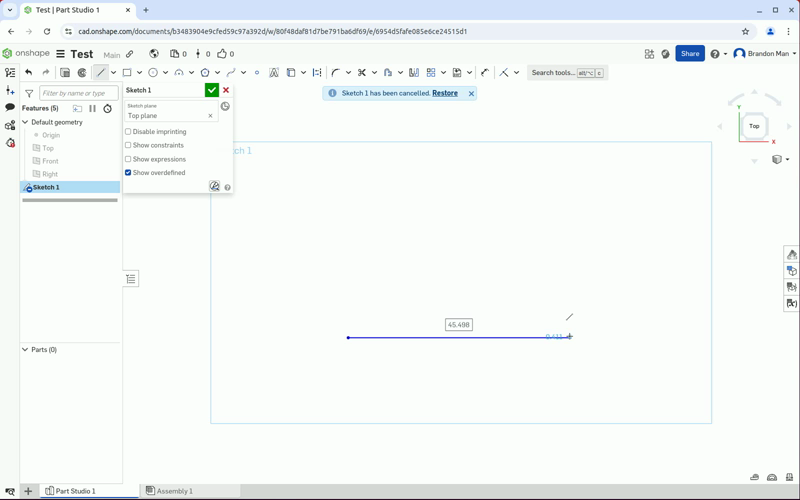
scroll(6)
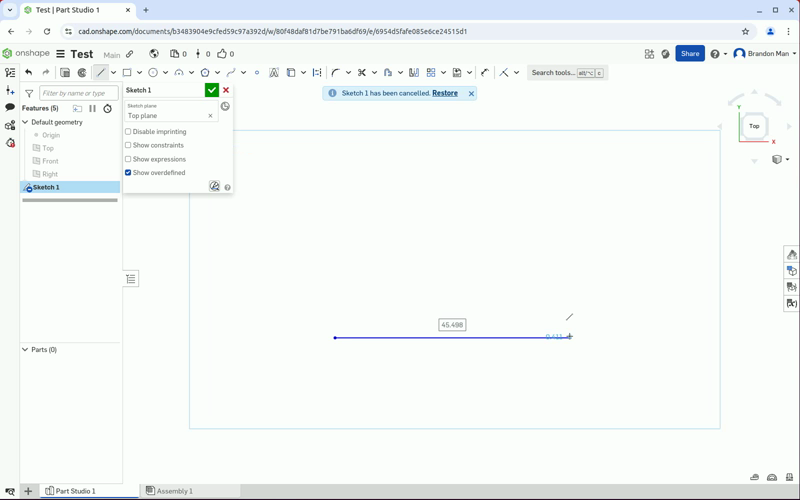
scroll(6)
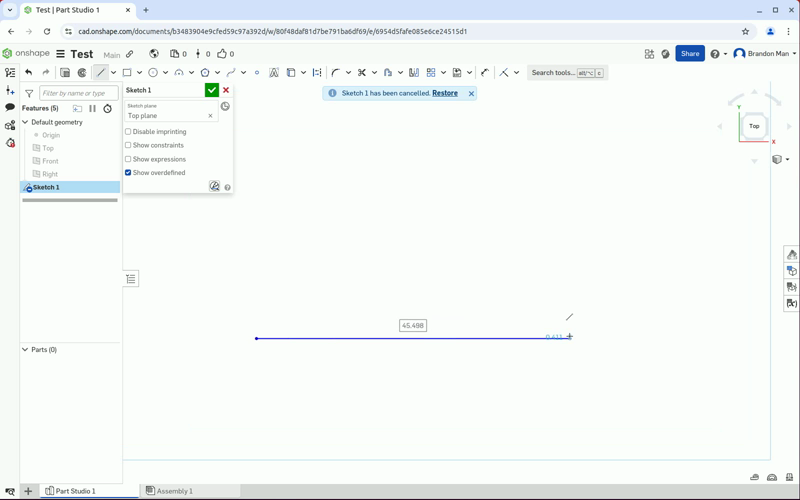
scroll(6)
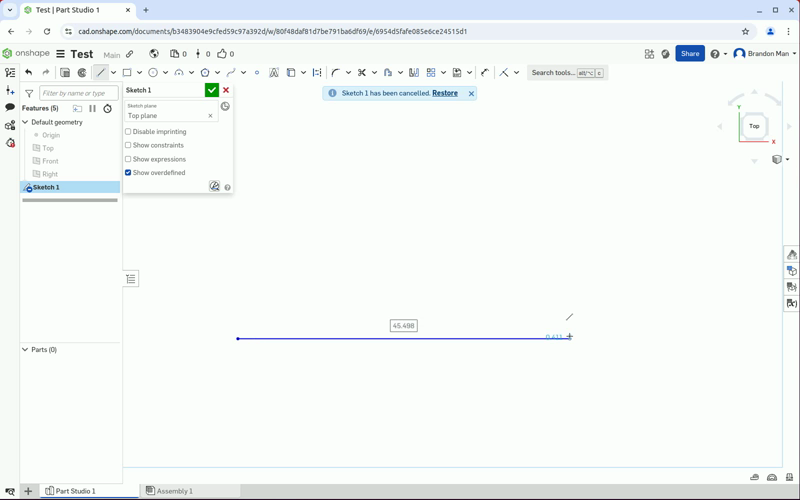
scroll(6)
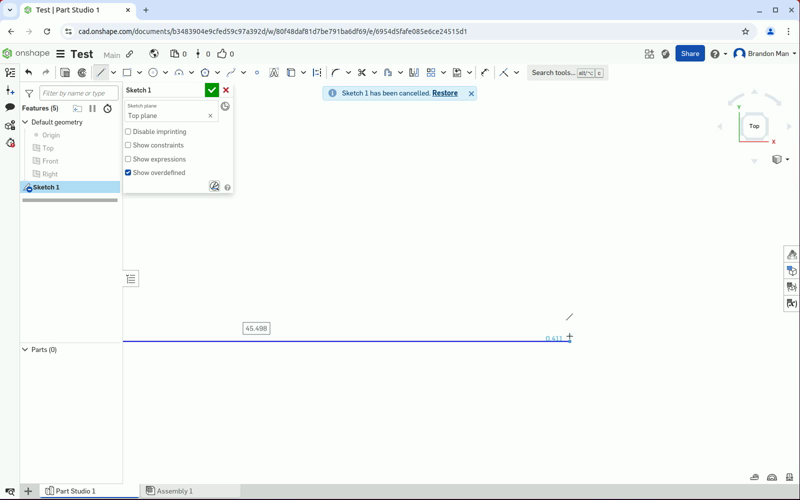
scroll(6)
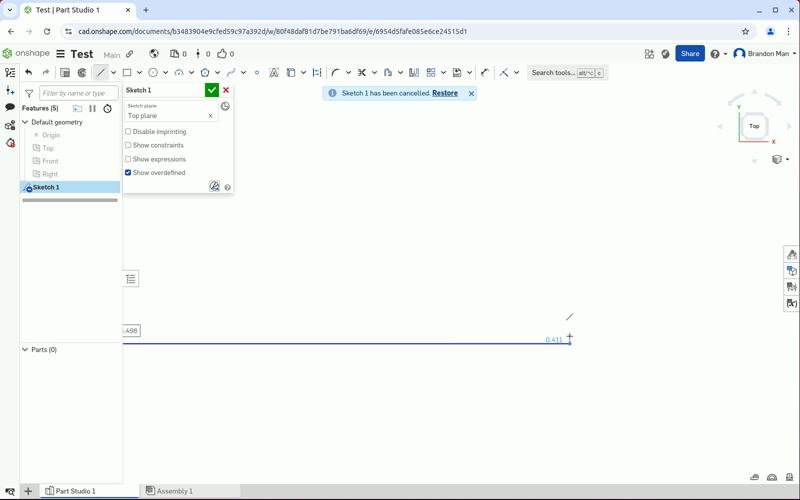
scroll(6)
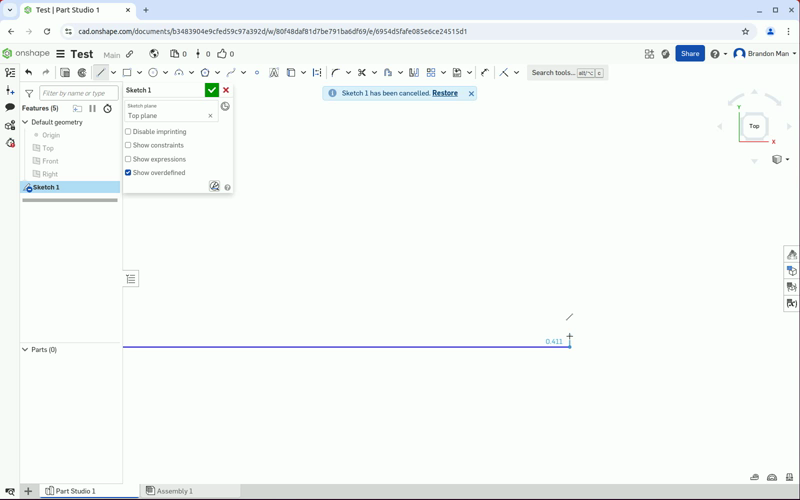
scroll(6)
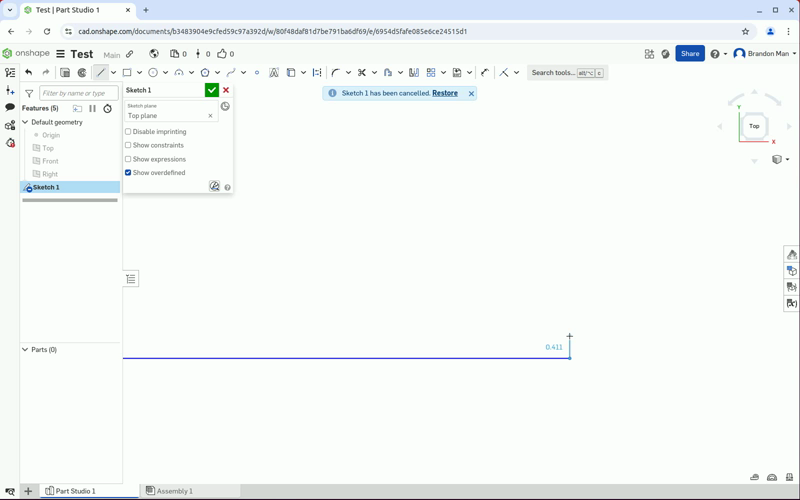
click(569, 335)
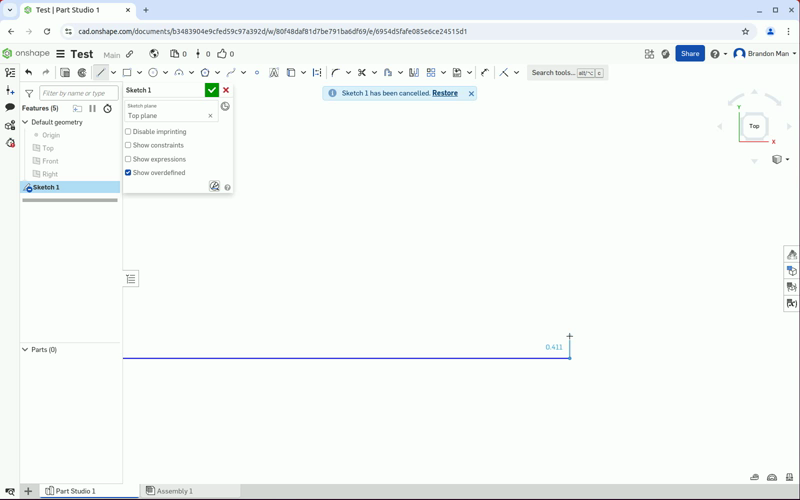
scroll(-6)
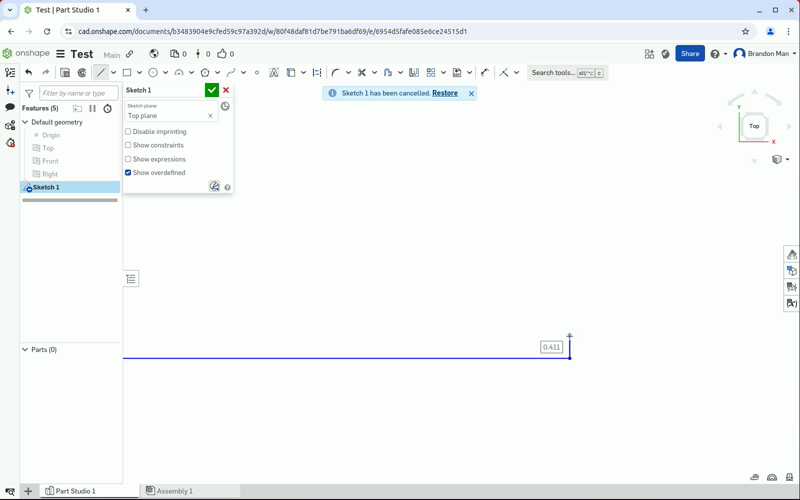
scroll(-6)
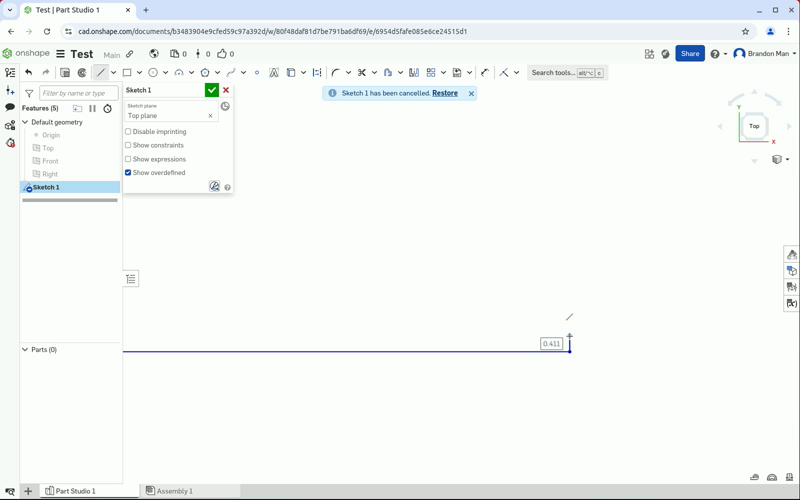
scroll(-6)
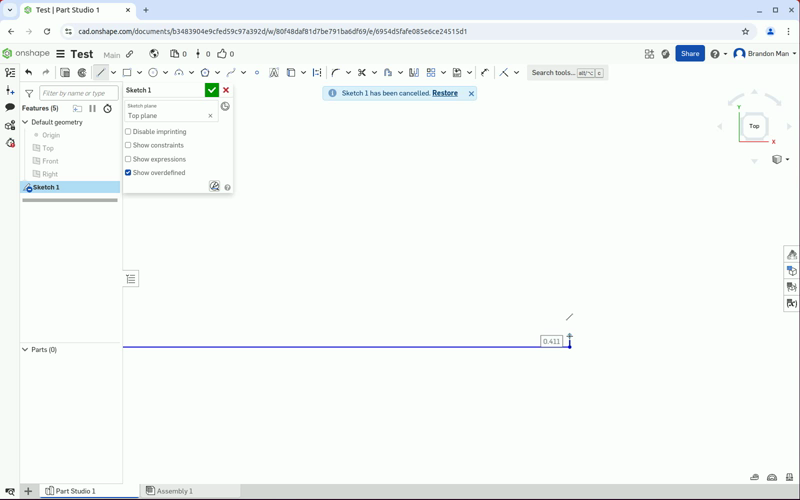
scroll(-6)
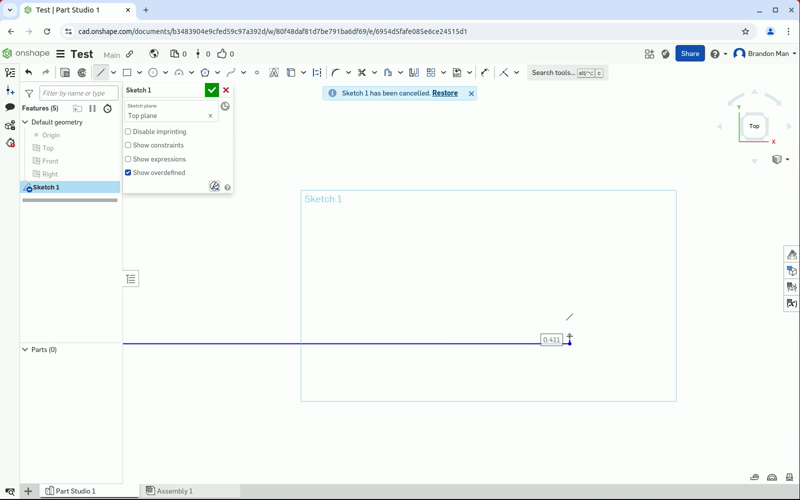
scroll(-6)
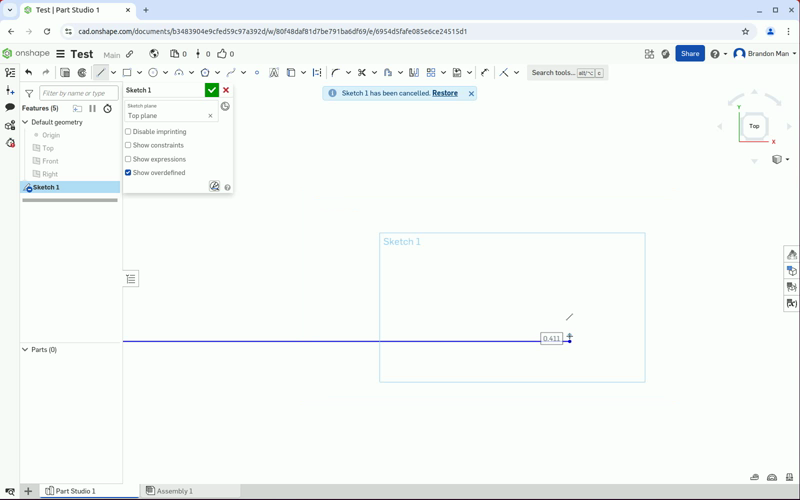
scroll(-6)
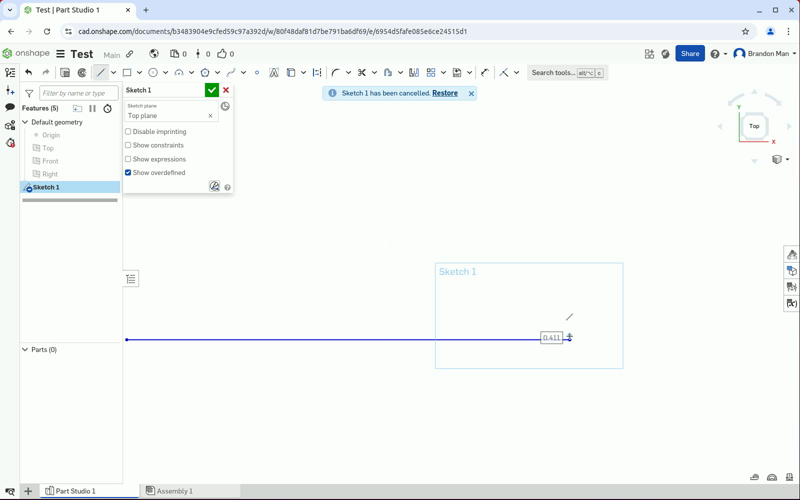
scroll(-6)
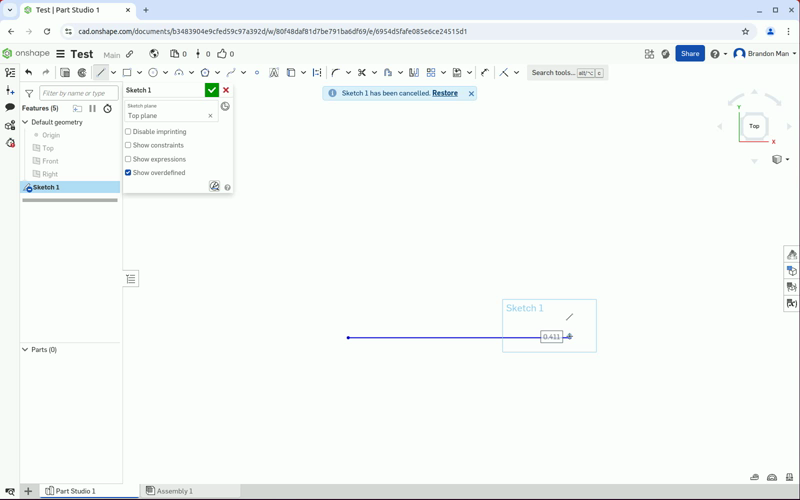
key_up(shift)
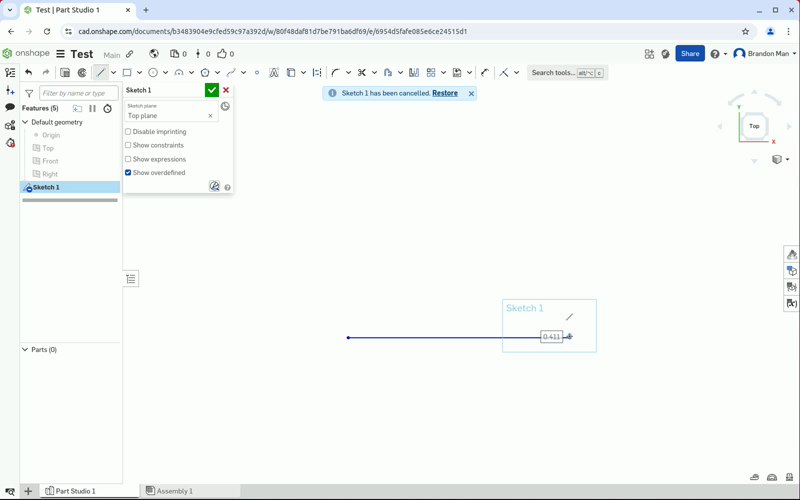
key_down(shift)
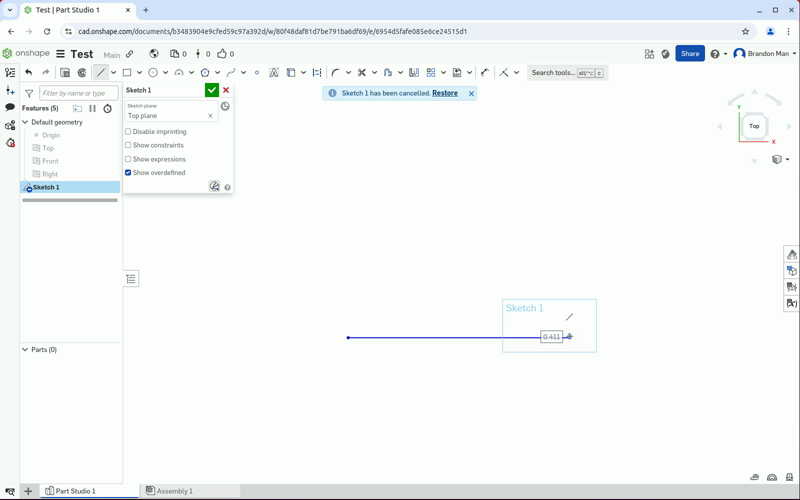
mouse_move(350, 335)
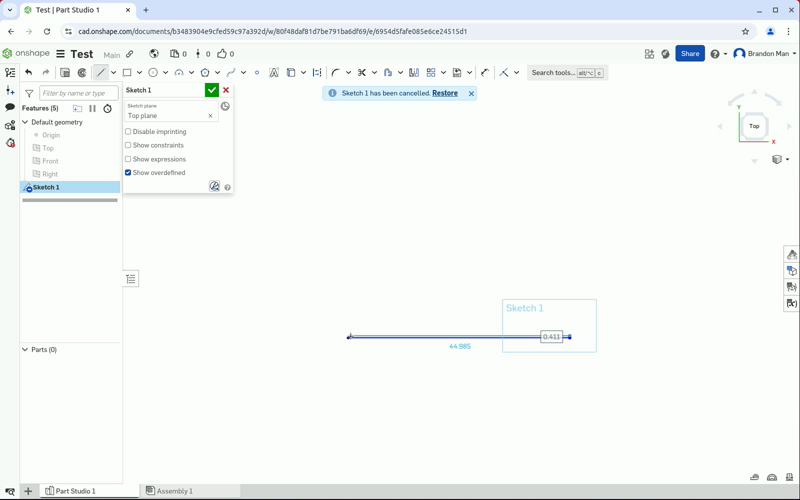
scroll(6)
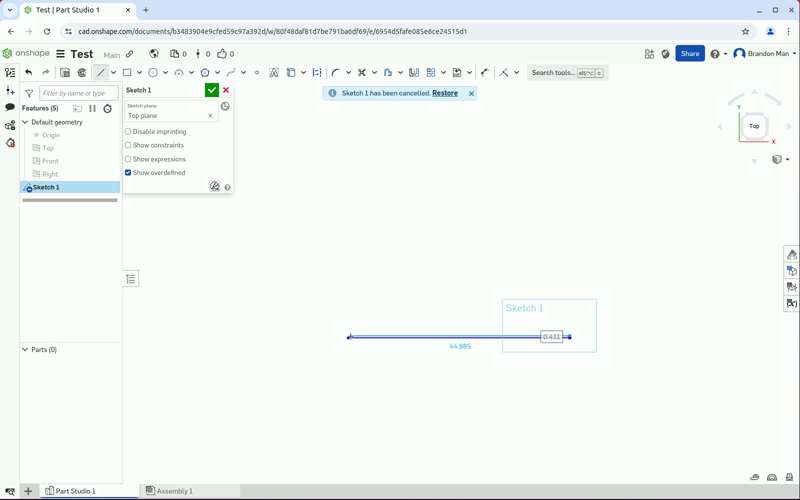
scroll(6)
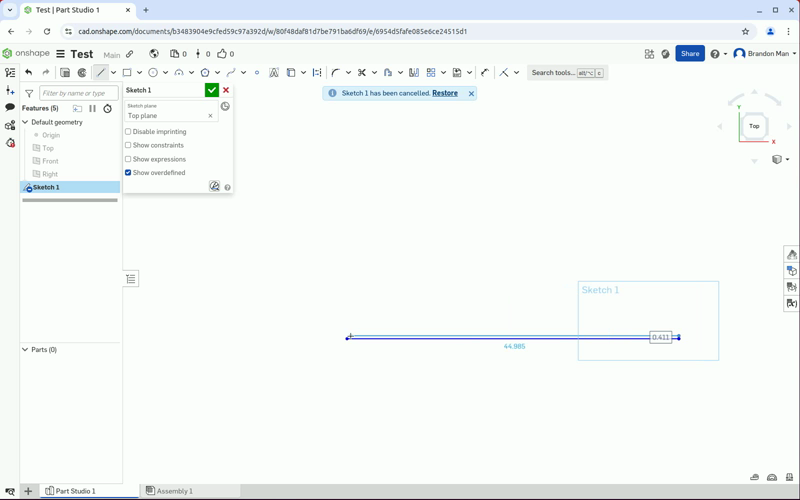
scroll(6)
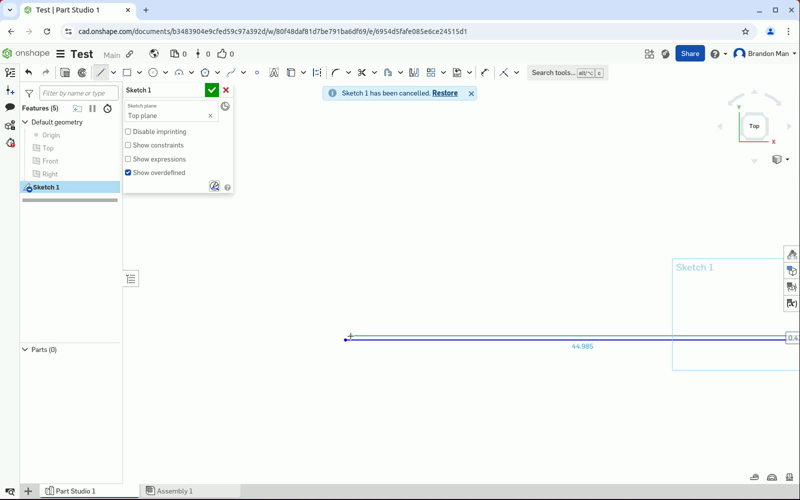
scroll(6)
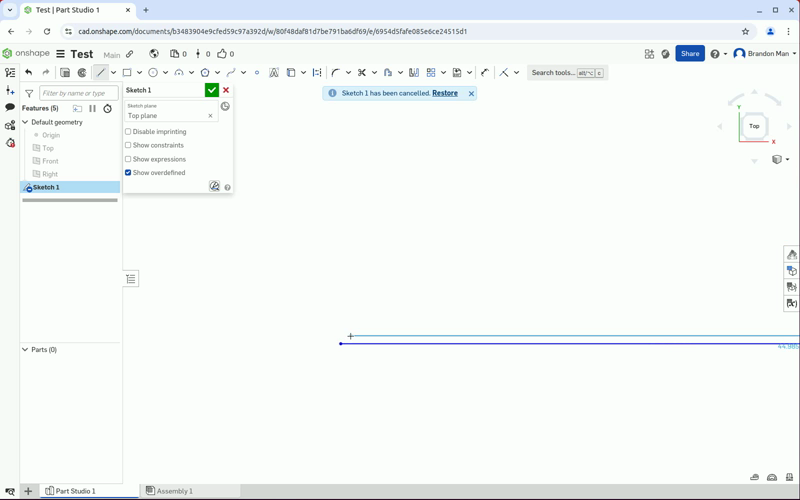
scroll(6)
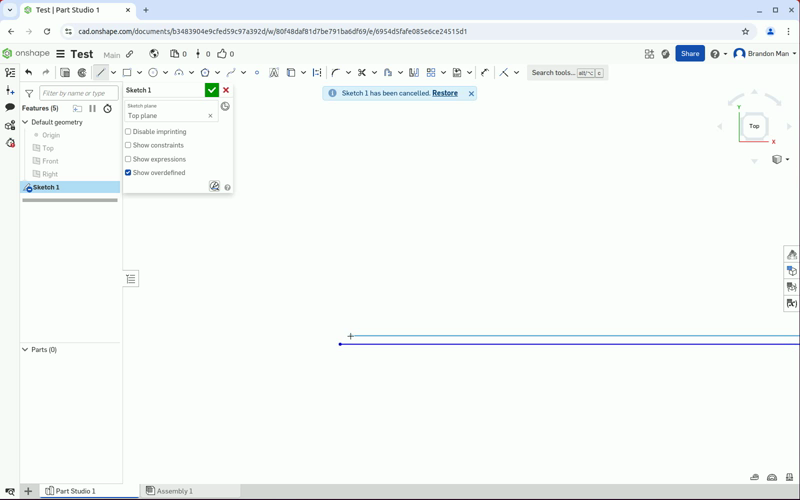
scroll(6)
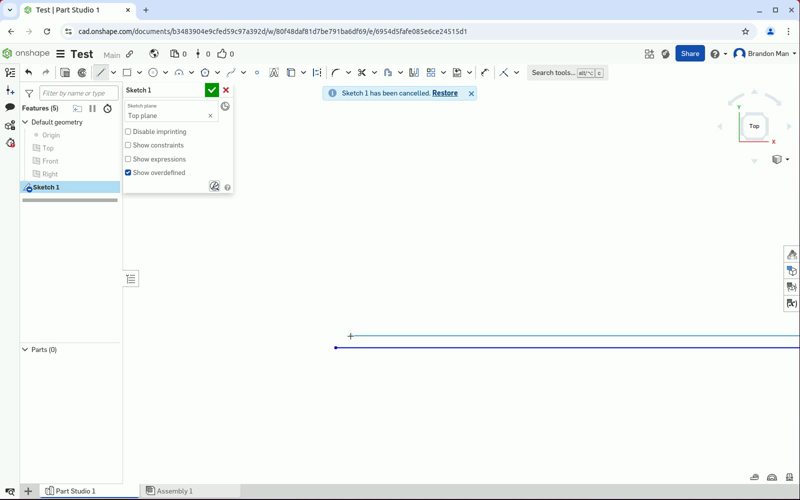
scroll(6)
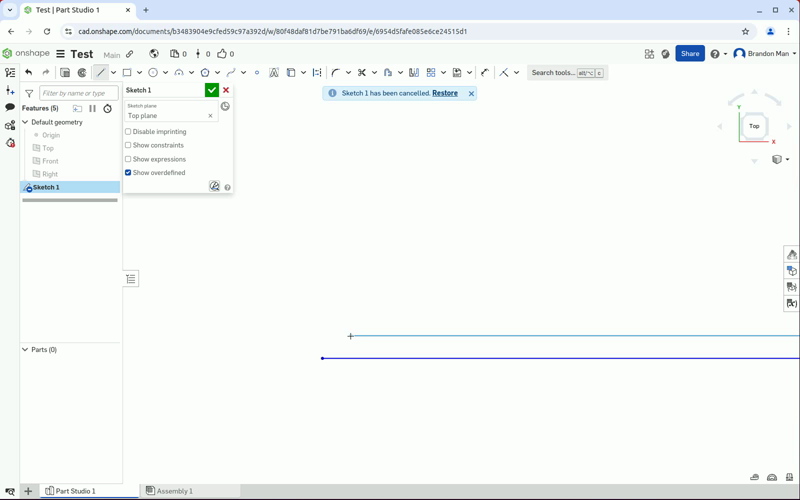
click(350, 335)
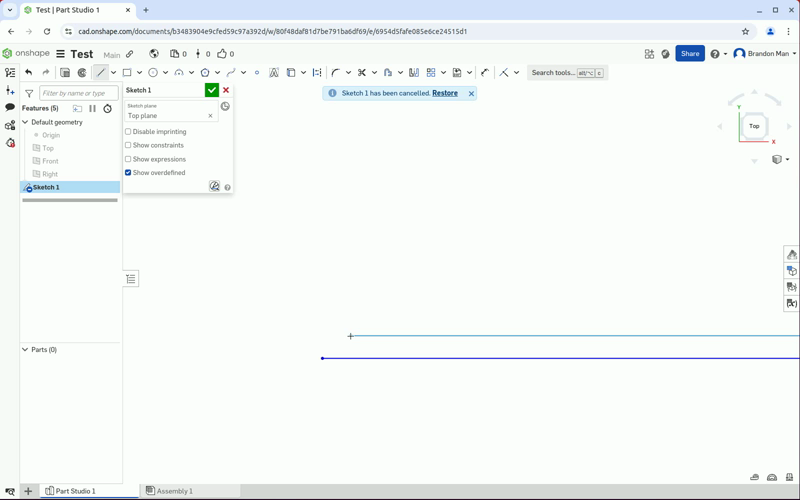
scroll(-6)
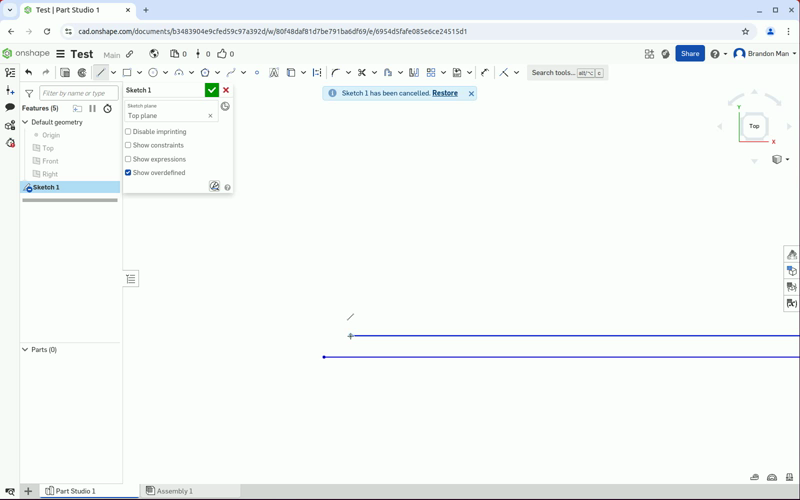
scroll(-6)
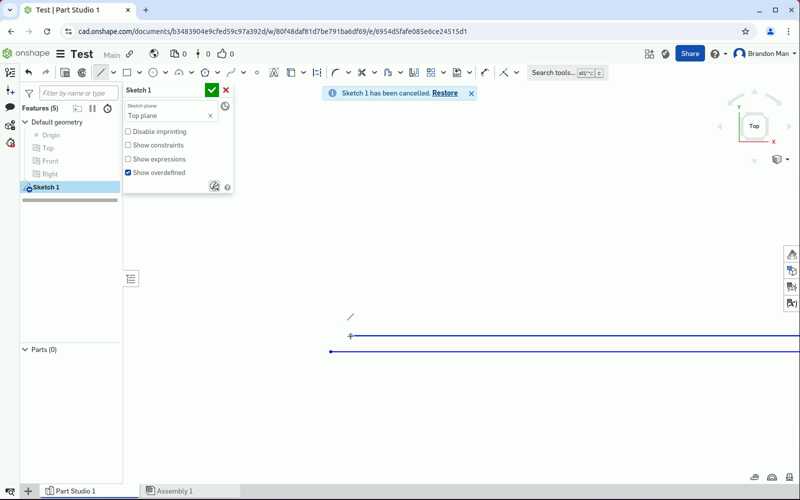
scroll(-6)
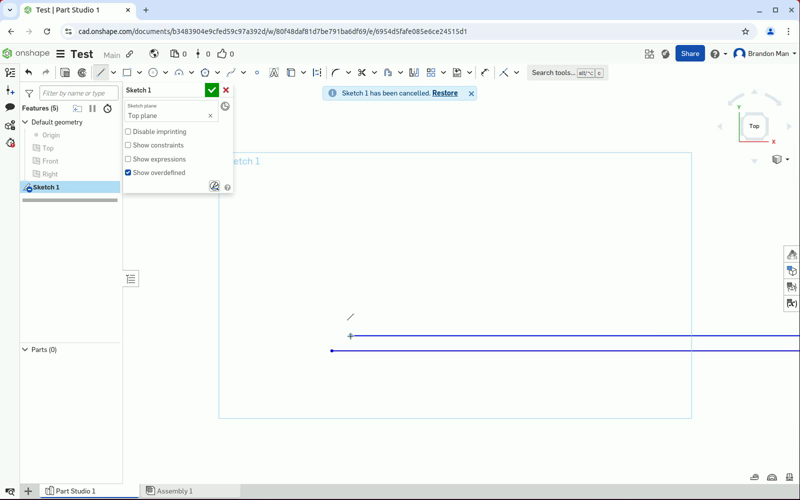
scroll(-6)
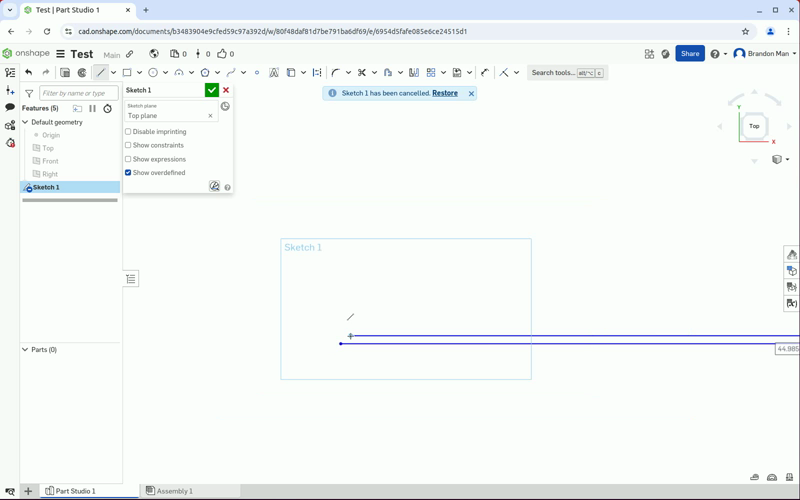
scroll(-6)
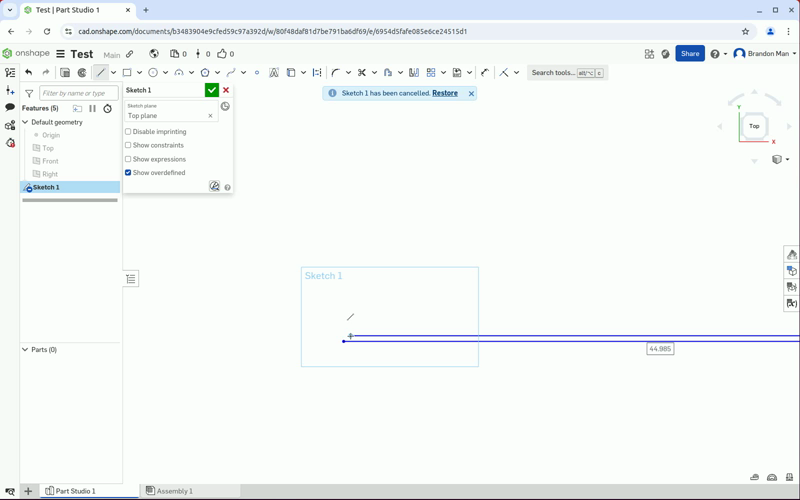
scroll(-6)
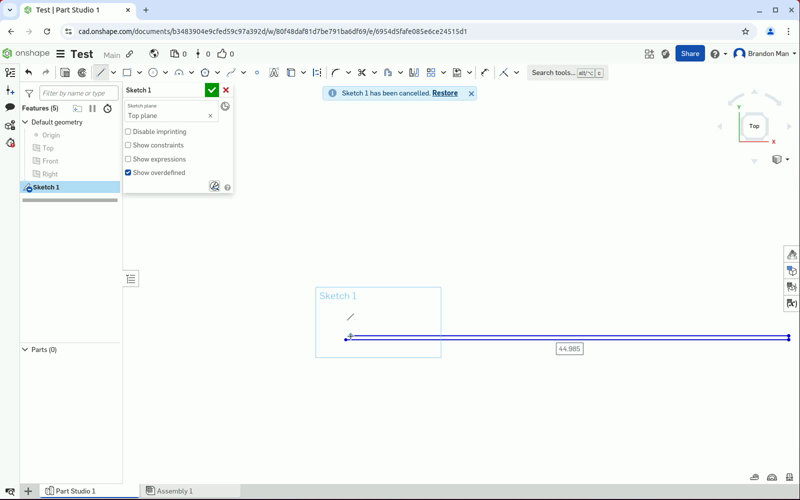
scroll(-6)
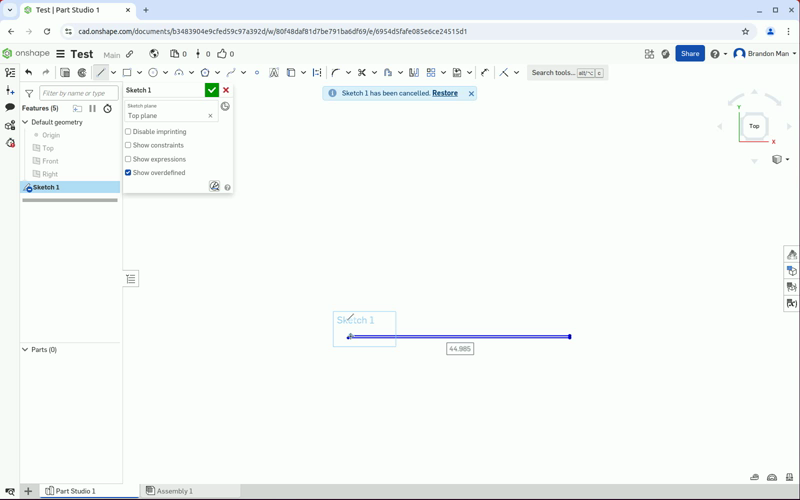
key_up(shift)
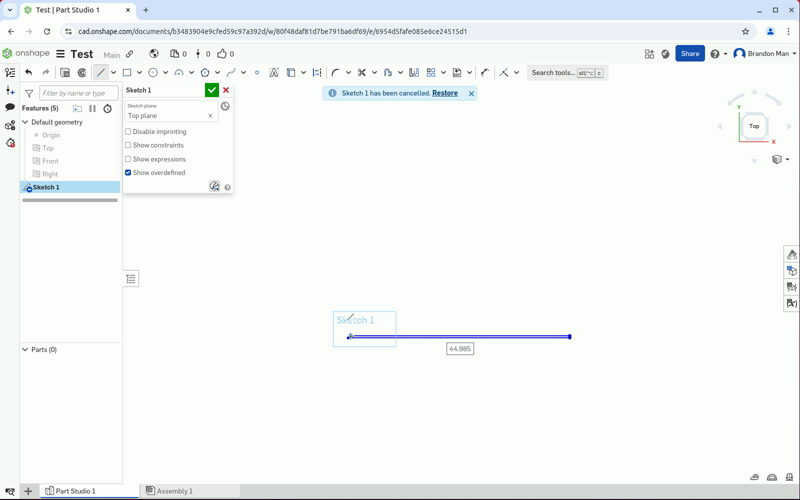
key_down(shift)
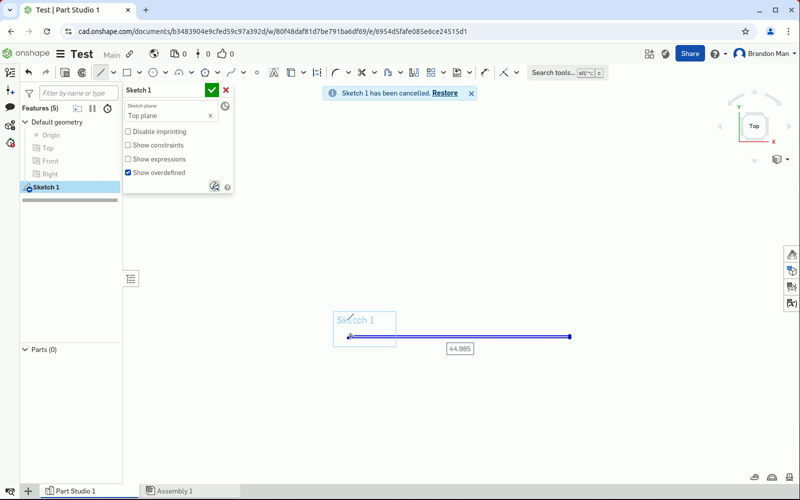
mouse_move(350, 230)
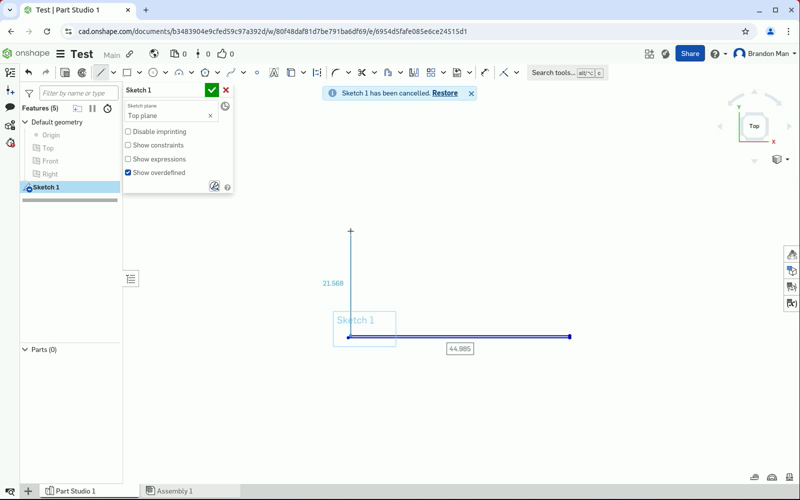
click(350, 230)
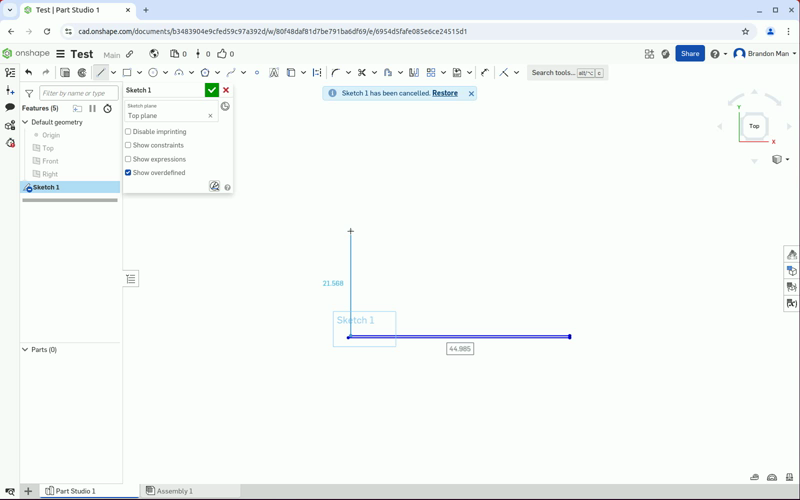
key_up(shift)
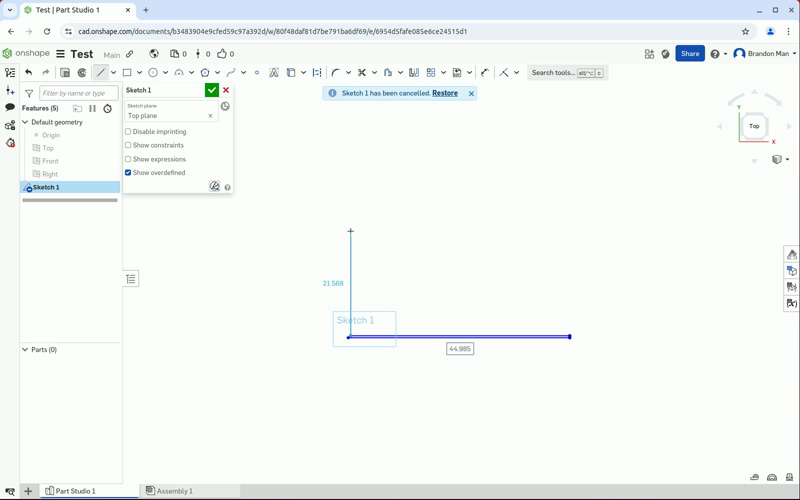
key_down(shift)
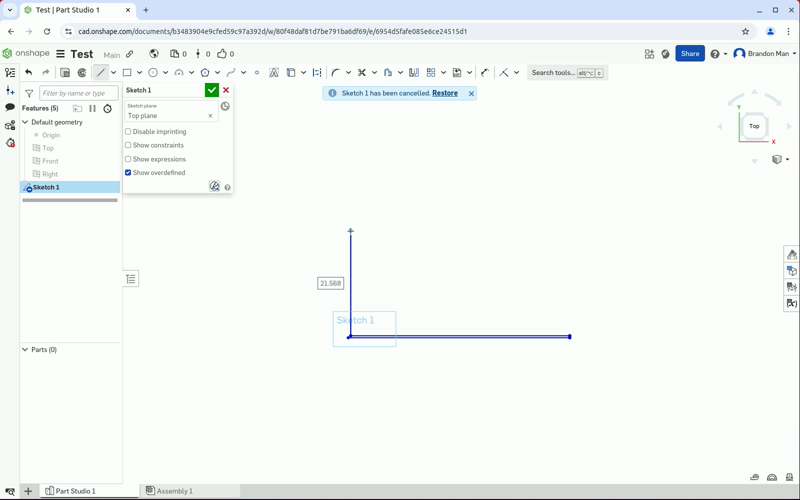
mouse_move(569, 230)
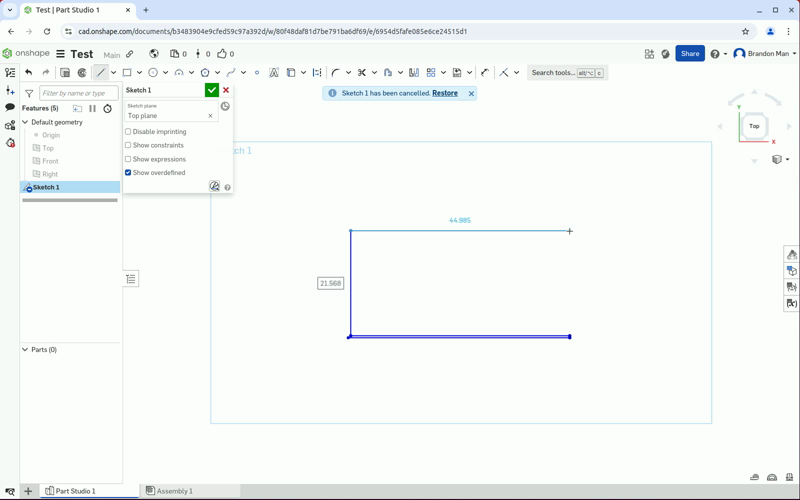
click(569, 230)
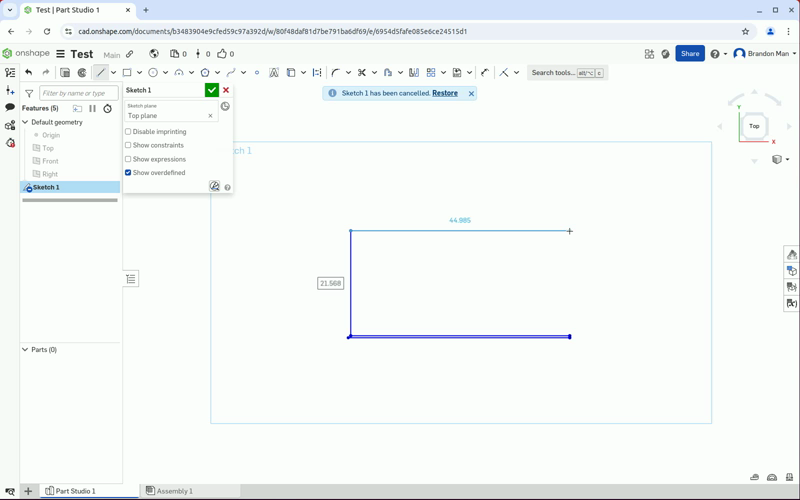
key_up(shift)
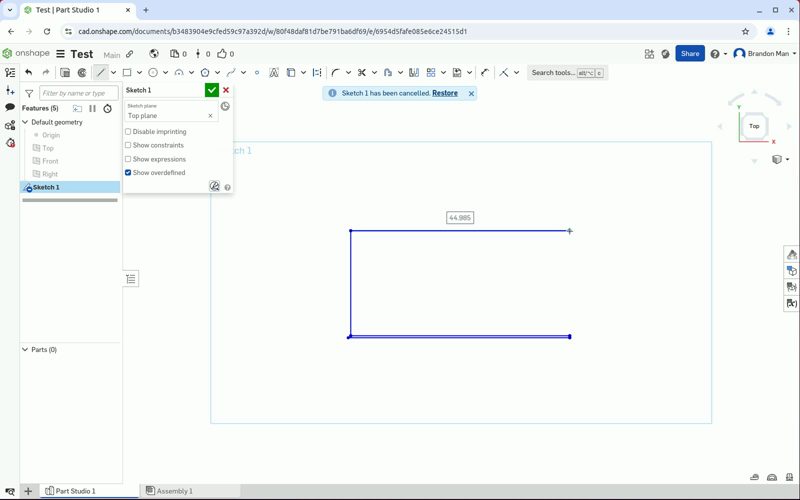
key_down(shift)
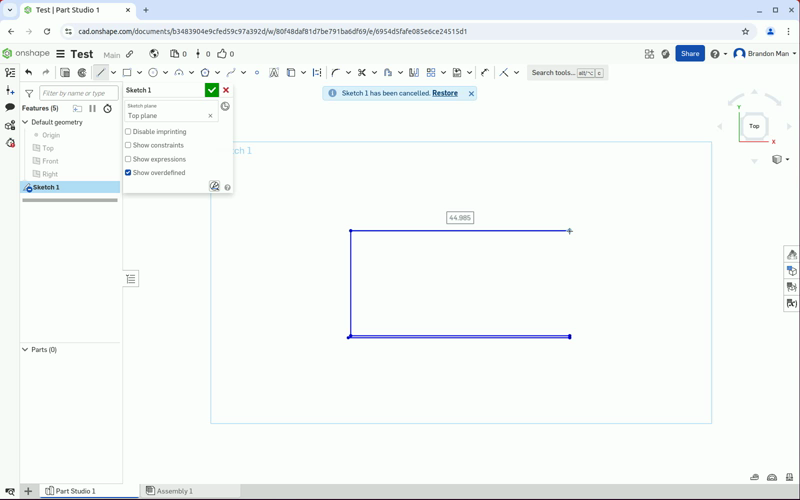
mouse_move(589, 230)
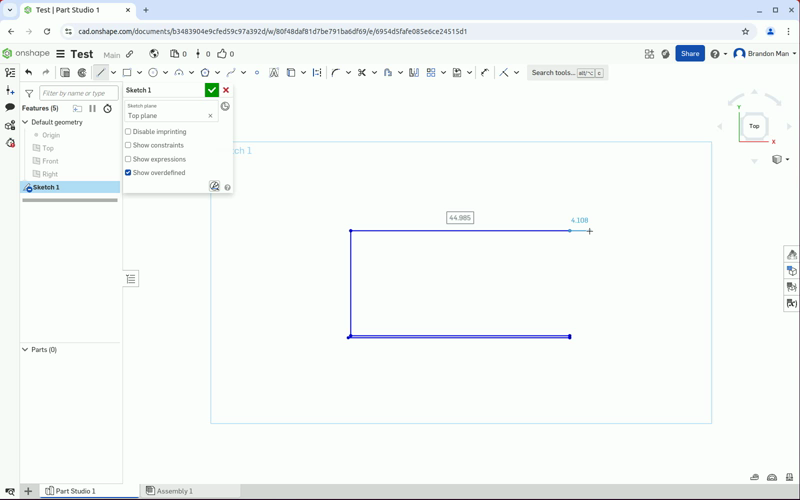
mouse_move(569, 228)
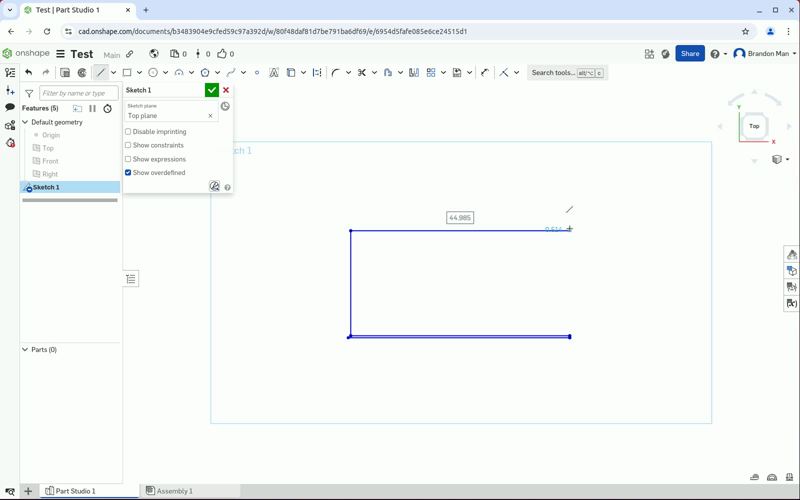
scroll(6)
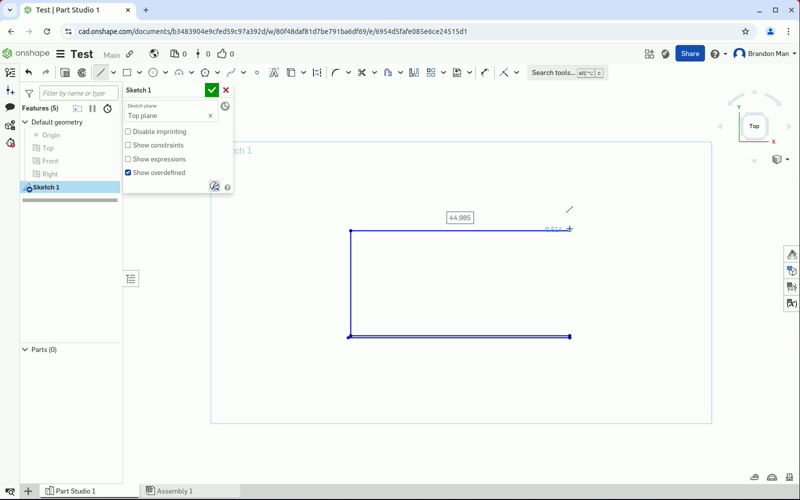
scroll(6)
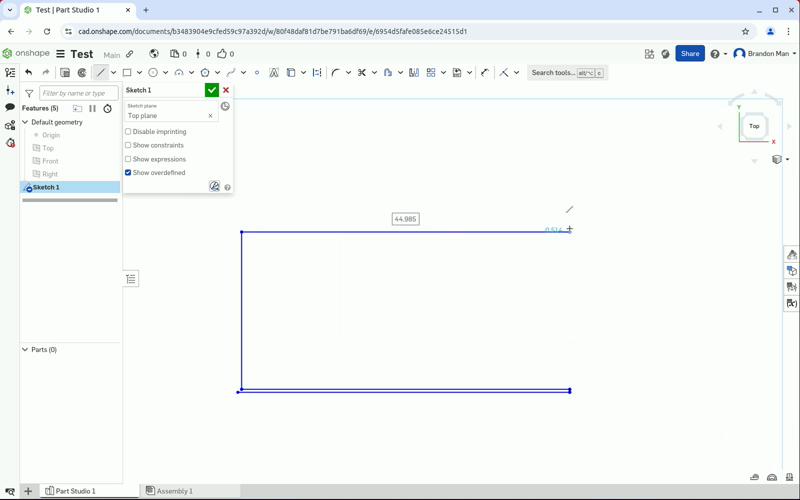
scroll(6)
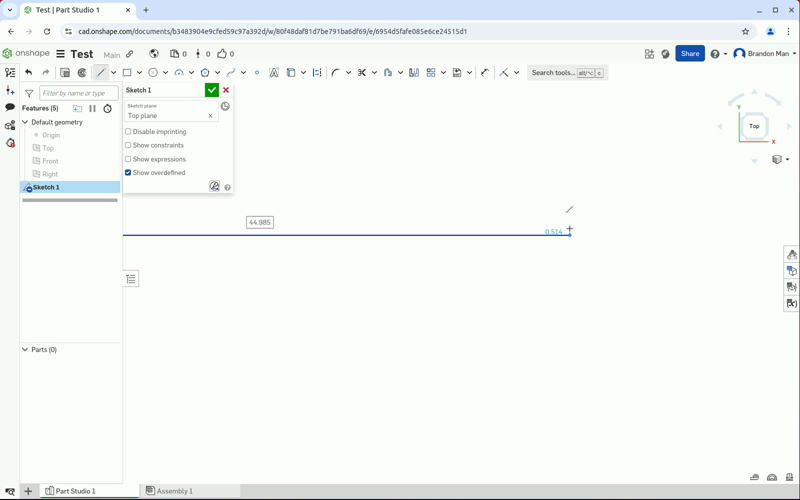
scroll(6)
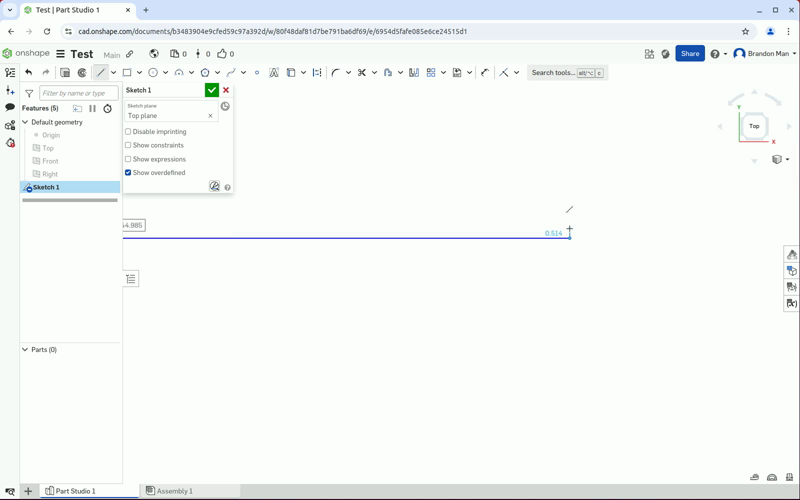
scroll(6)
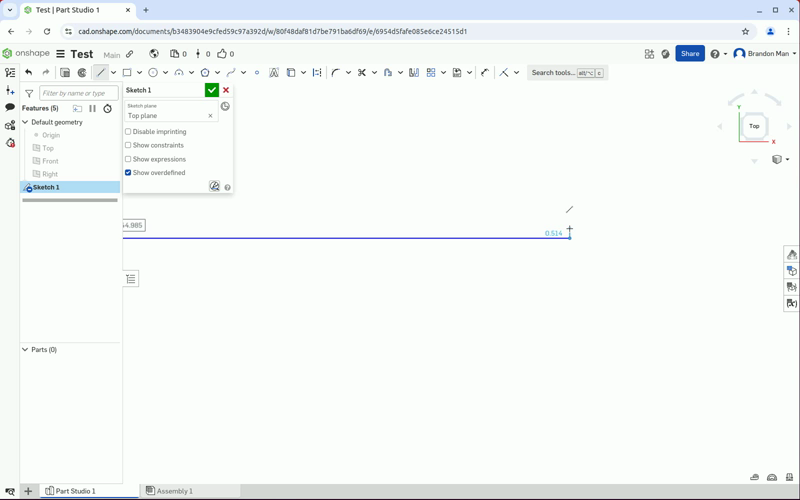
scroll(6)
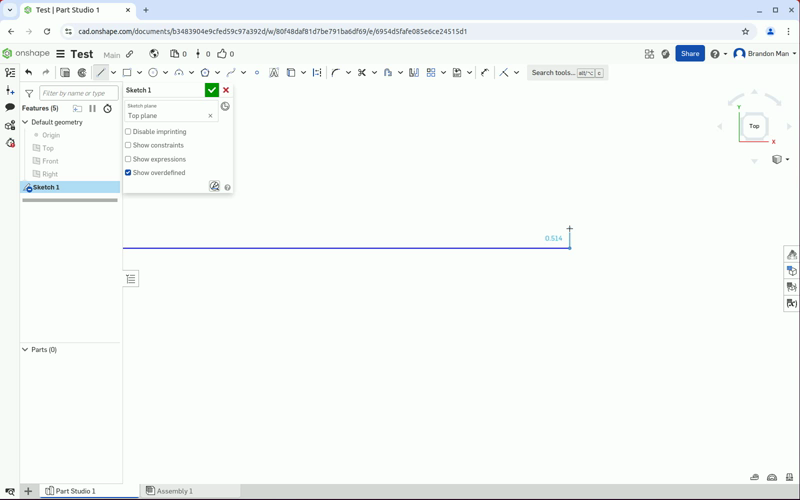
scroll(6)
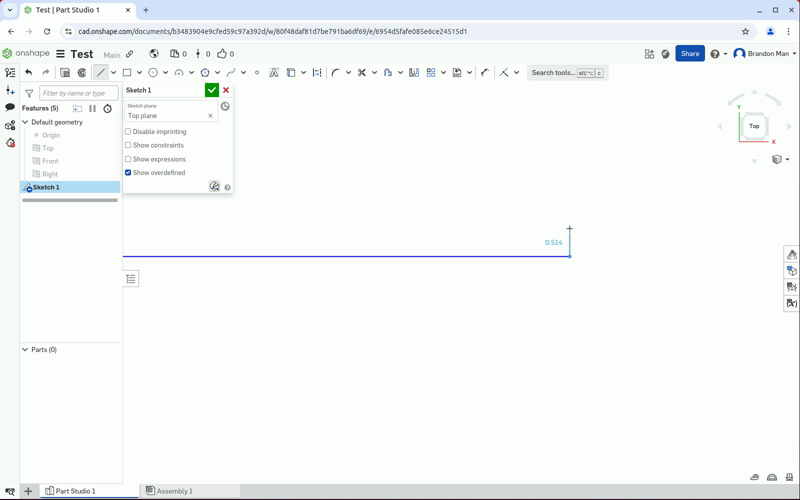
click(569, 228)
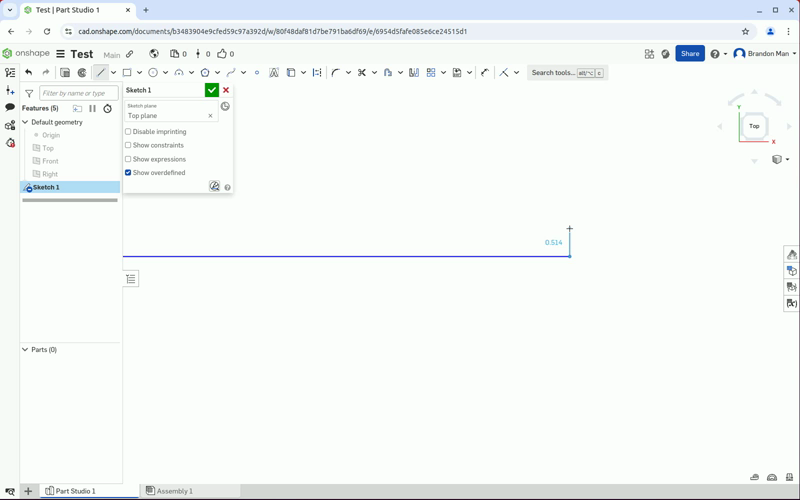
scroll(-6)
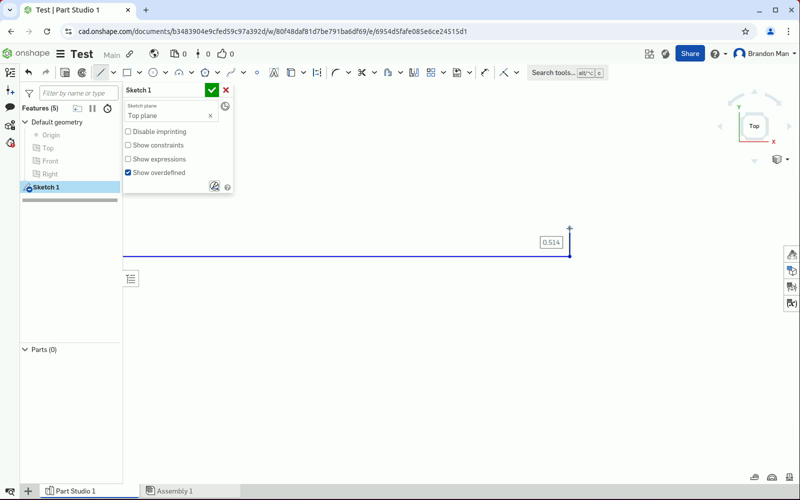
scroll(-6)
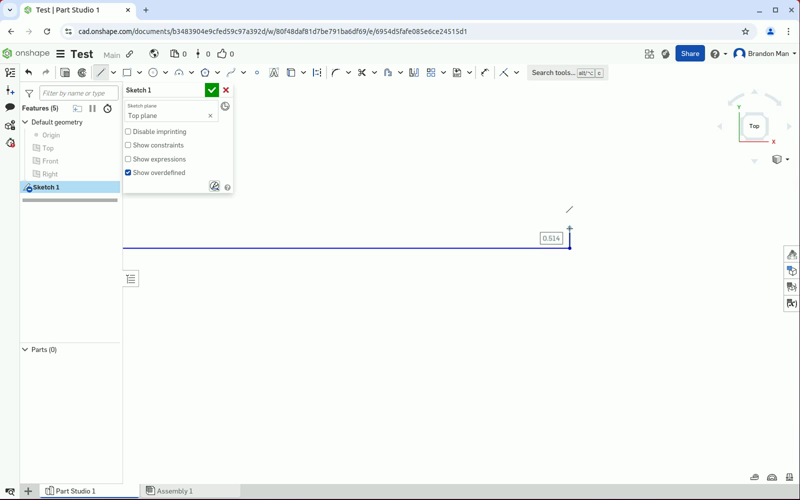
scroll(-6)
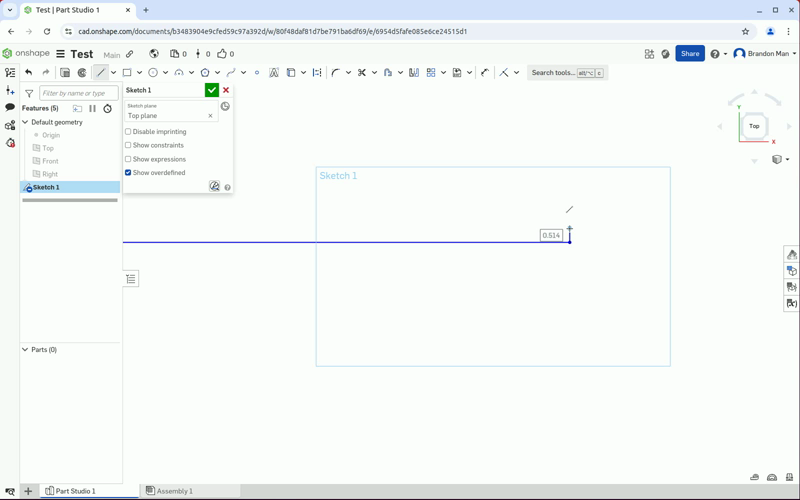
scroll(-6)
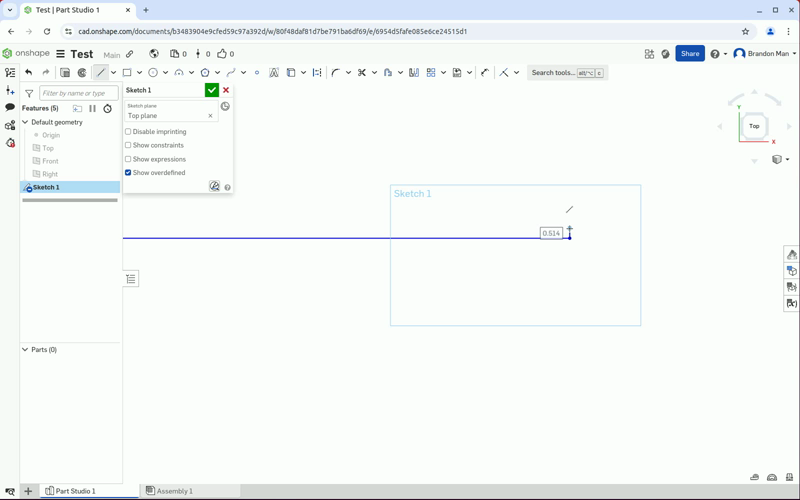
scroll(-6)
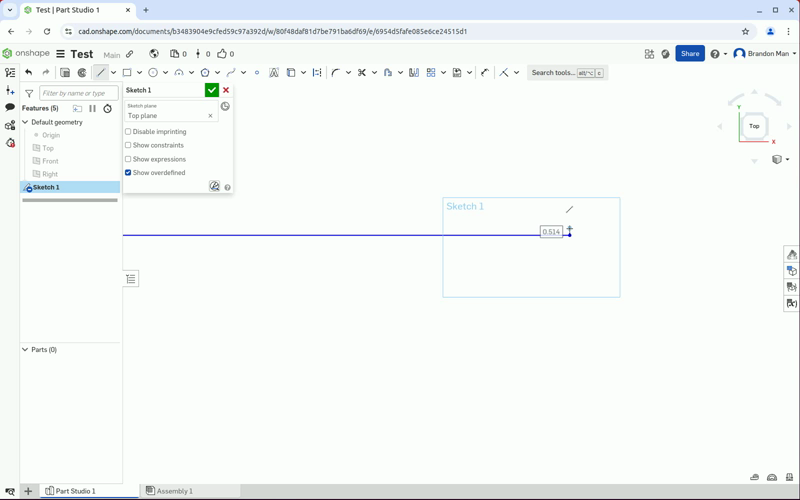
scroll(-6)
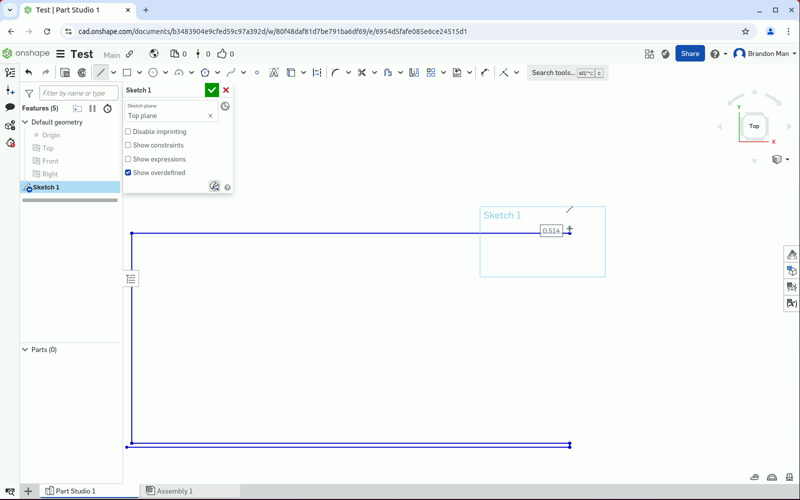
scroll(-6)
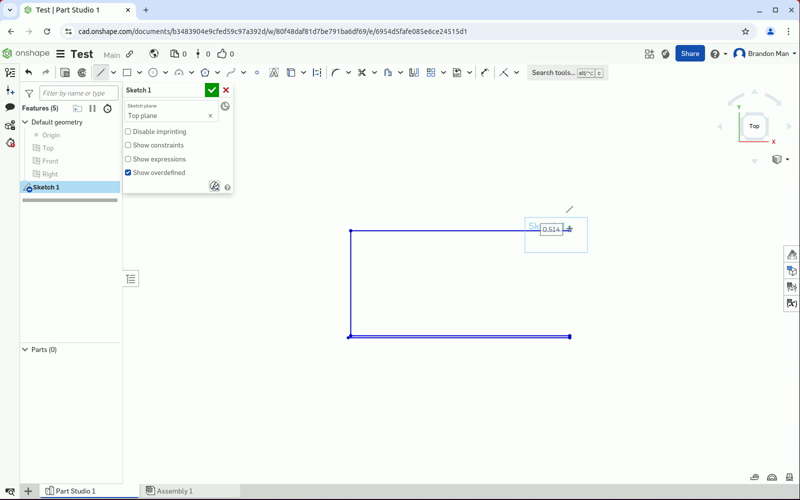
key_up(shift)
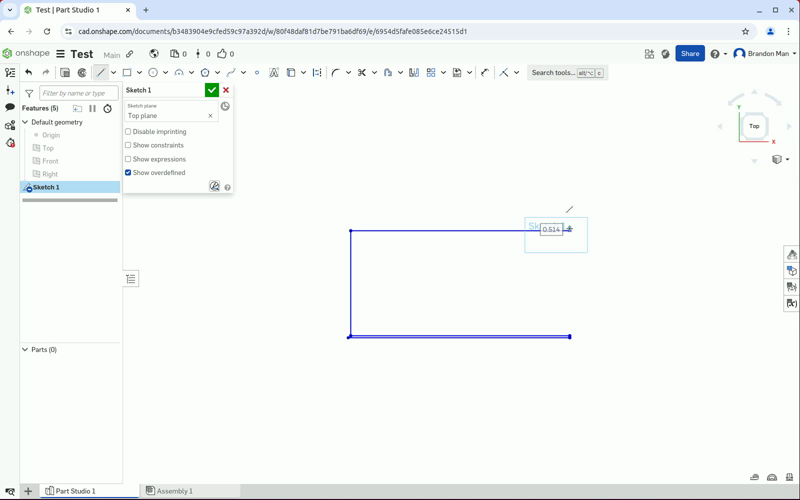
key_down(shift)
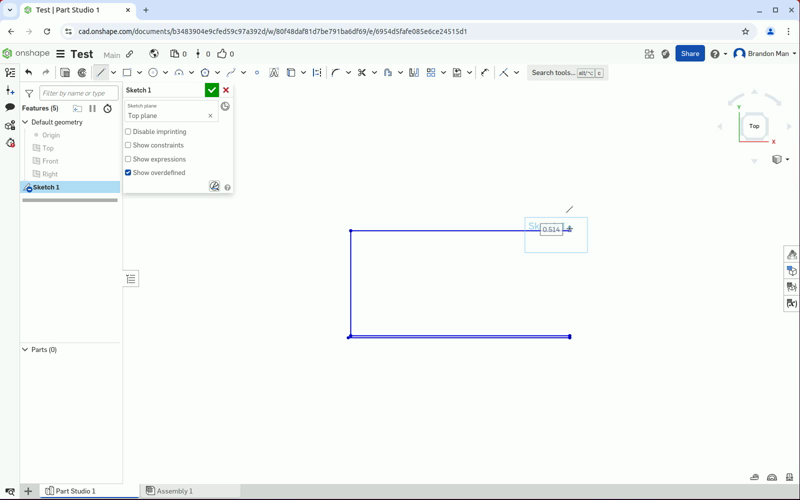
mouse_move(348, 228)
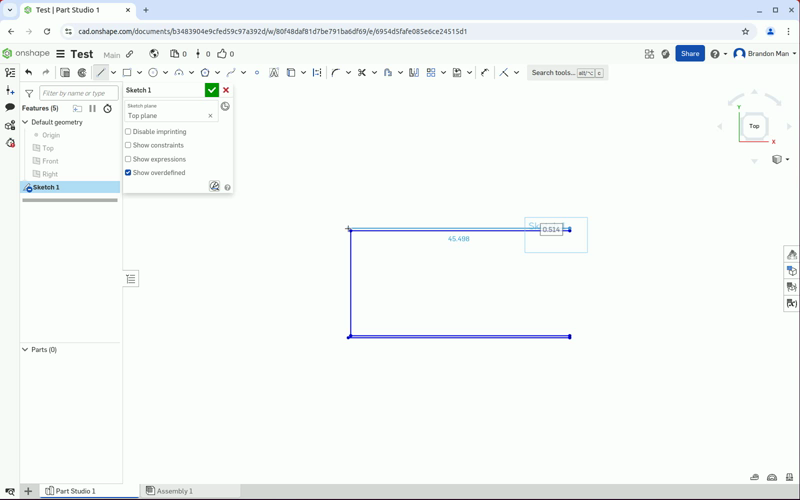
scroll(6)
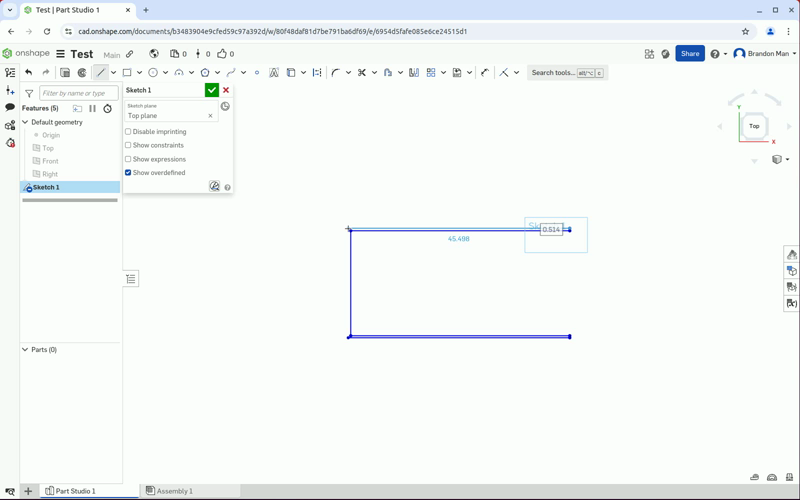
scroll(6)
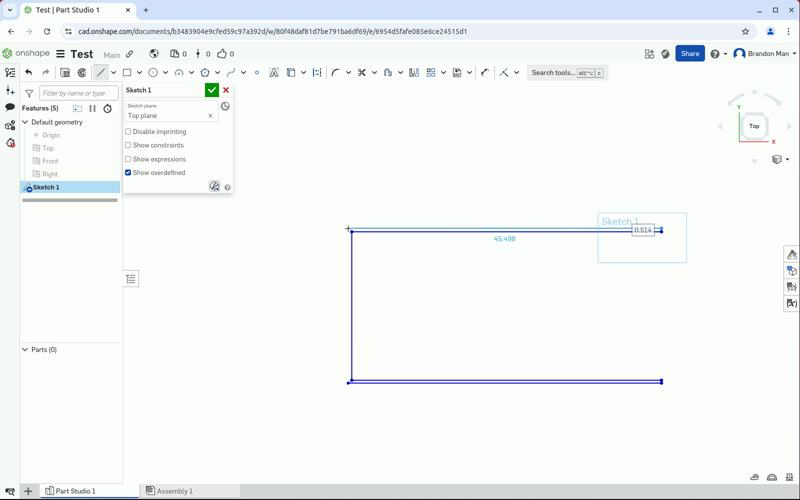
scroll(6)
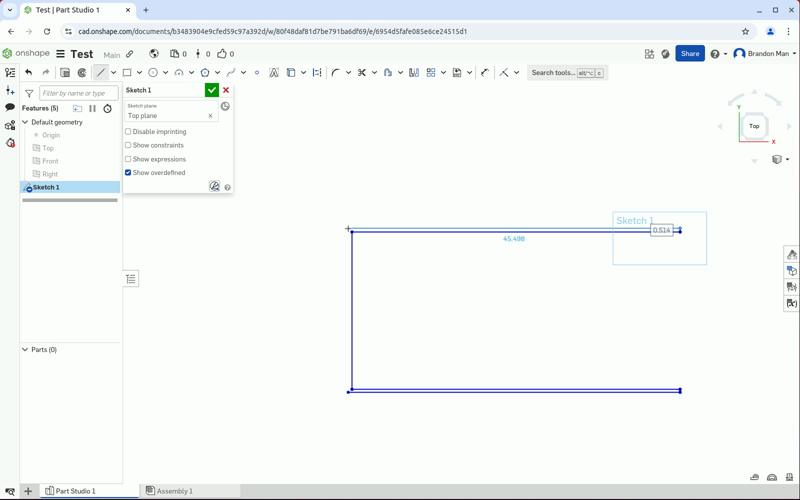
scroll(6)
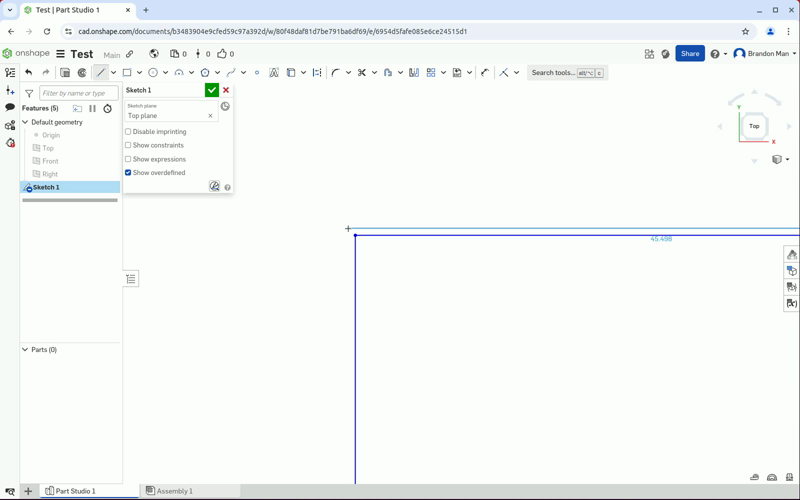
scroll(6)
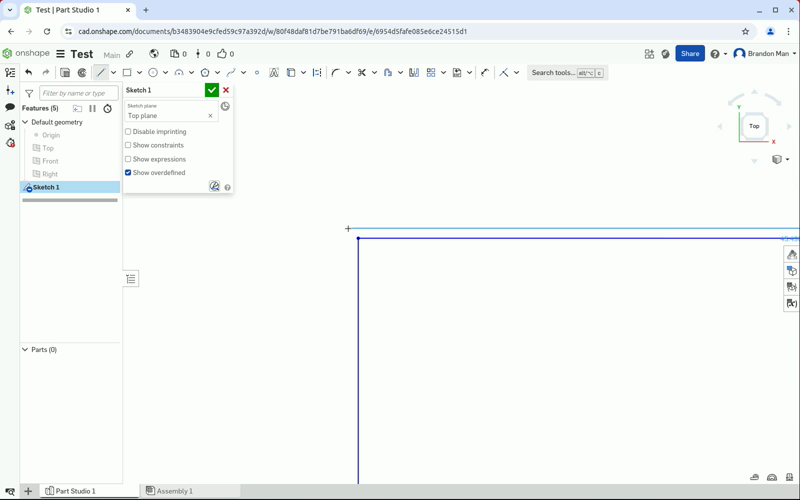
scroll(6)
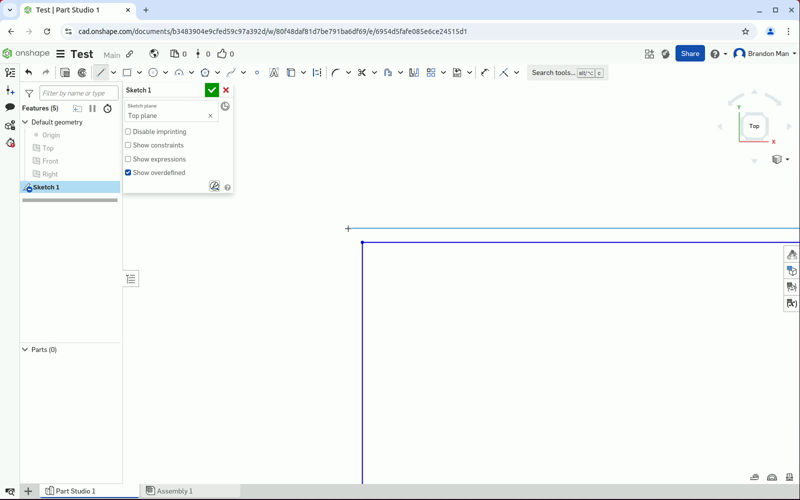
scroll(6)
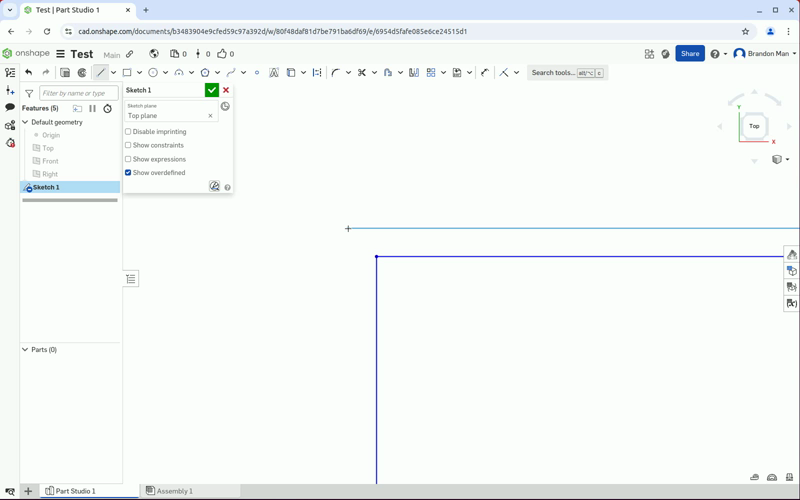
click(348, 228)
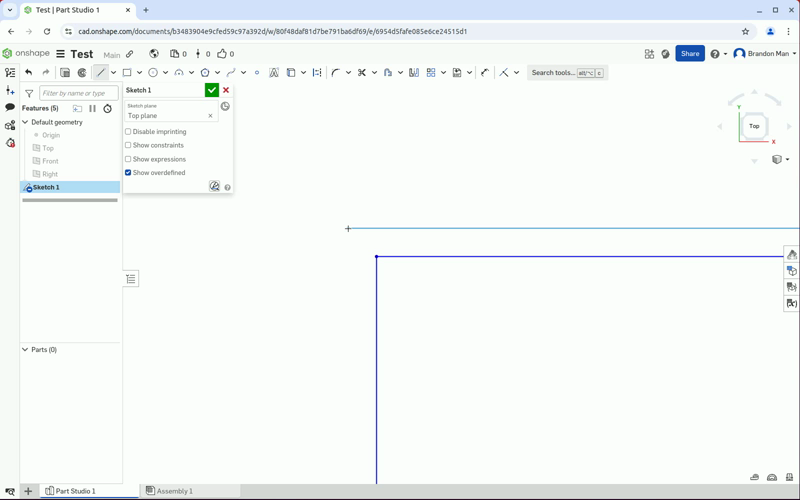
scroll(-6)
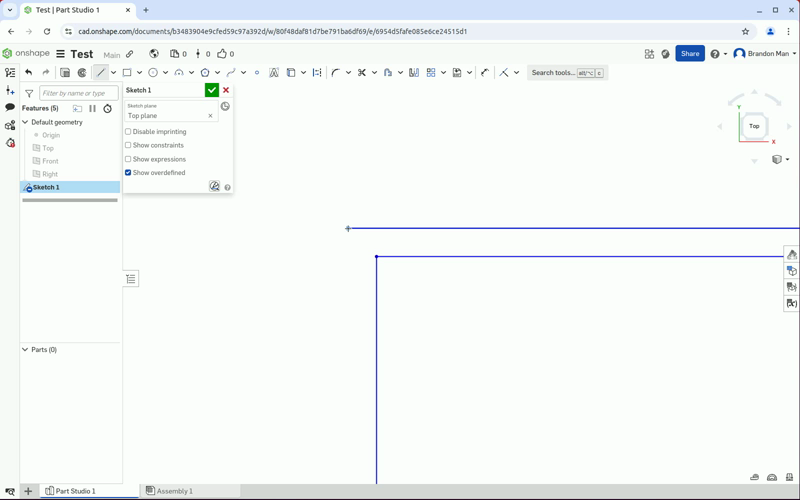
scroll(-6)
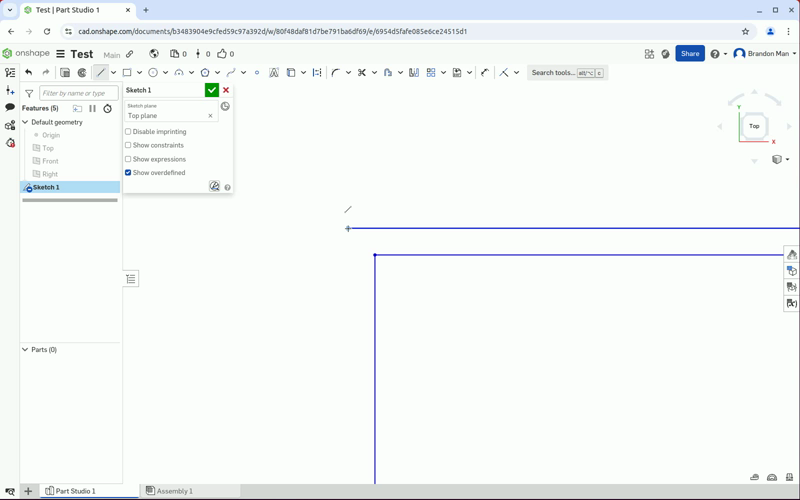
scroll(-6)
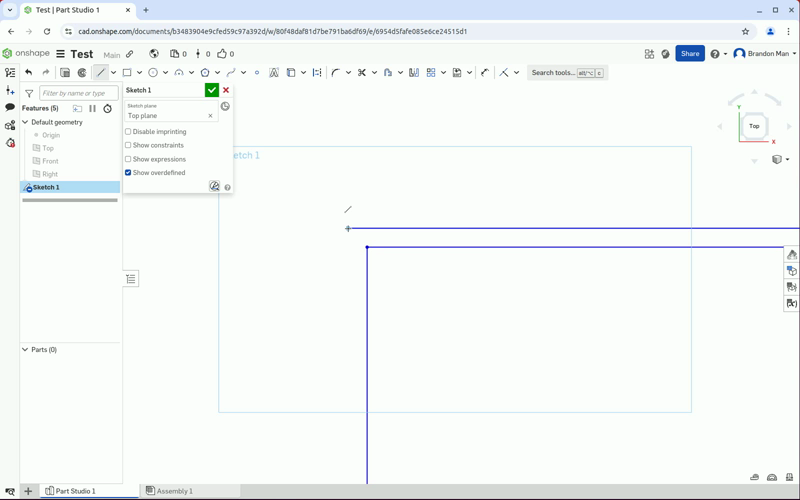
scroll(-6)
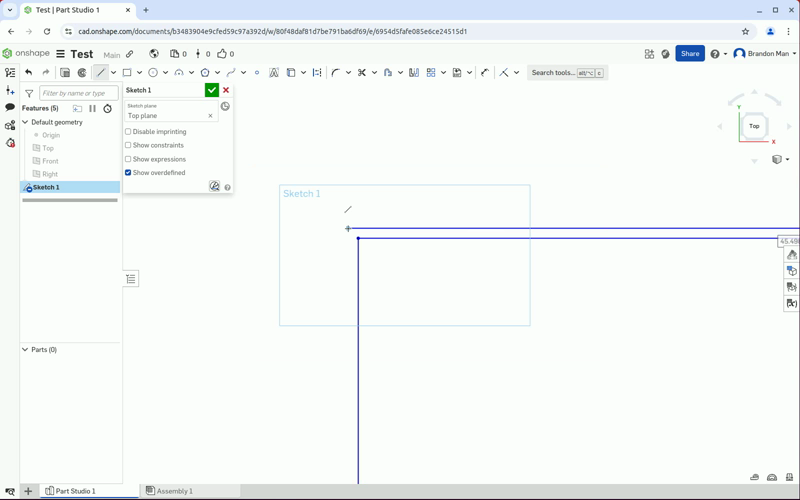
scroll(-6)
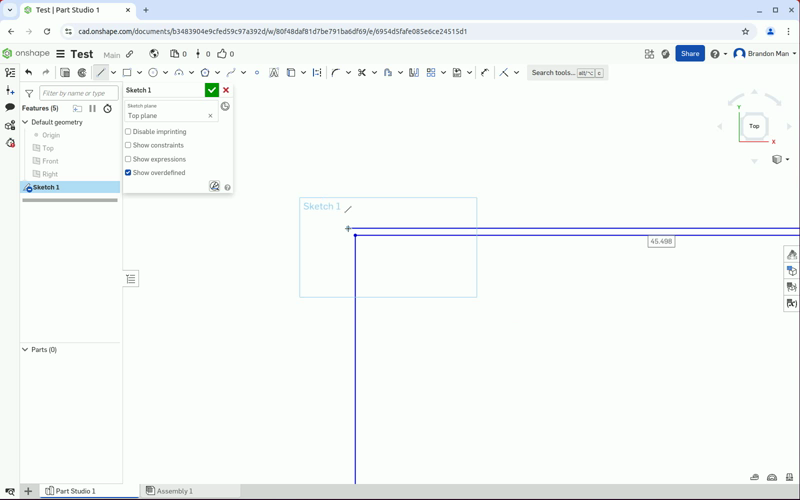
scroll(-6)
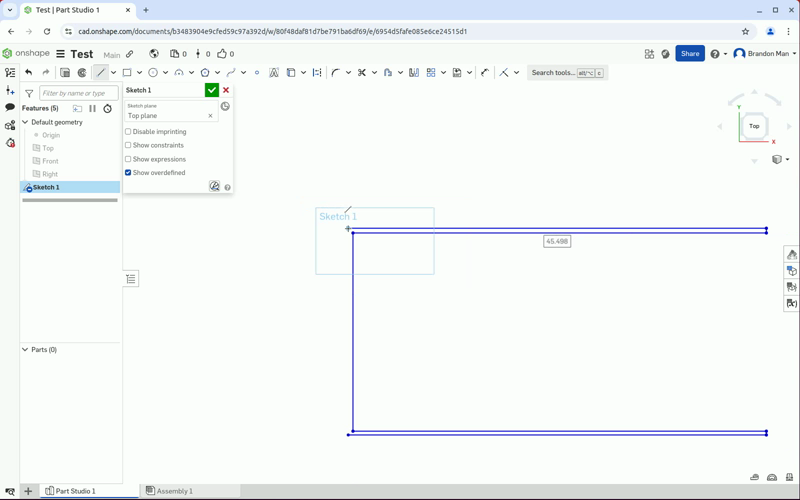
scroll(-6)
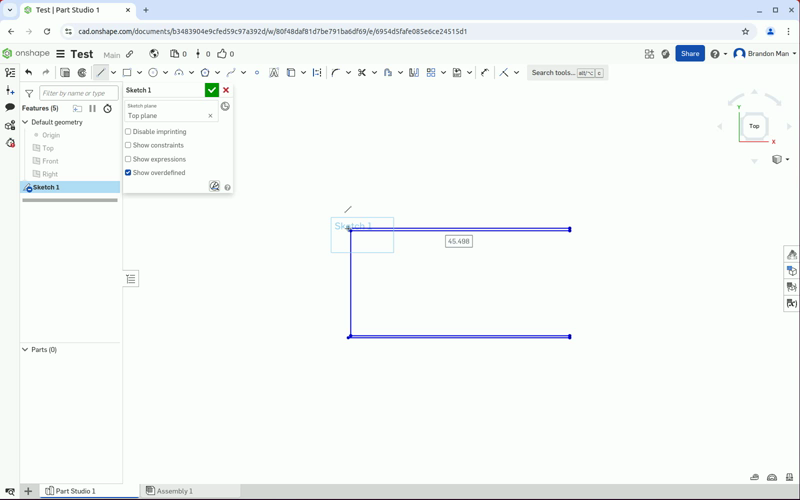
key_up(shift)
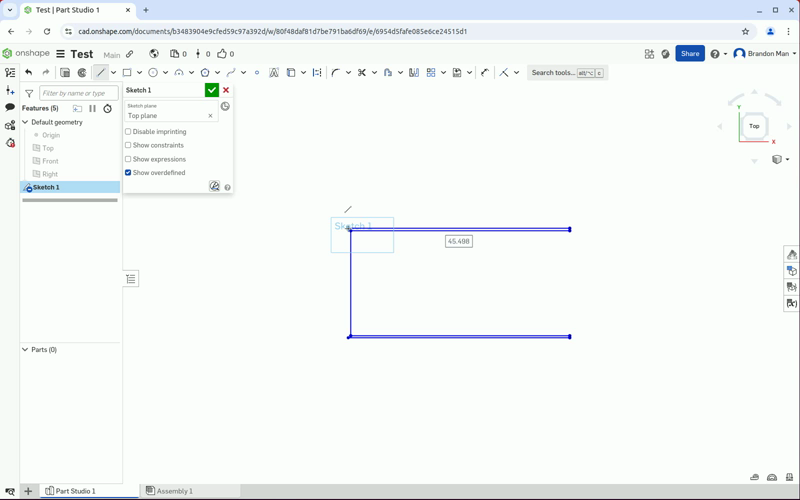
key_down(shift)
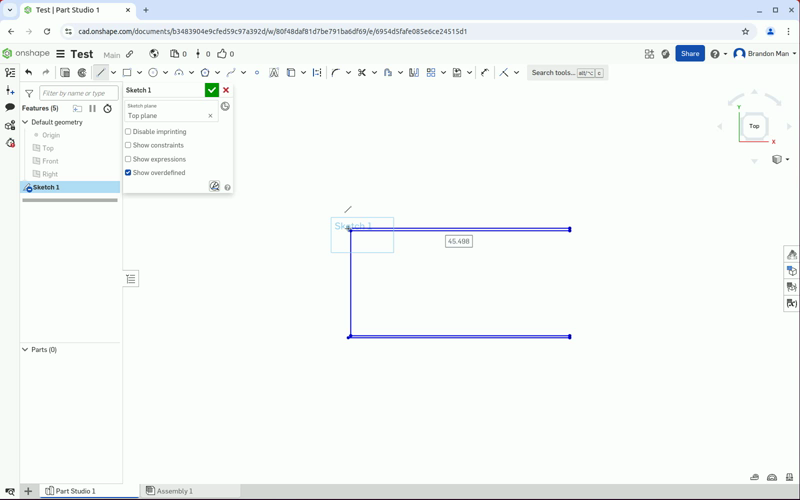
mouse_move(348, 337)
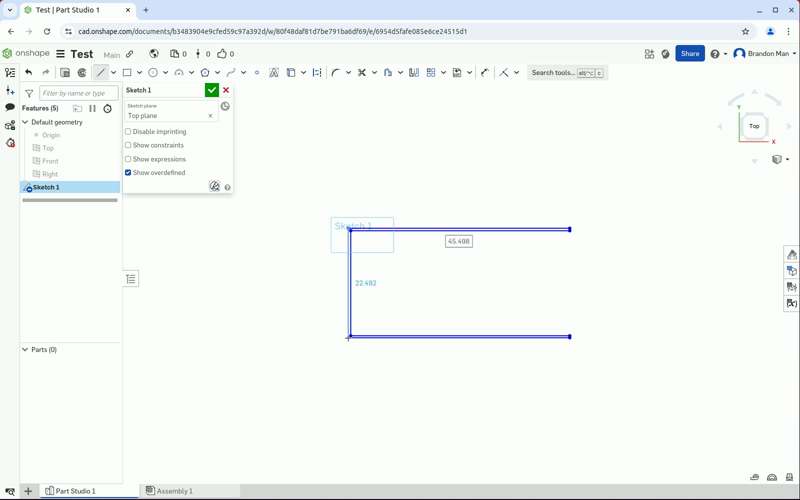
scroll(6)
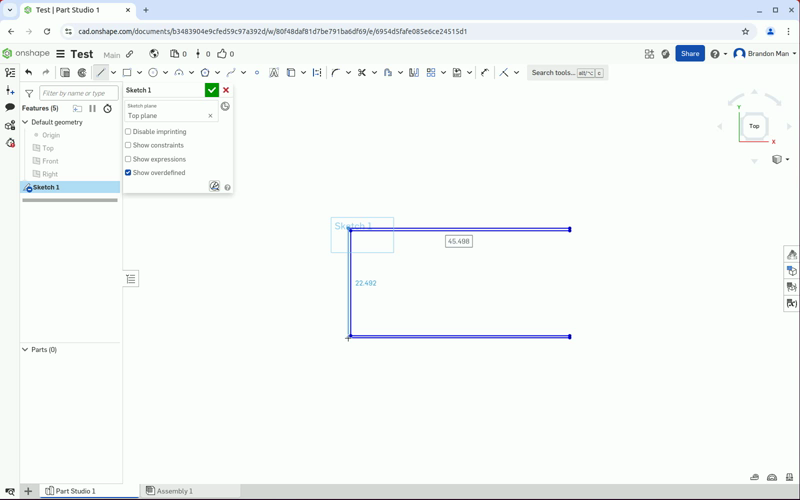
scroll(6)
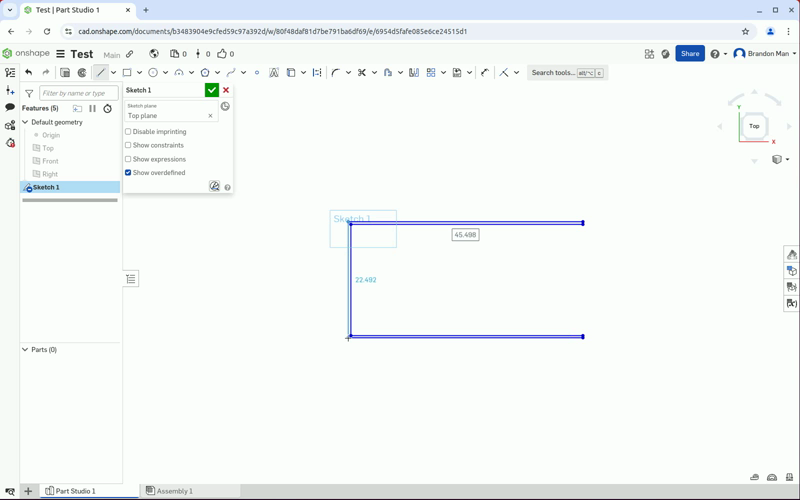
scroll(6)
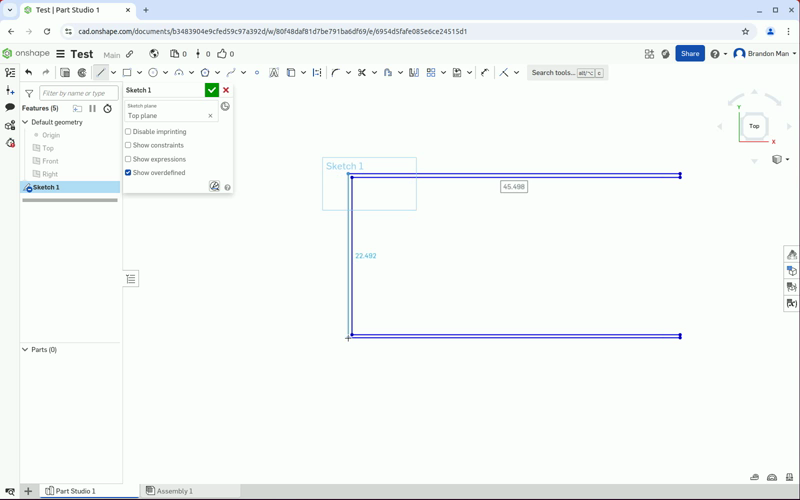
scroll(6)
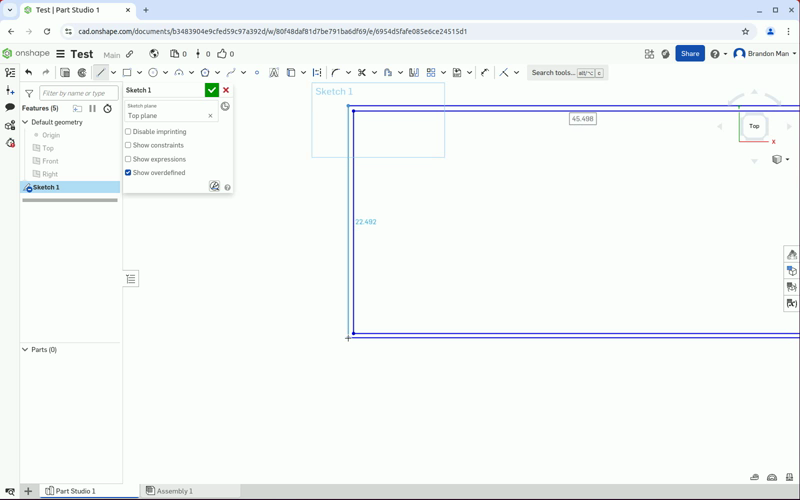
scroll(6)
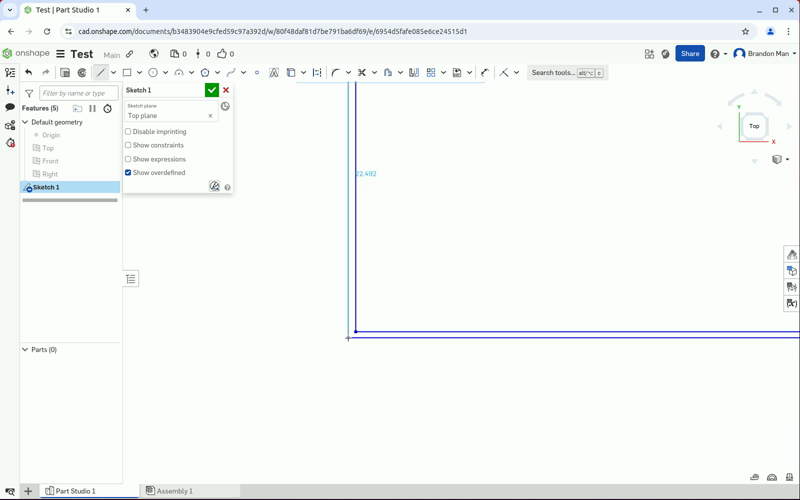
scroll(6)
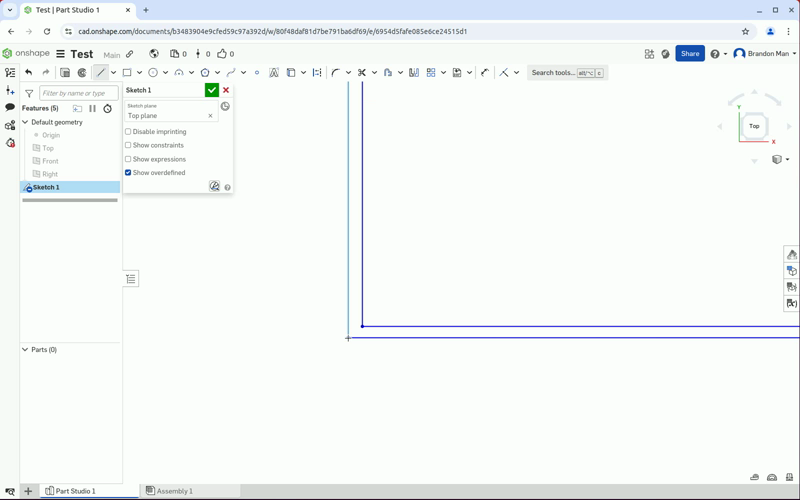
scroll(6)
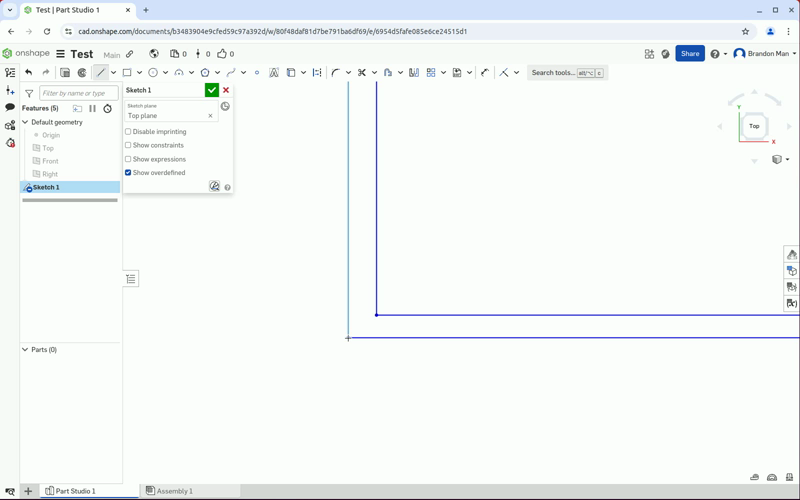
key_up(shift)
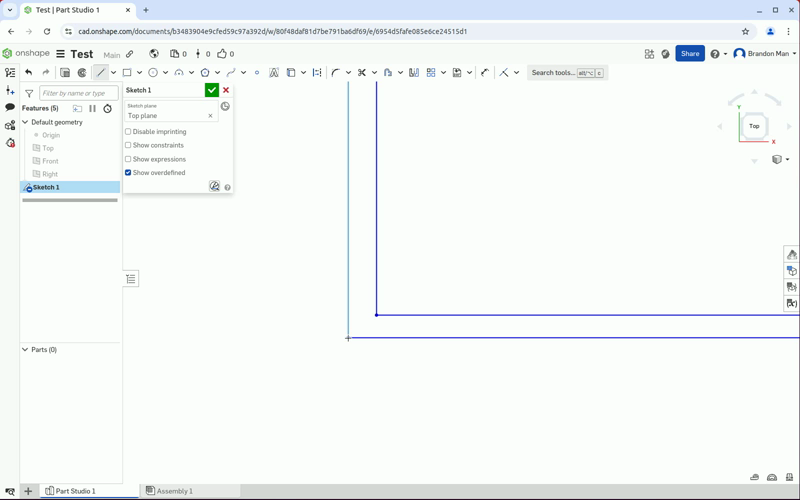
click(348, 337)
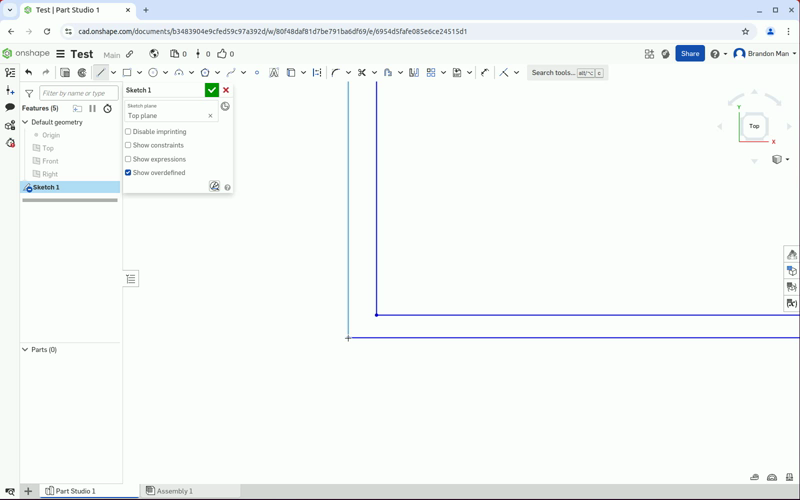
scroll(-6)
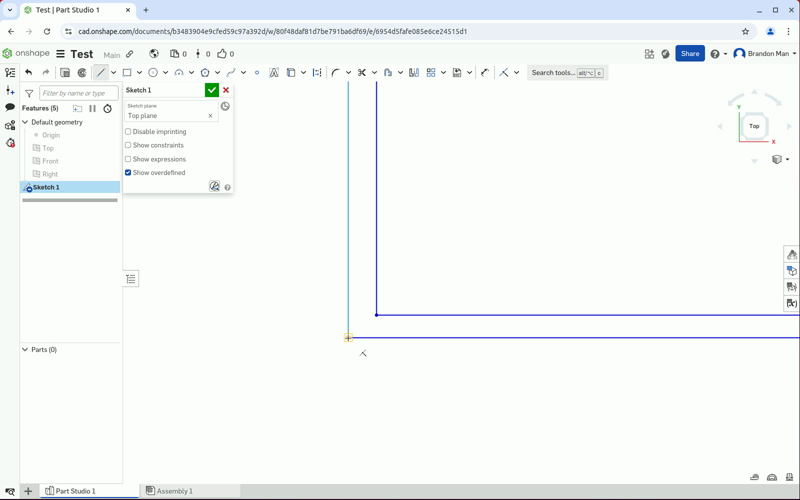
scroll(-6)
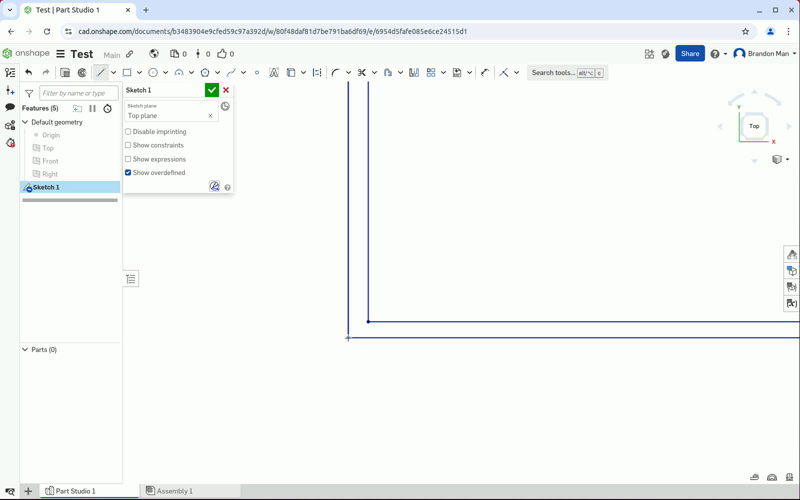
scroll(-6)
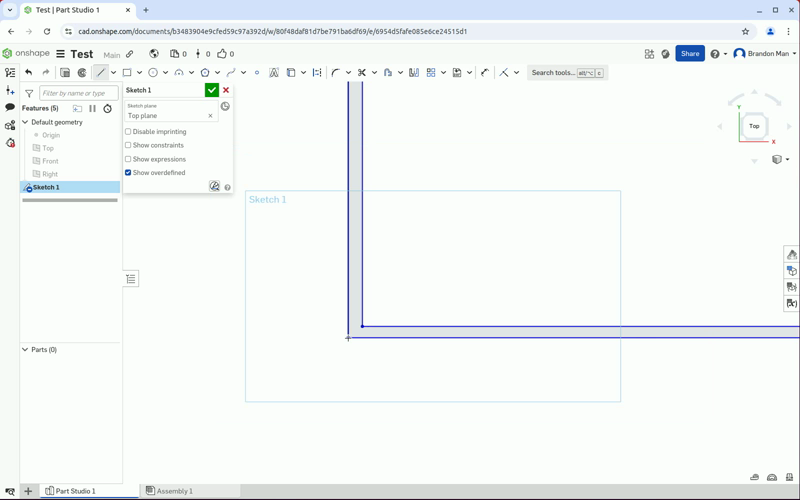
scroll(-6)
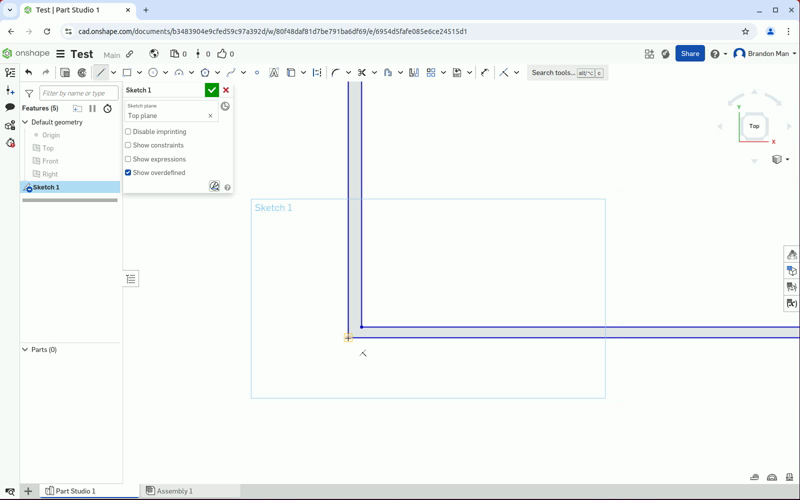
scroll(-6)
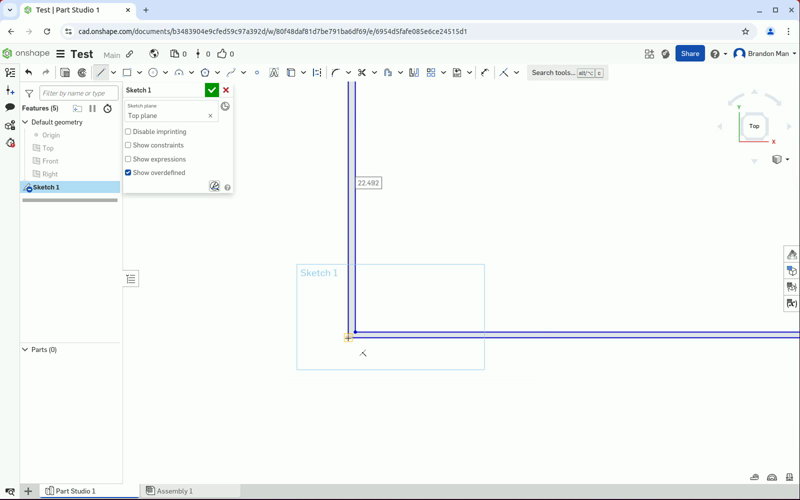
scroll(-6)
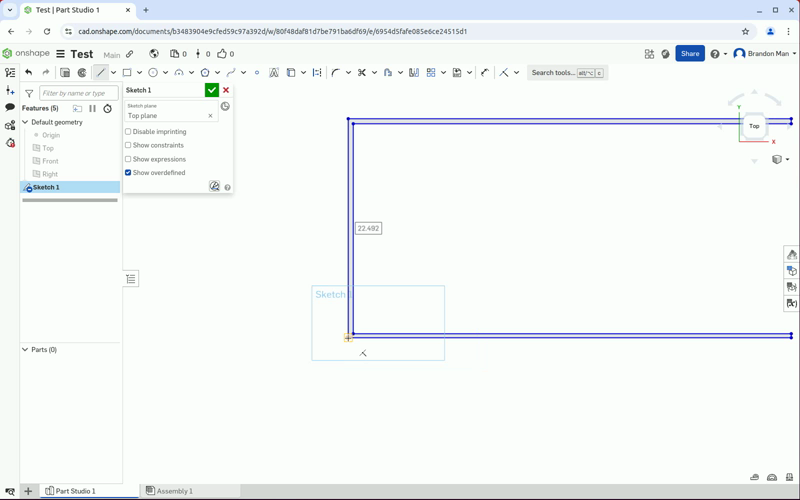
scroll(-6)
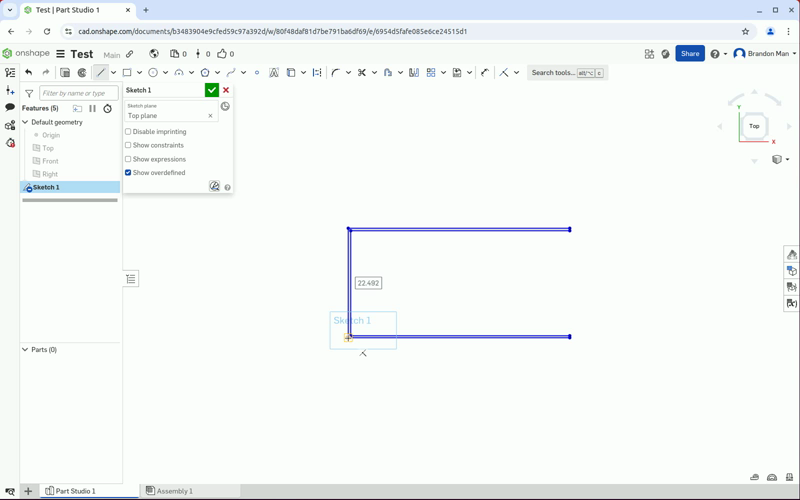
key(esc)
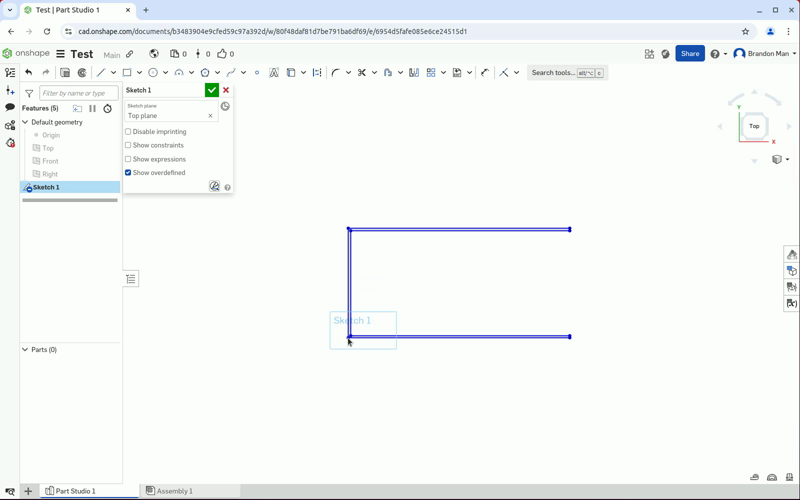
mouse_move(485, 336)
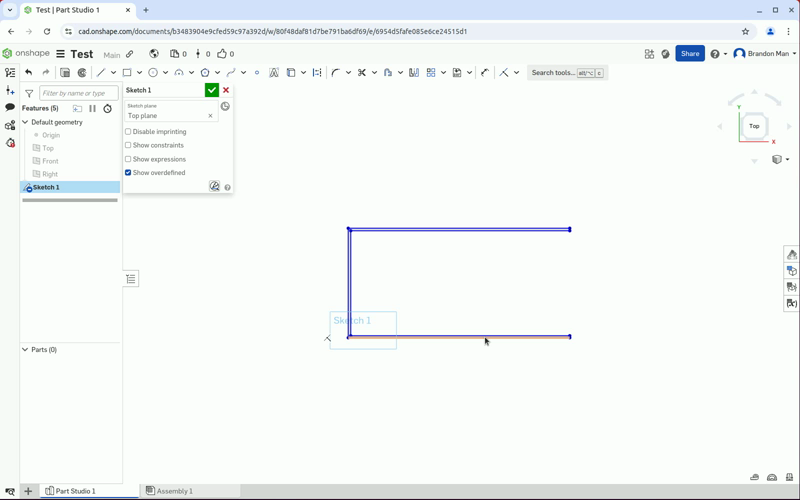
scroll(6)
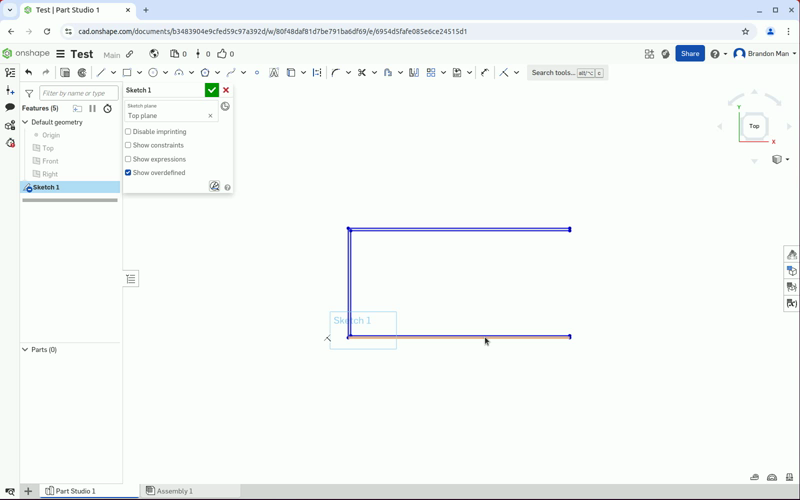
scroll(6)
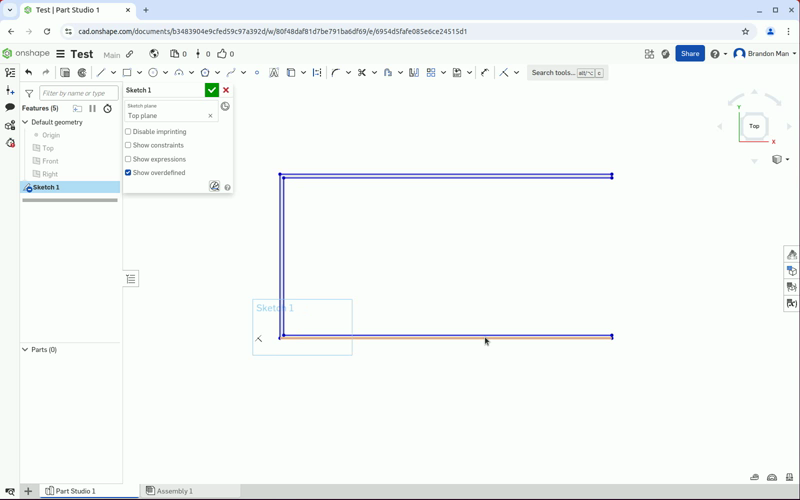
scroll(6)
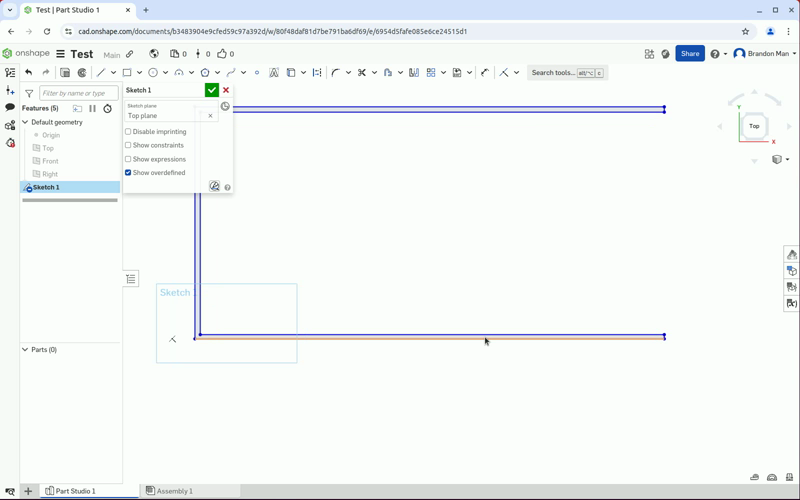
scroll(6)
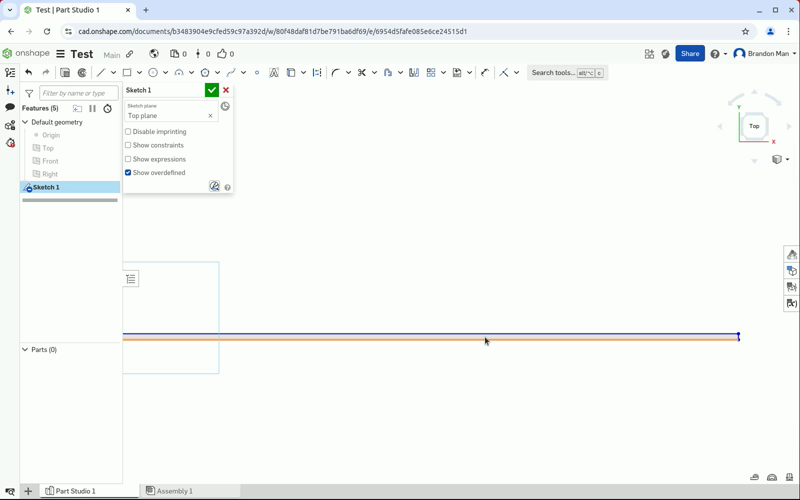
scroll(6)
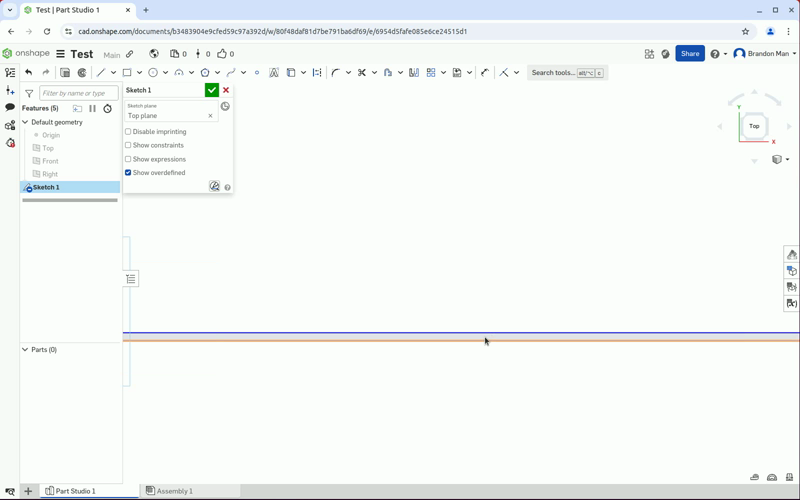
scroll(6)
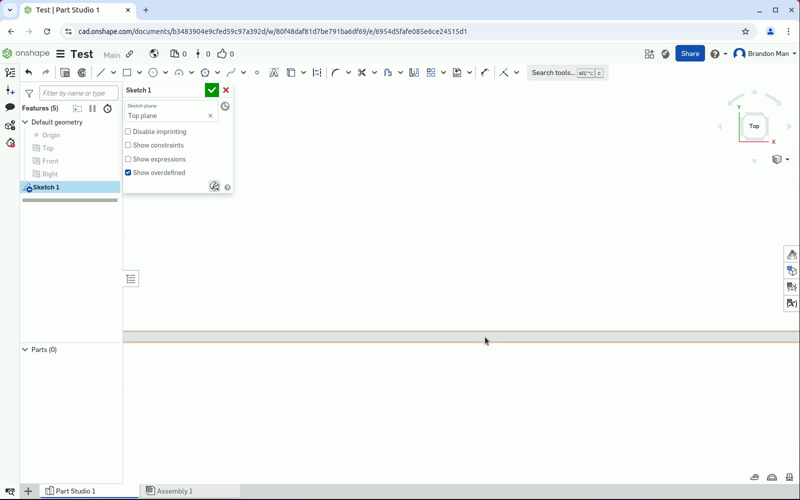
scroll(6)
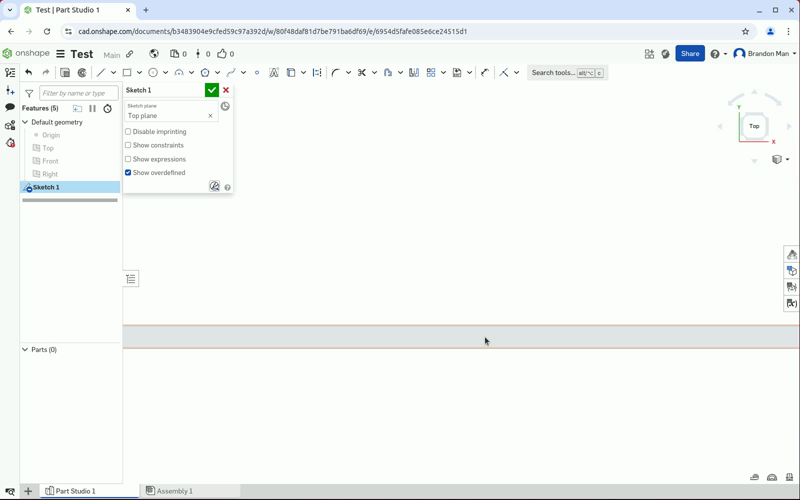
click(485, 336)
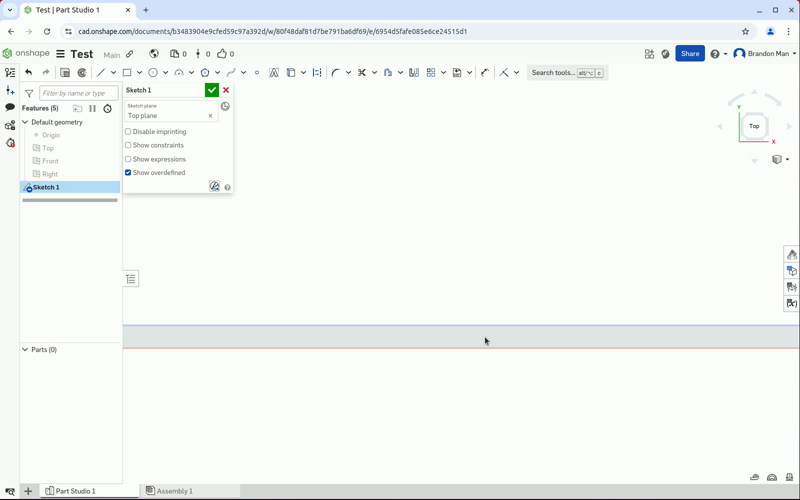
scroll(-6)
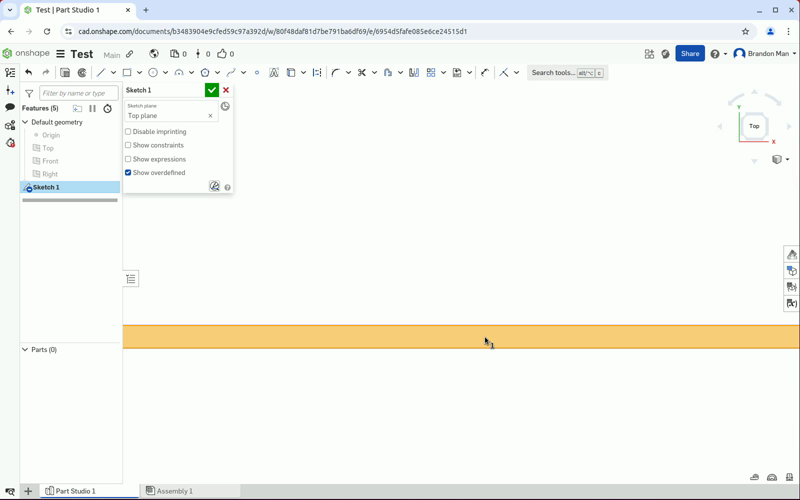
scroll(-6)
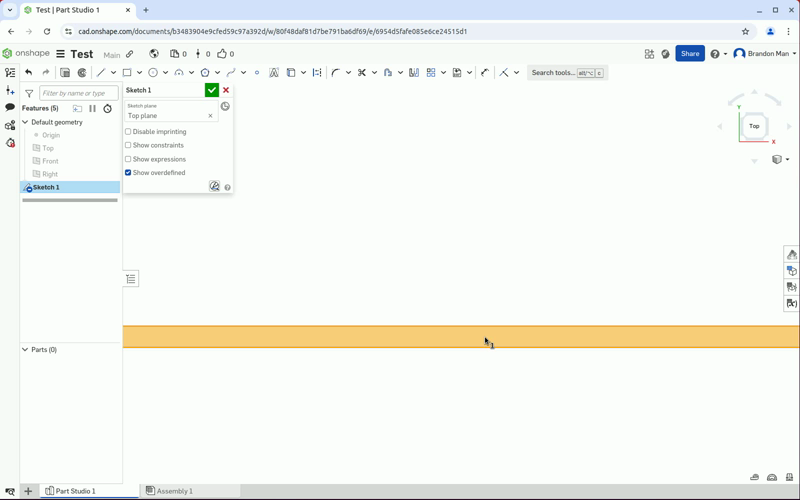
scroll(-6)
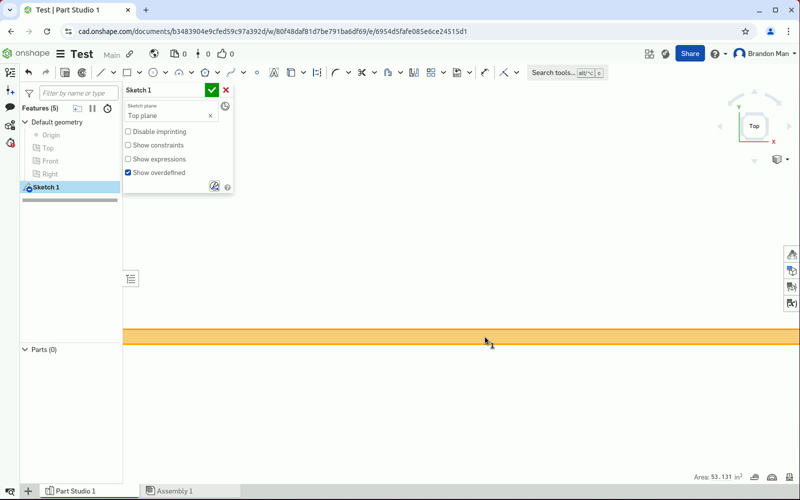
scroll(-6)
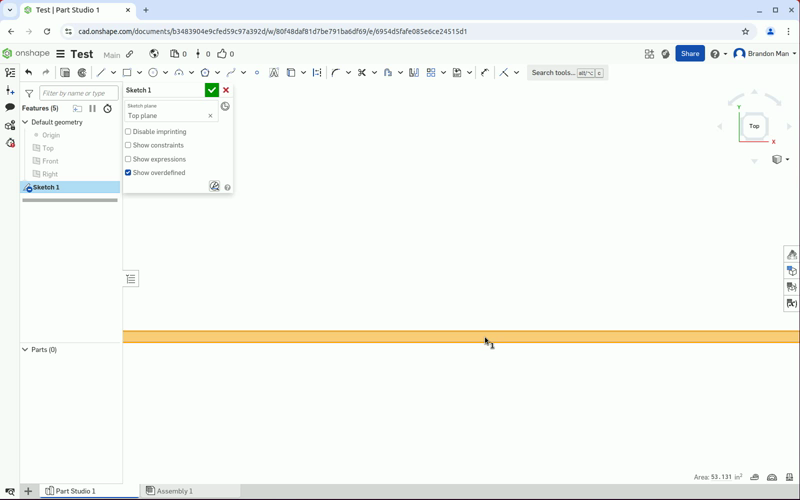
scroll(-6)
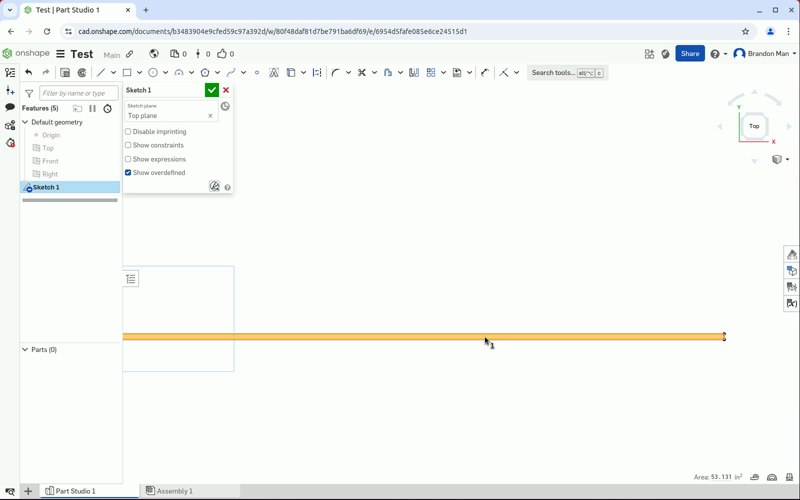
scroll(-6)
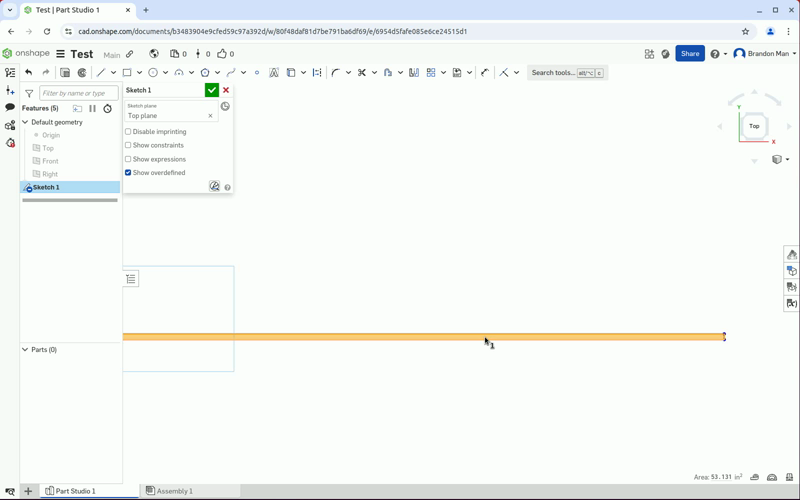
scroll(-6)
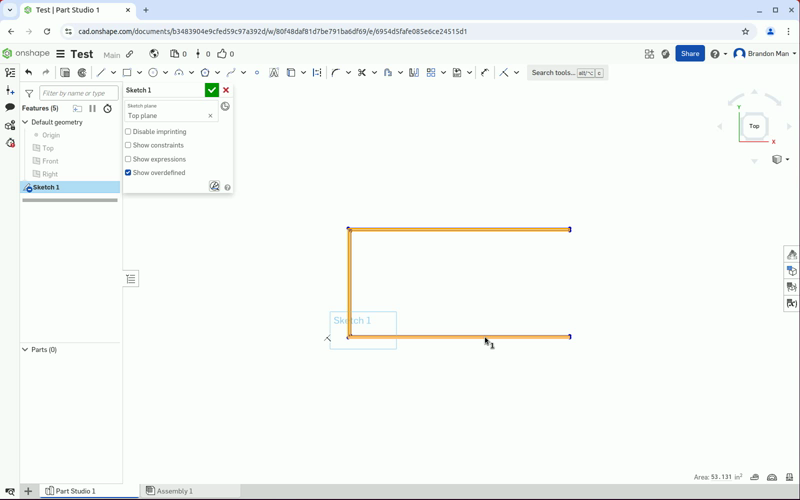
mouse_move(73, 352)
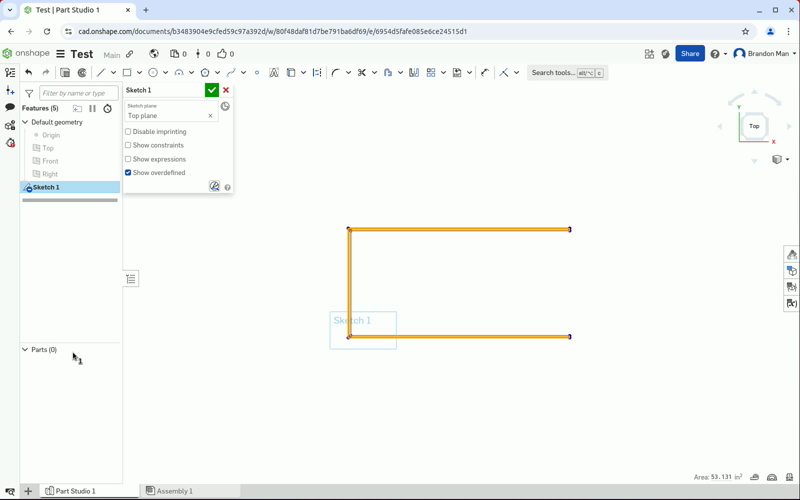
key(shift+y)
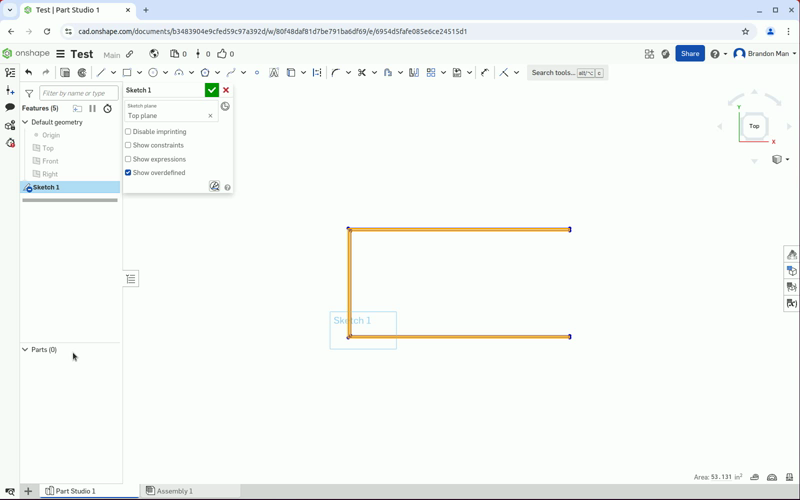
key(shift+e)
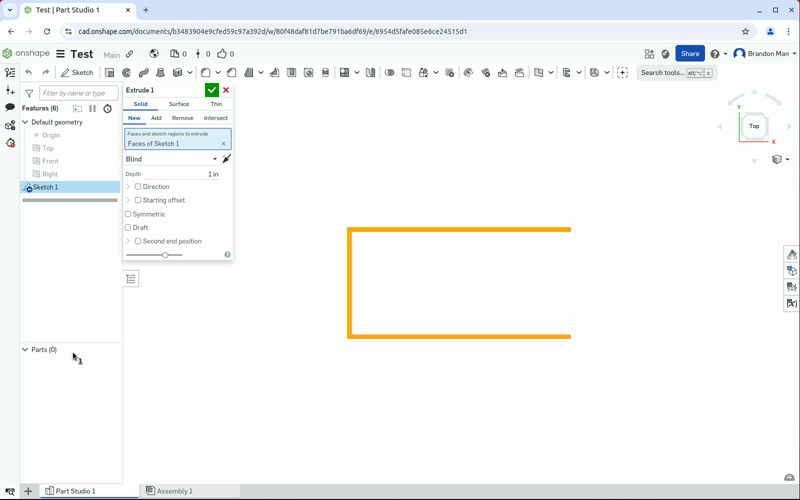
mouse_move(143, 106)
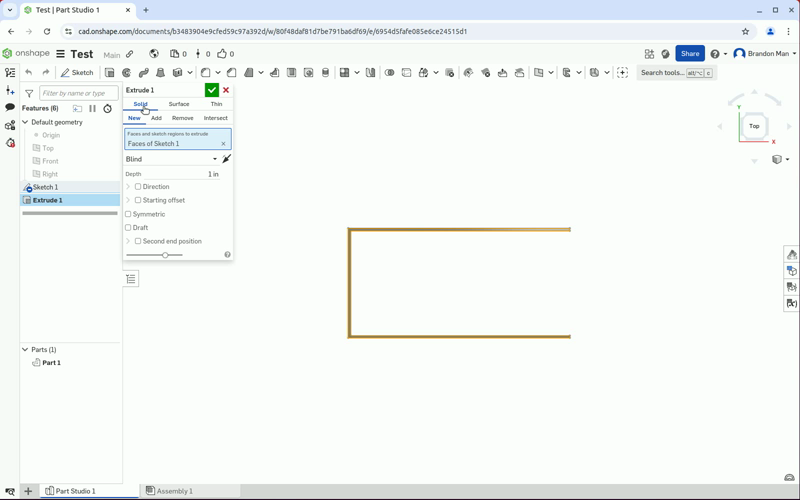
click(143, 106)
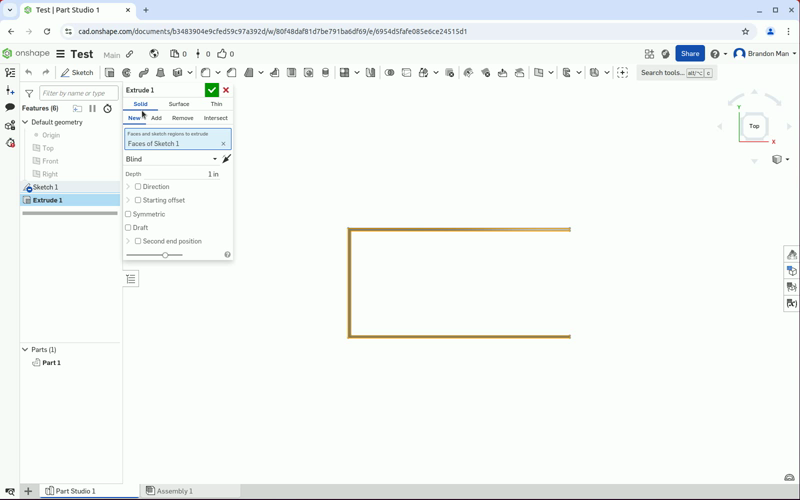
mouse_move(137, 120)
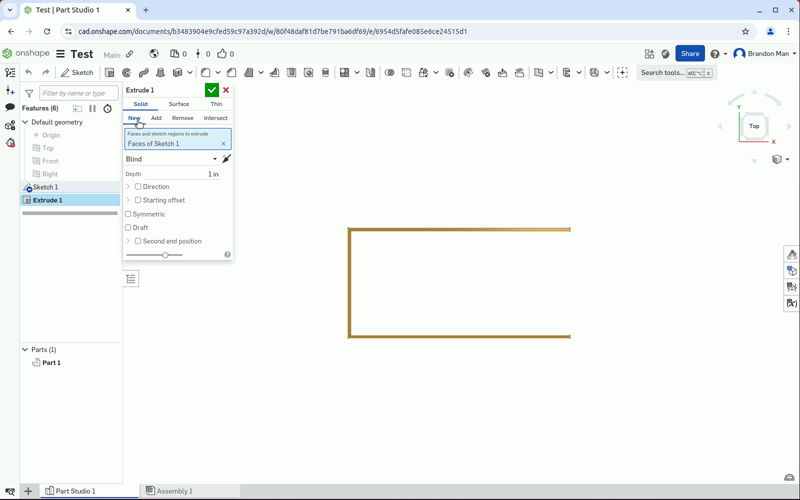
click(137, 120)
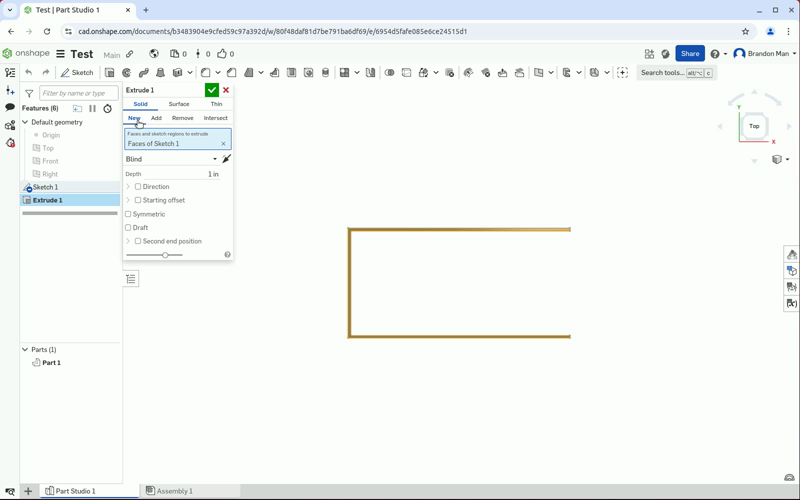
key(tab, 4)
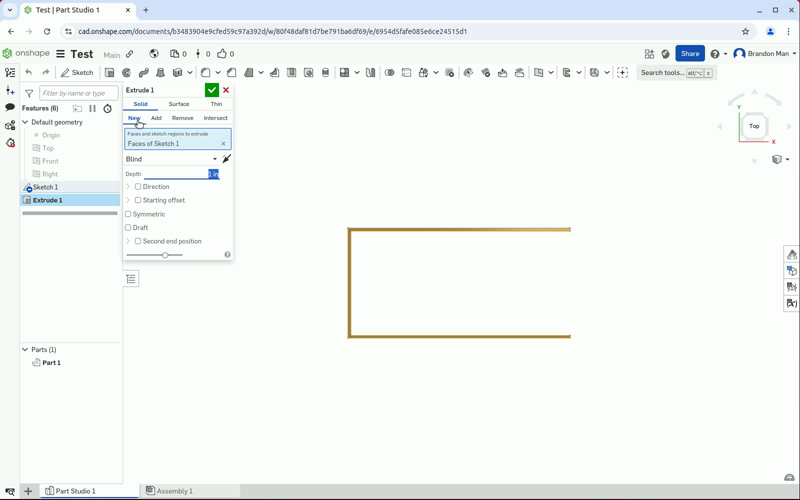
text(15.165)
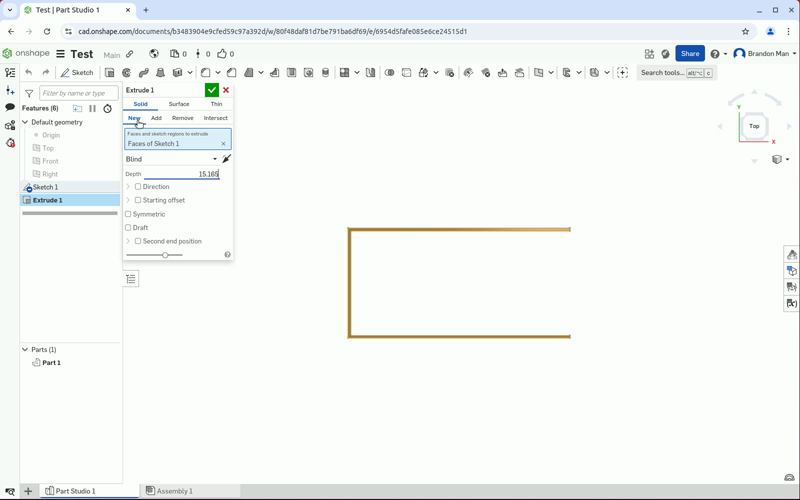
key(enter)
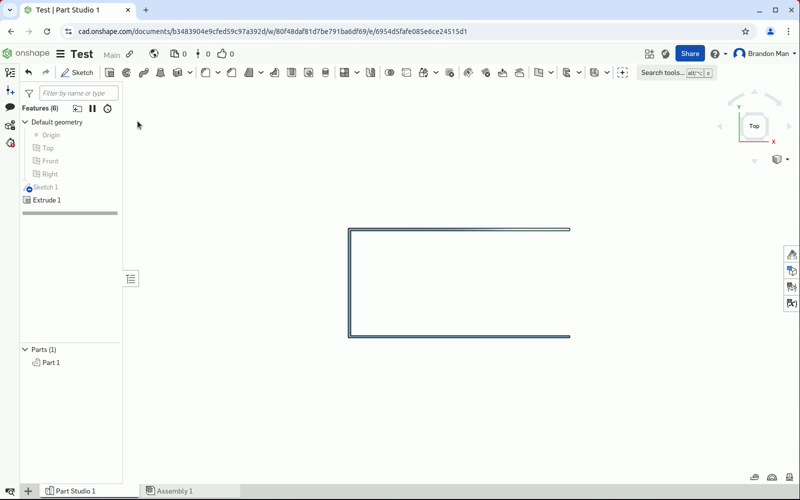
key(shift+h)
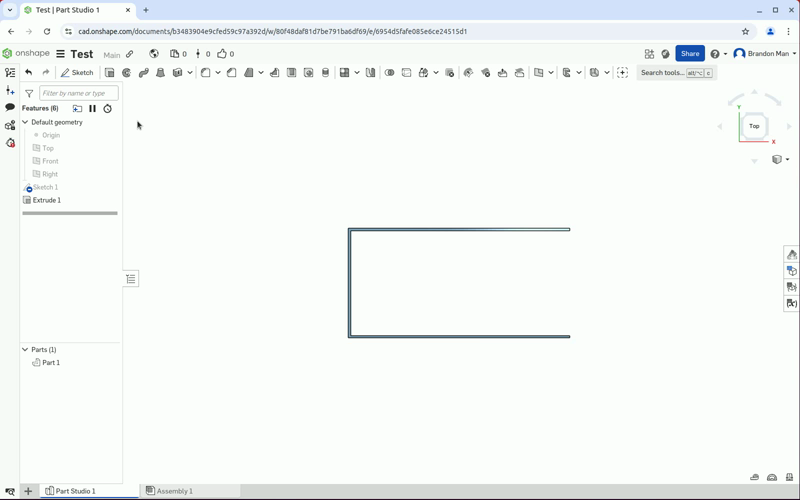
key(shift+h)
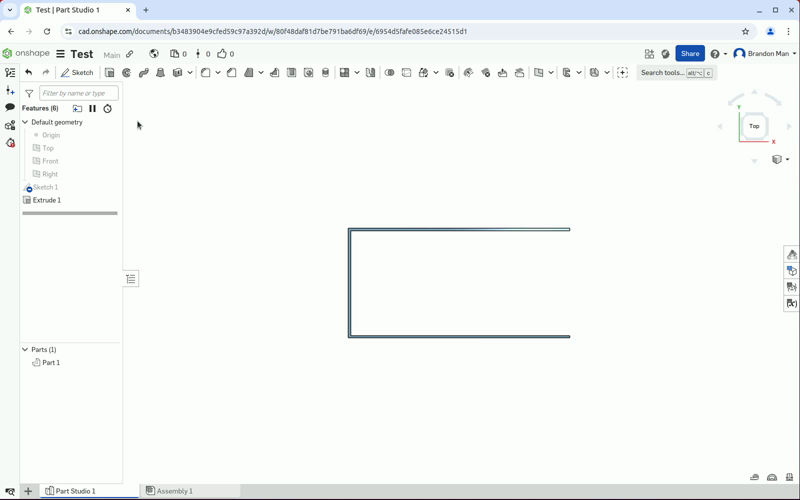
mouse_move(73, 189)
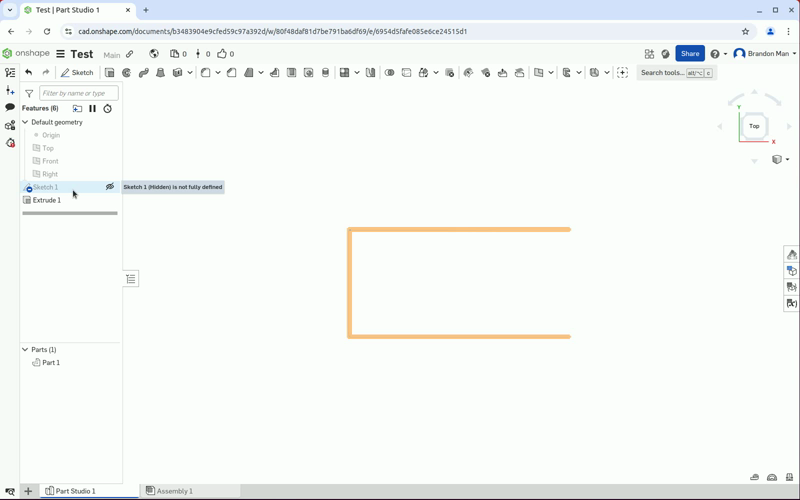
click(73, 189)
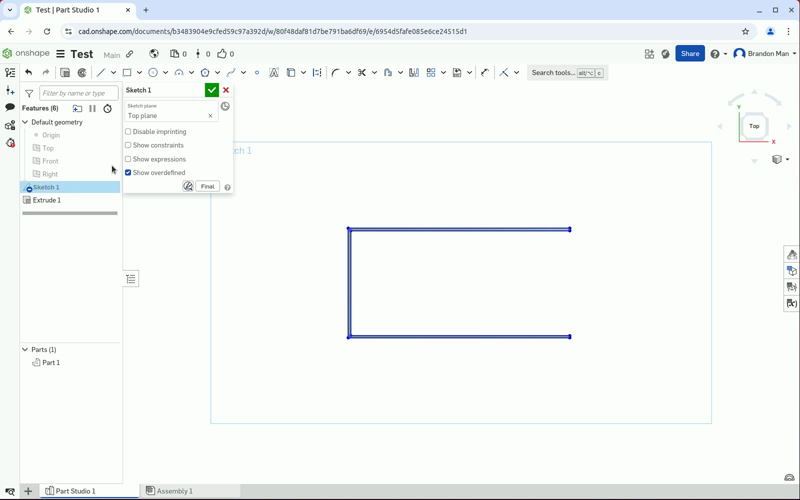
mouse_move(229, 92)
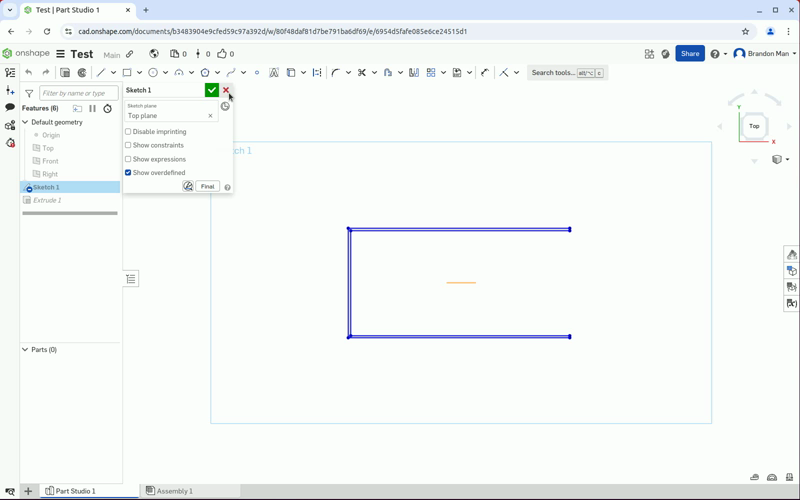
click(229, 92)
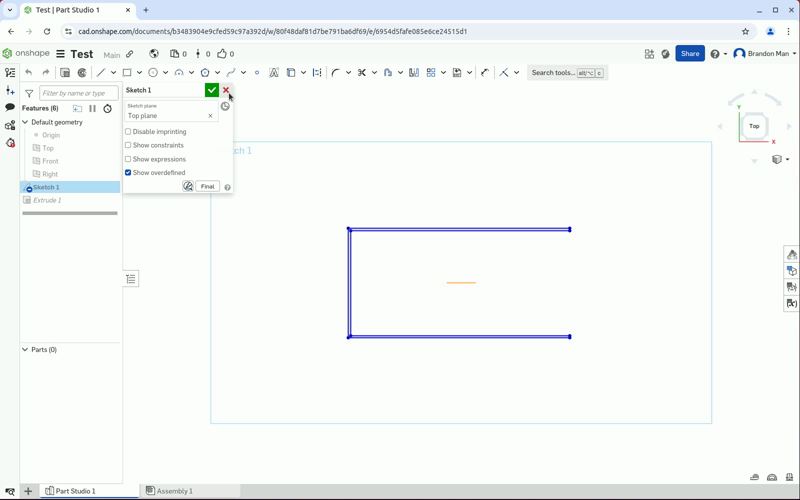
key(shift+s)
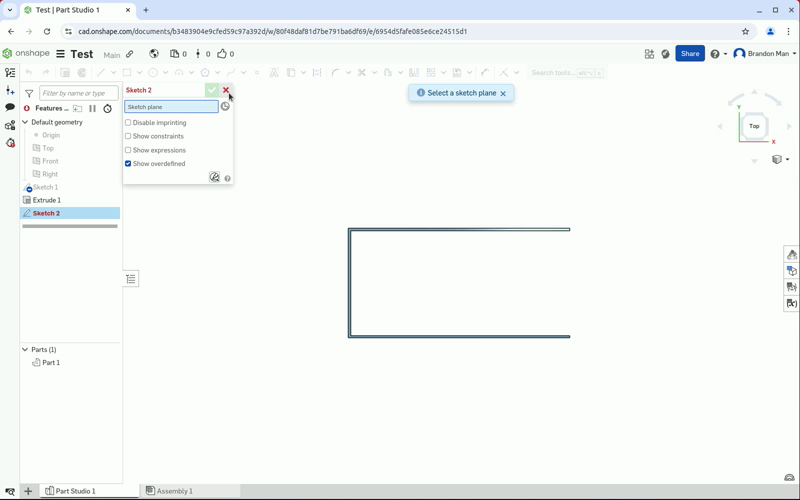
mouse_move(73, 150)
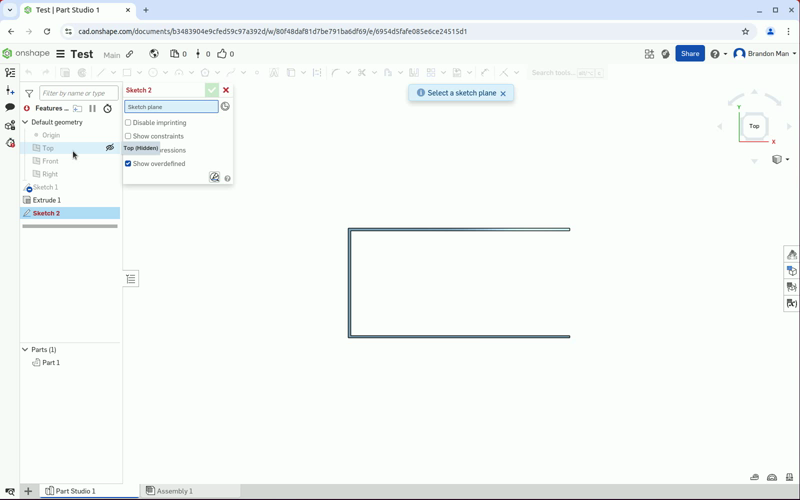
click(73, 150)
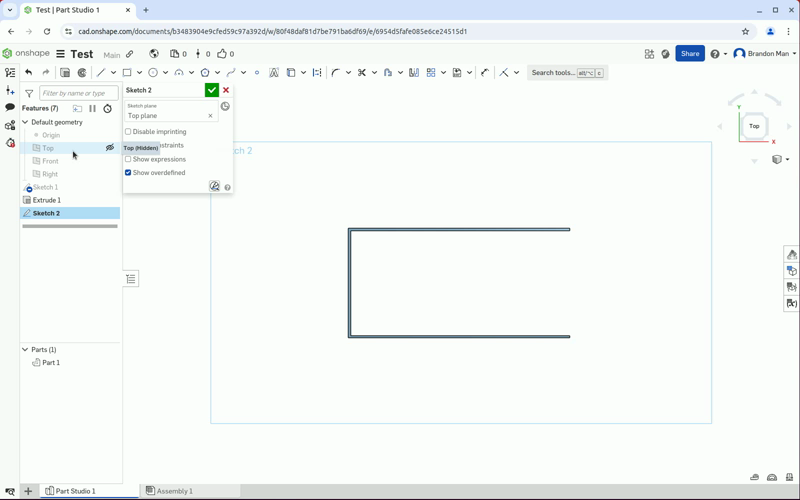
mouse_move(73, 352)
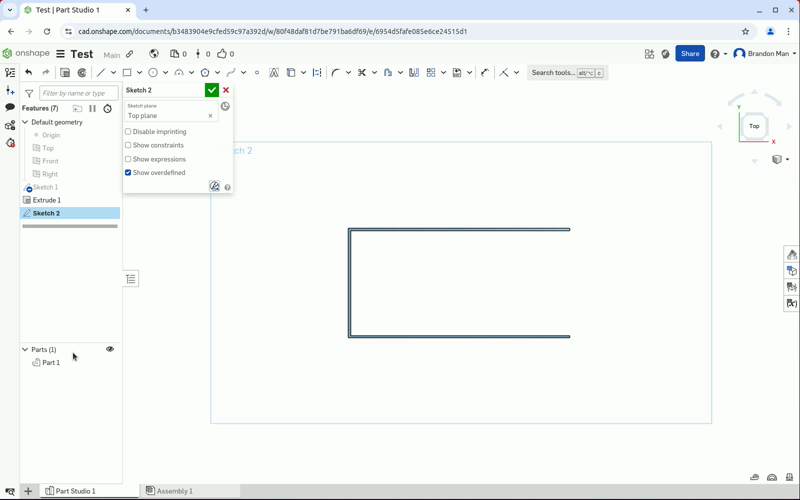
key(y)
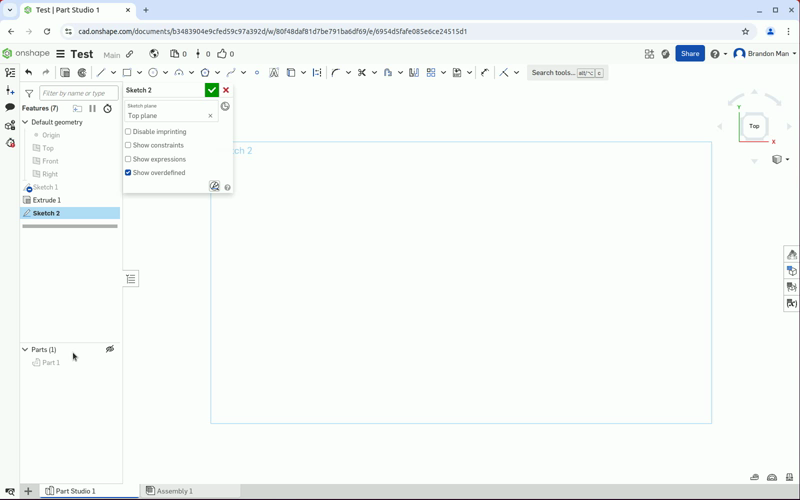
key(l)
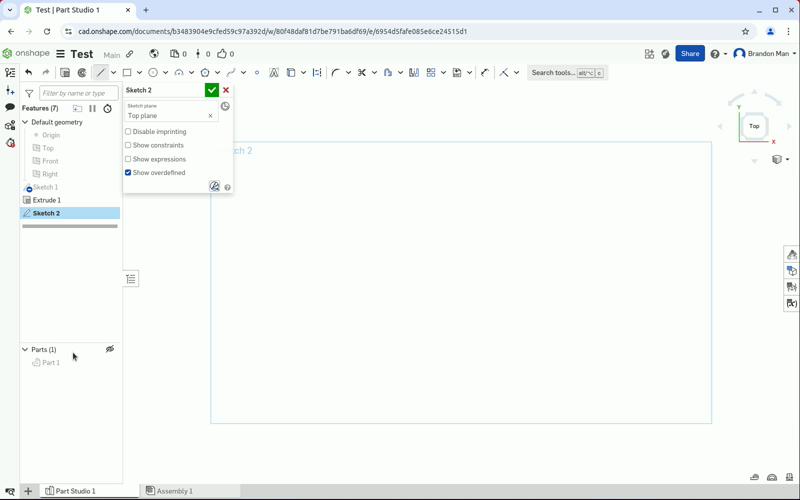
key_down(shift)
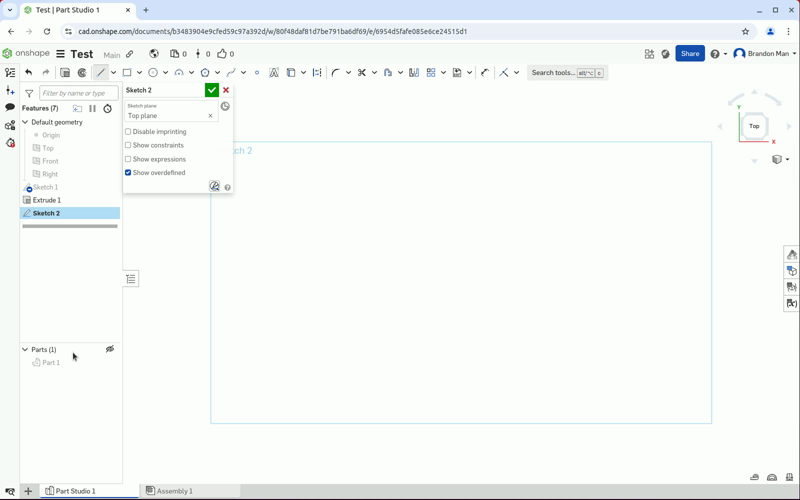
mouse_move(350, 335)
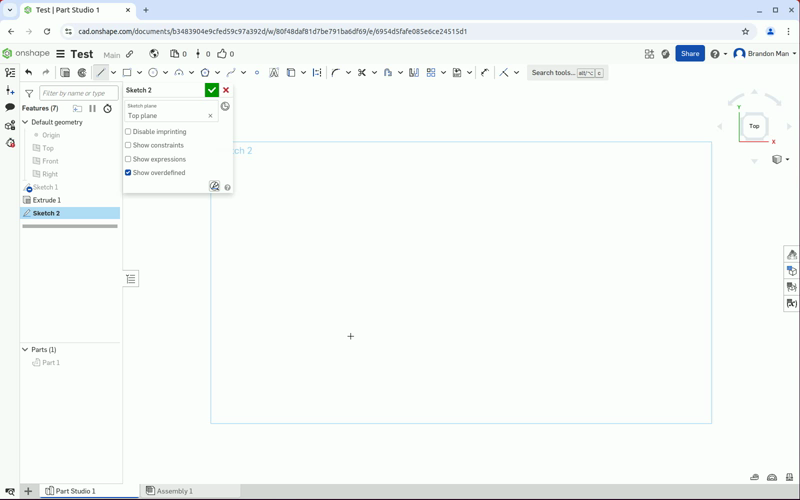
click(350, 335)
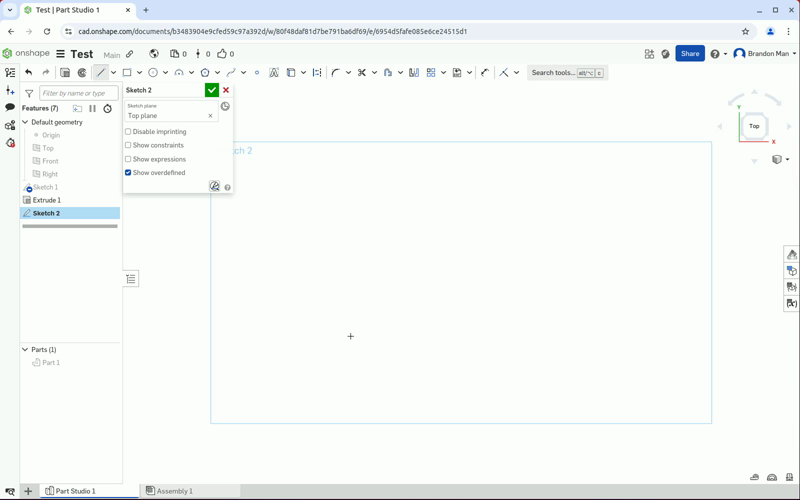
key_up(shift)
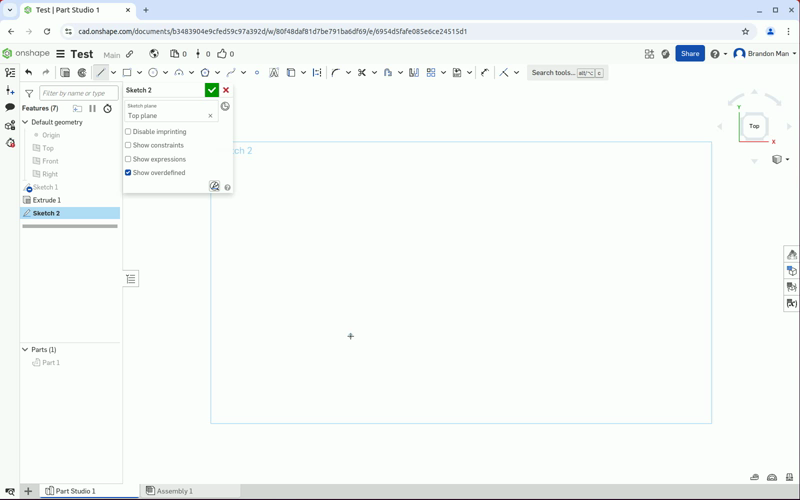
key_down(shift)
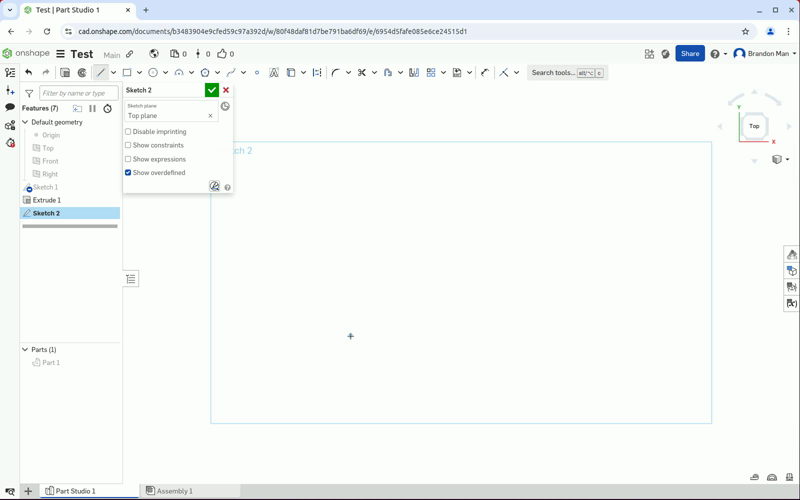
mouse_move(570, 335)
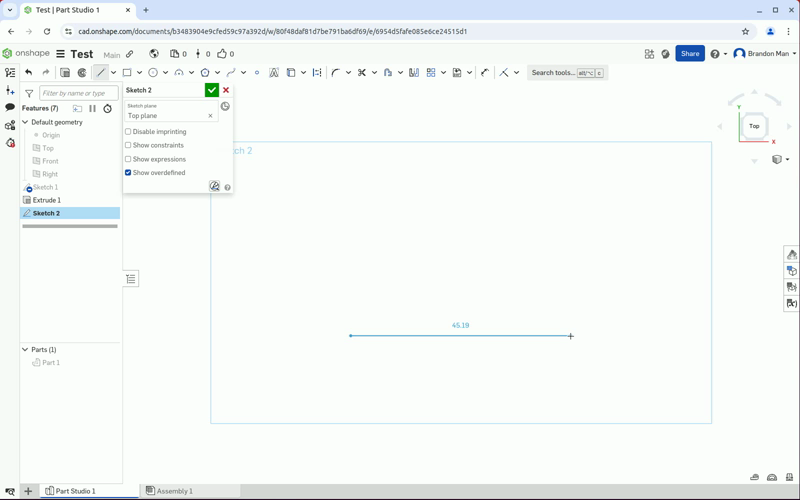
click(570, 335)
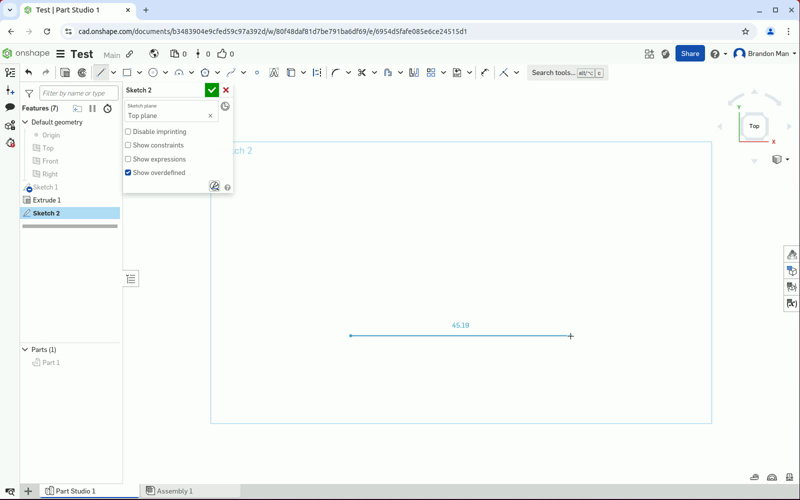
key_up(shift)
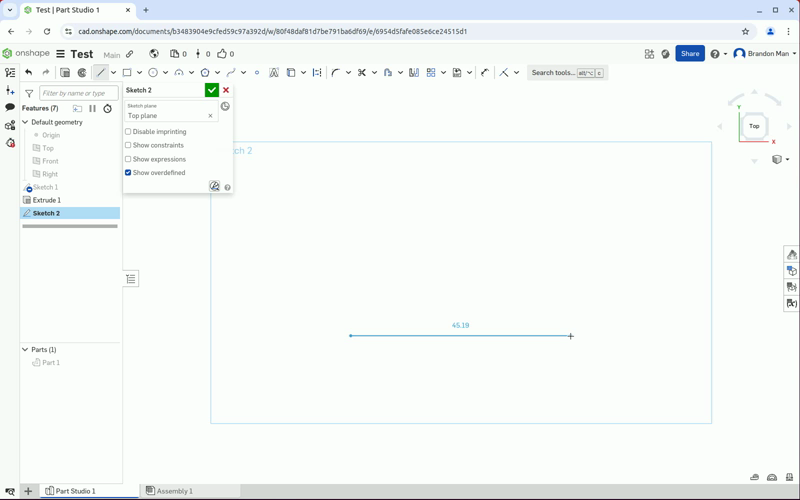
key_down(shift)
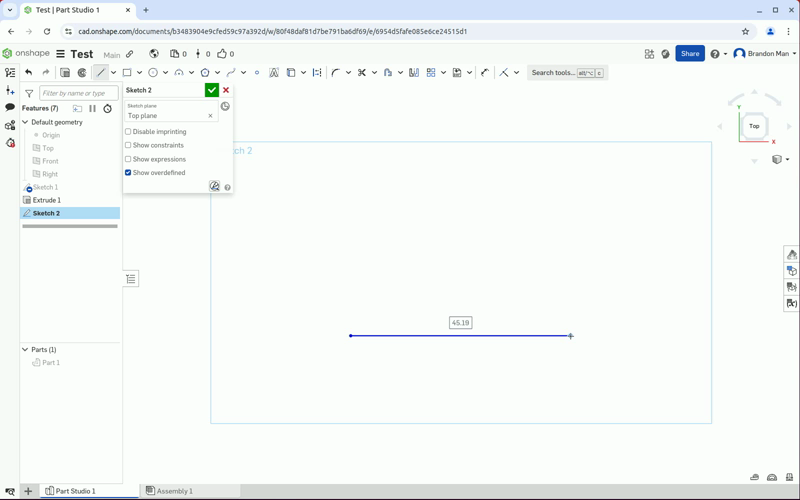
mouse_move(570, 231)
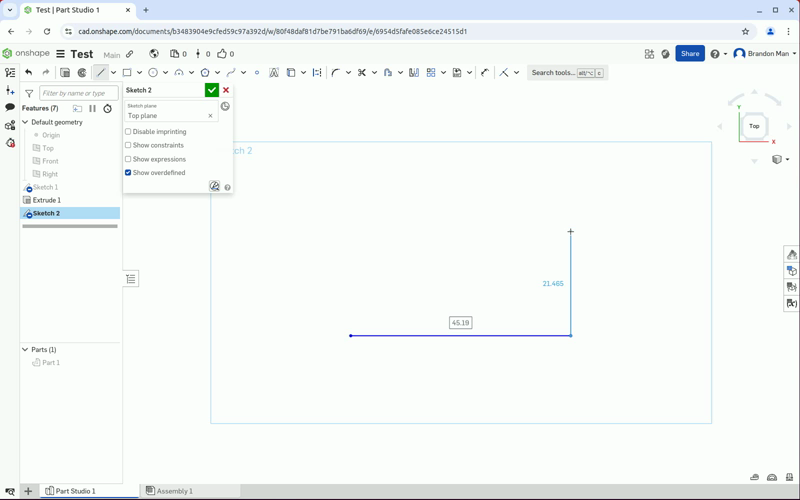
click(570, 231)
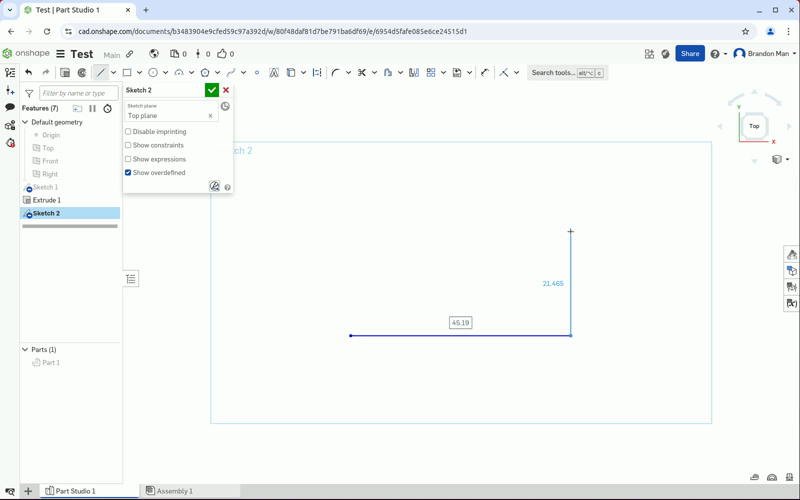
key_up(shift)
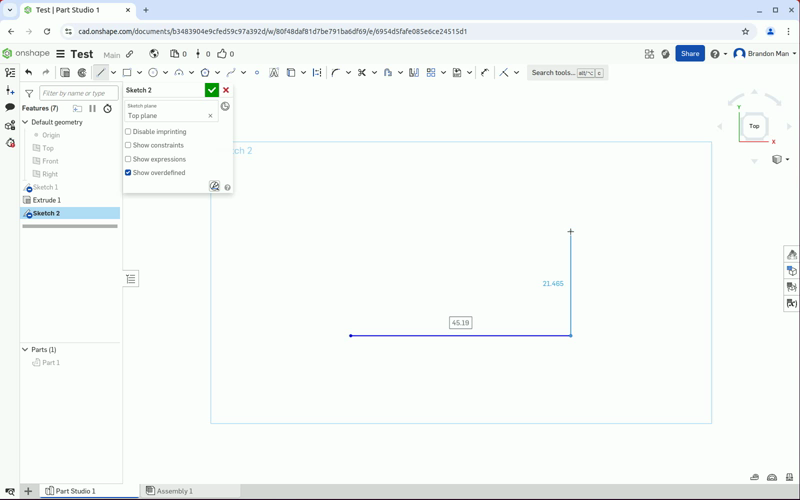
key_down(shift)
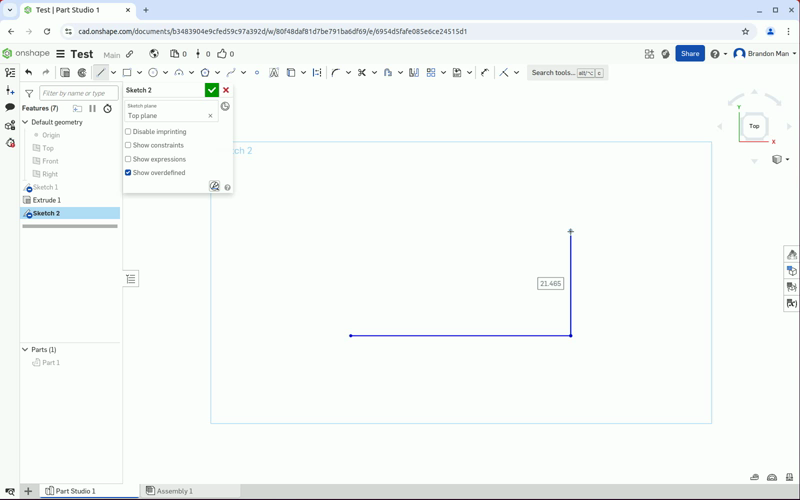
mouse_move(350, 231)
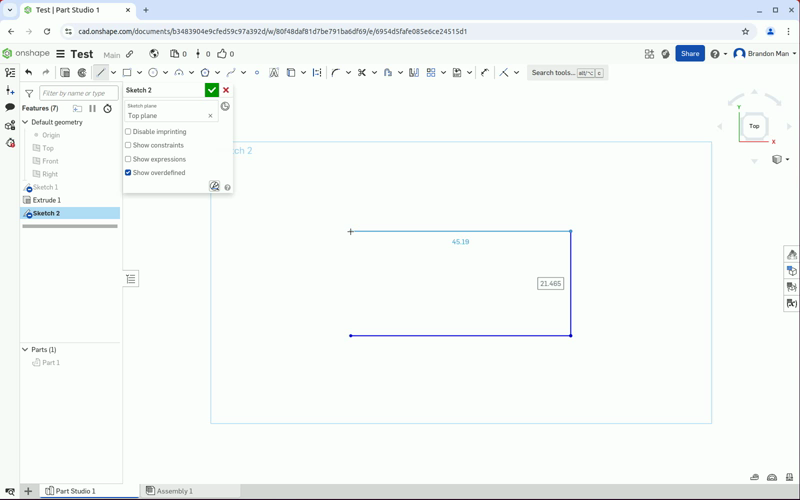
click(350, 231)
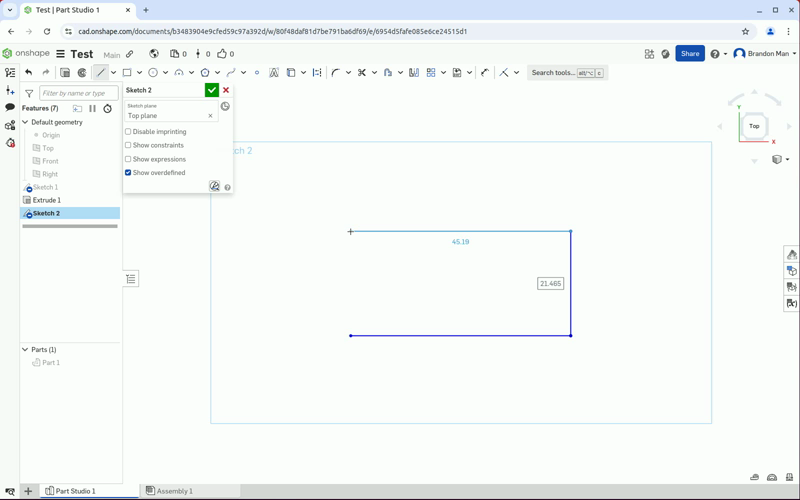
key_up(shift)
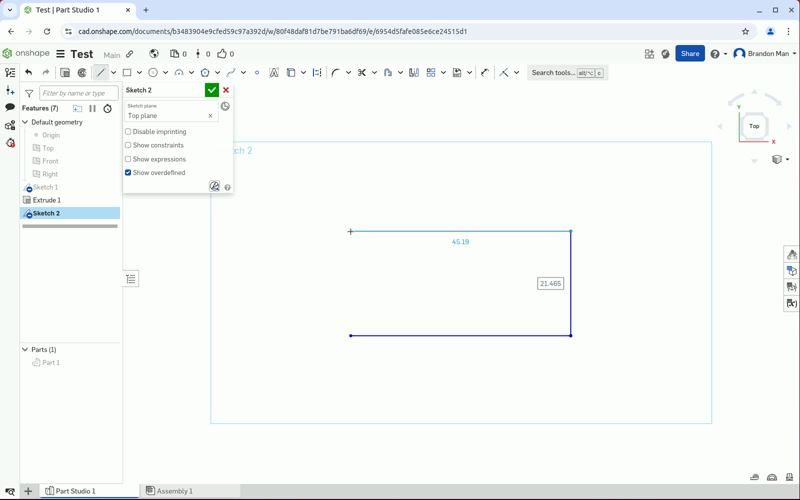
key_down(shift)
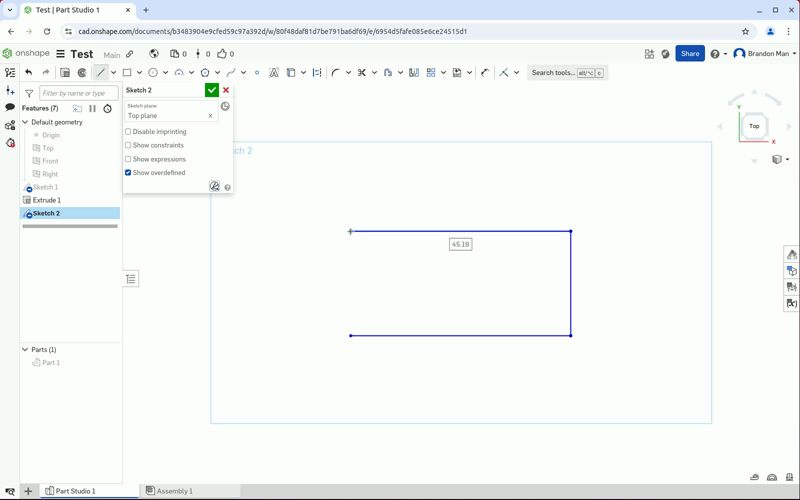
mouse_move(350, 335)
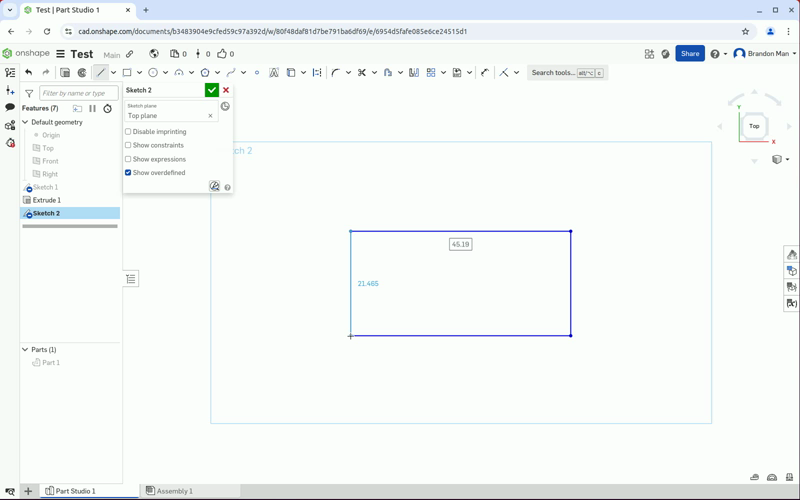
key_up(shift)
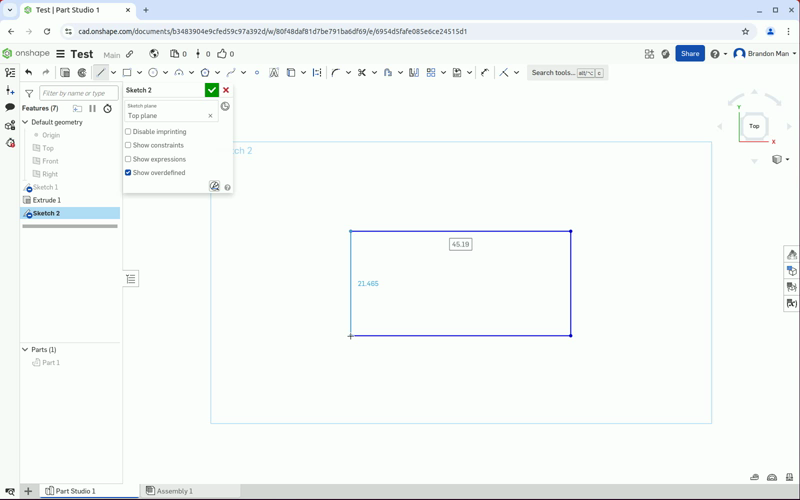
click(350, 335)
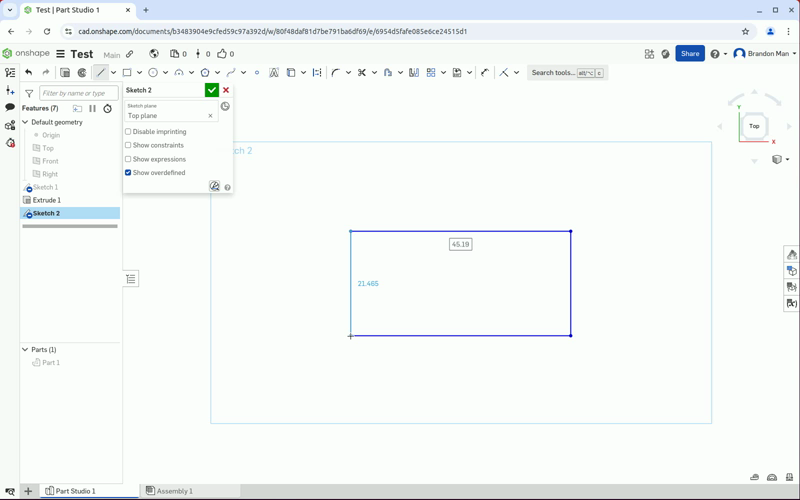
key(esc)
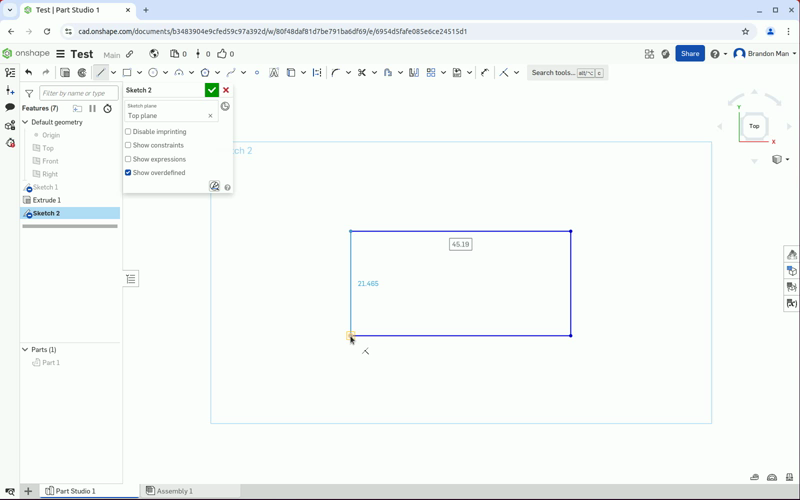
mouse_move(369, 317)
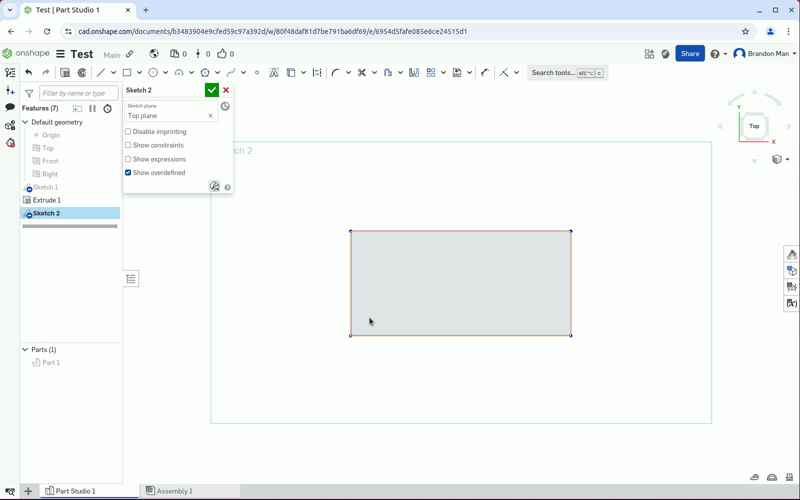
click(369, 317)
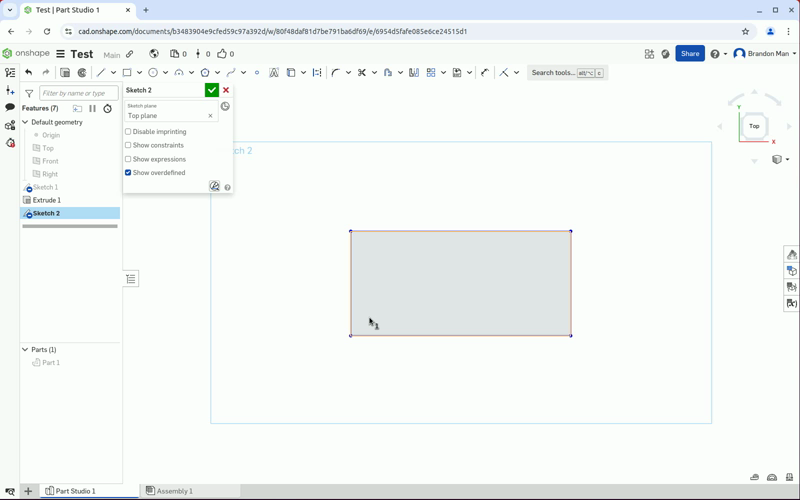
mouse_move(73, 352)
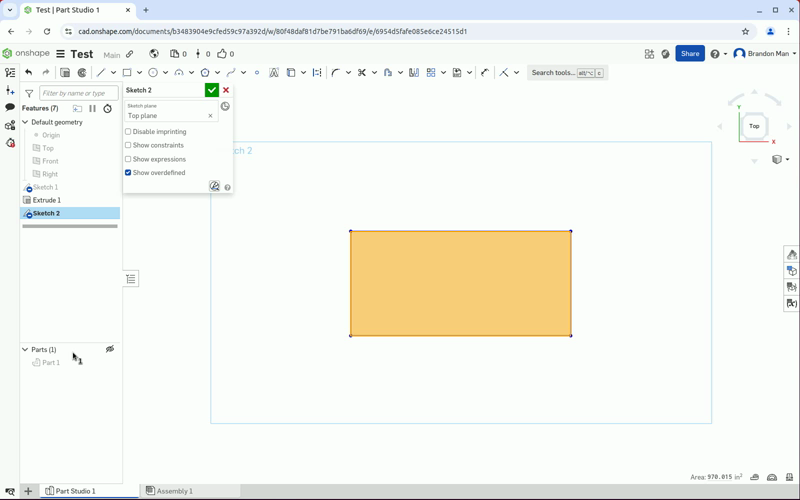
key(shift+y)
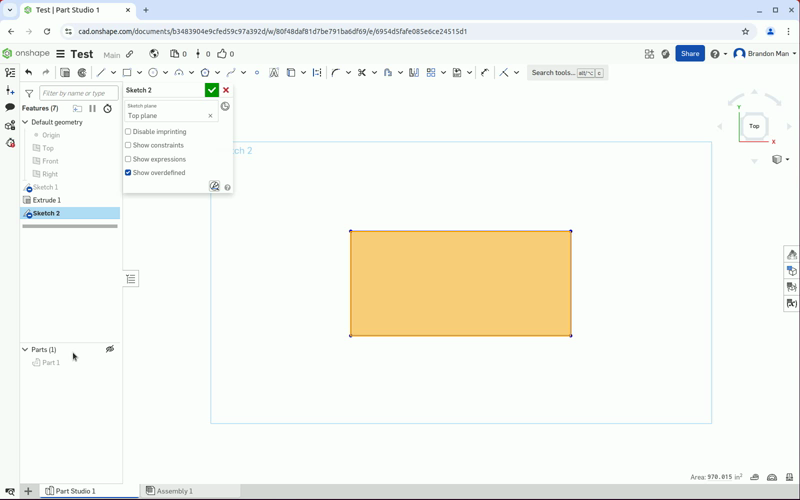
key(shift+e)
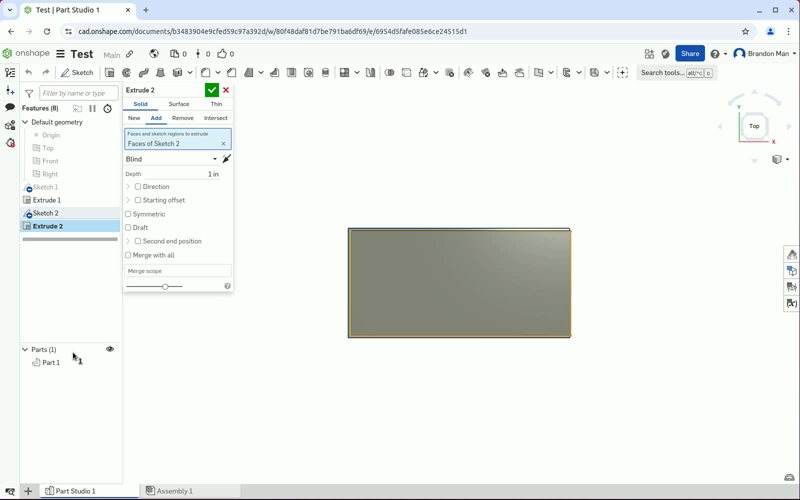
mouse_move(143, 106)
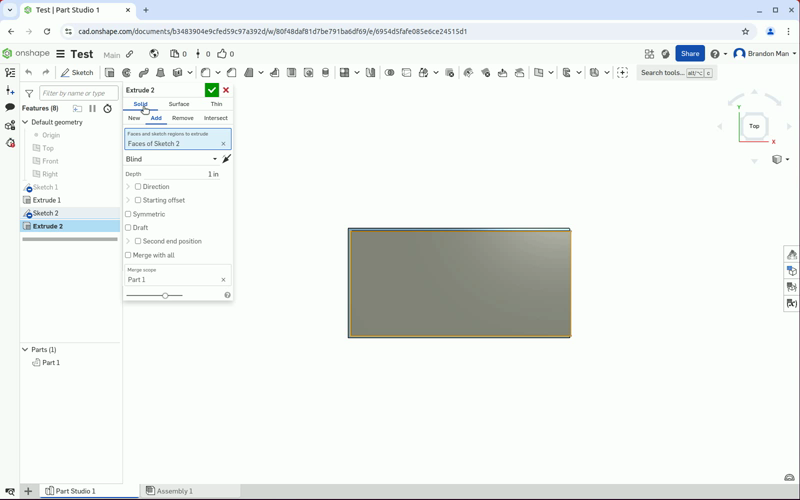
click(143, 106)
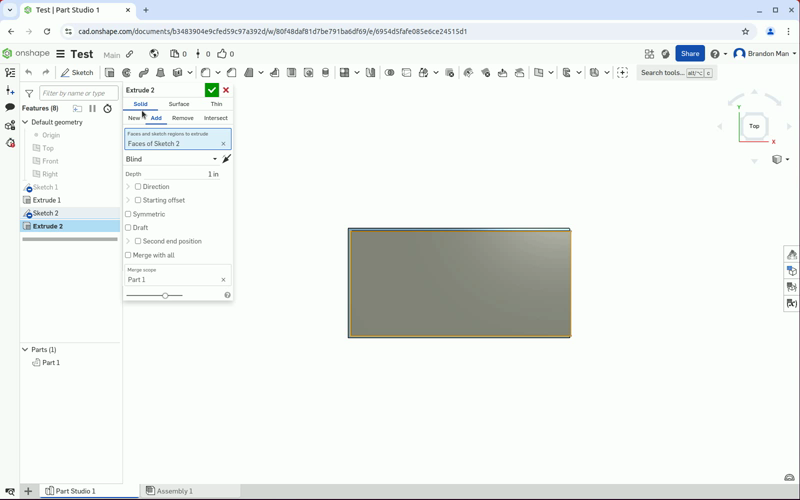
mouse_move(137, 120)
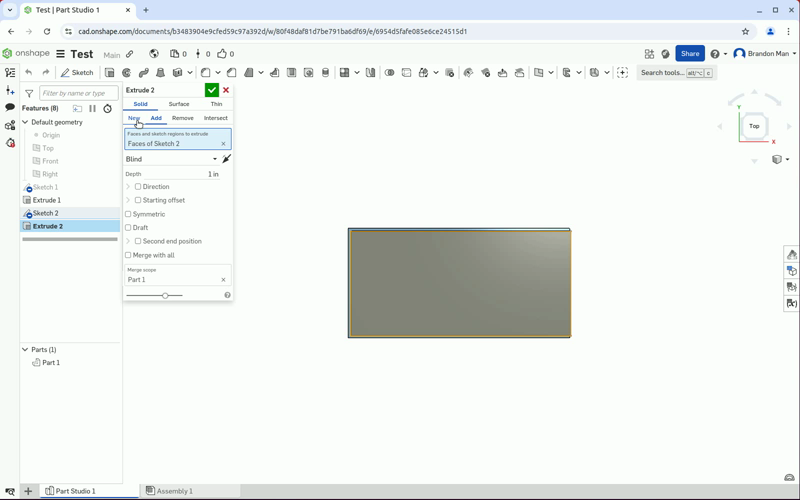
click(137, 120)
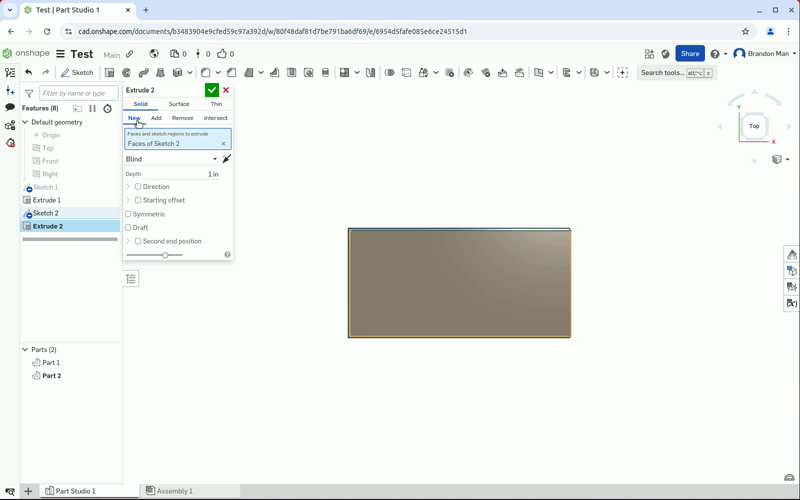
key(tab, 4)
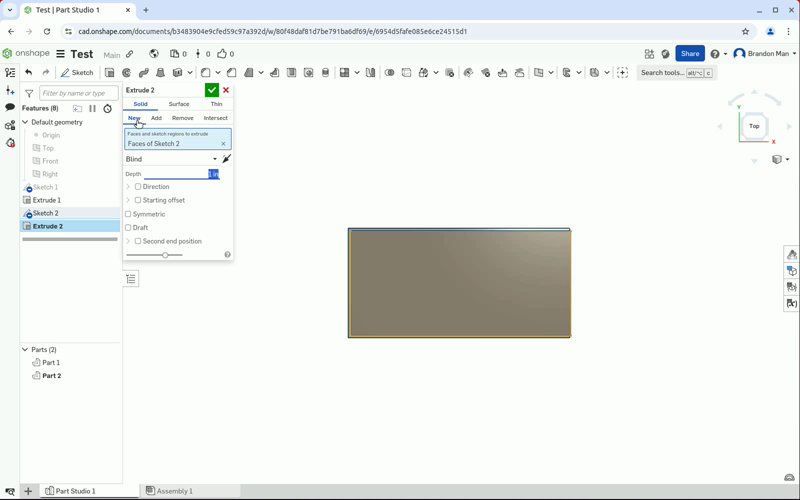
text(0.481)
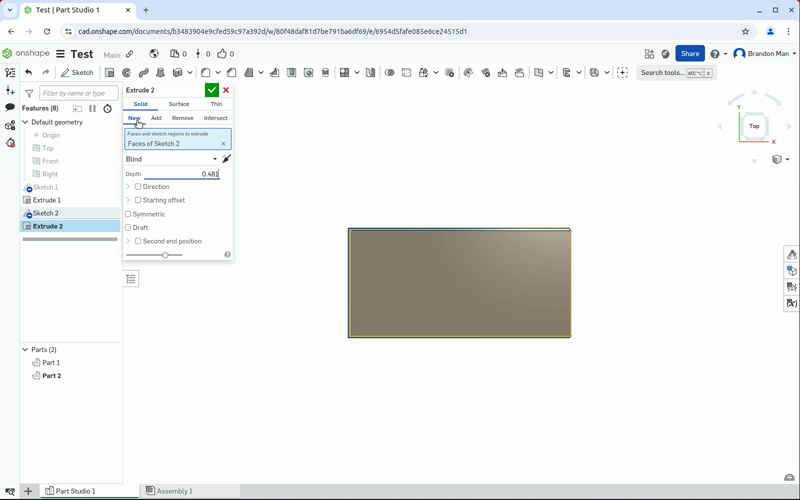
key(enter)
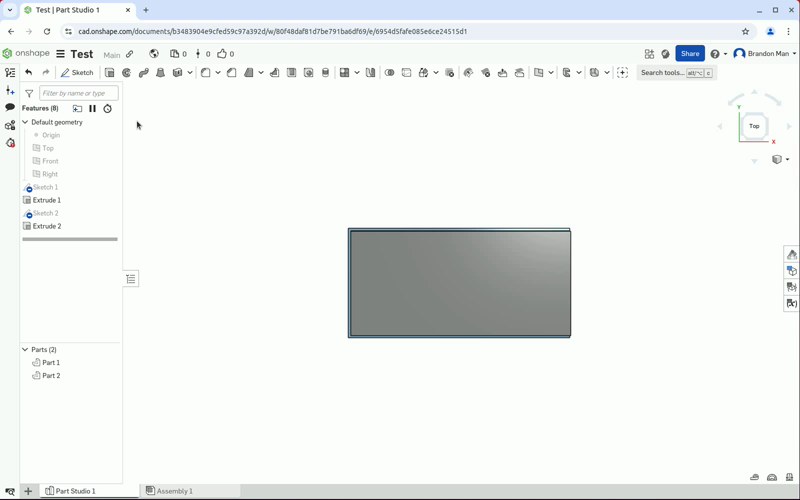
key(shift+h)
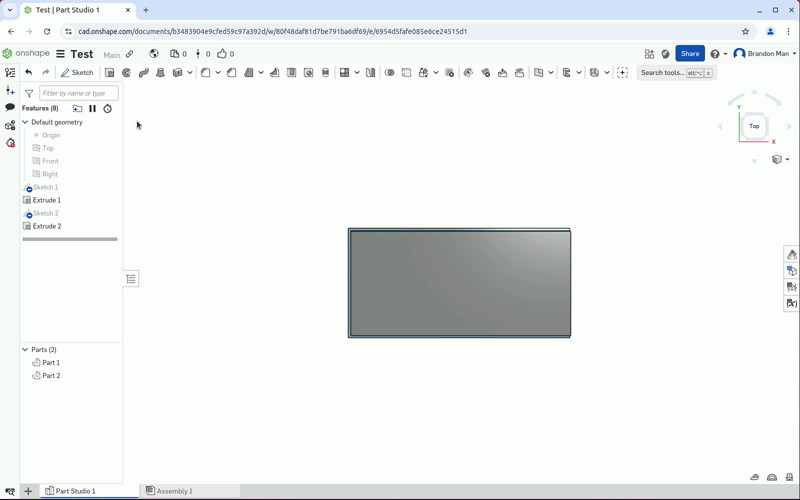
key(shift+h)
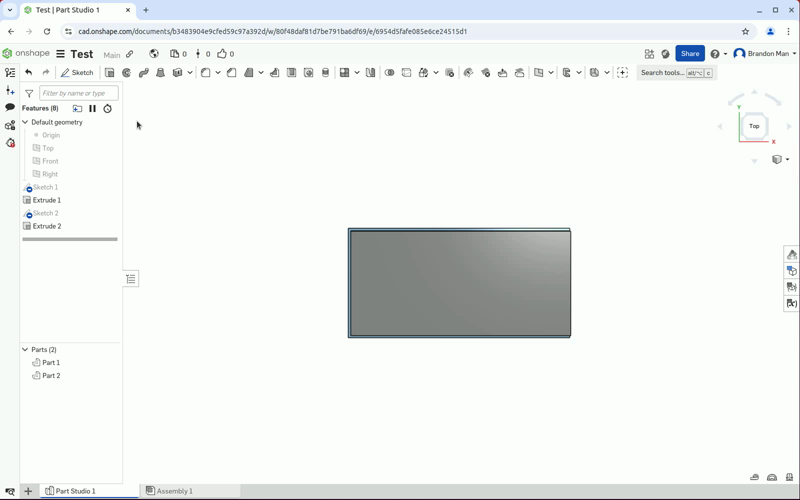
key(shift+7)
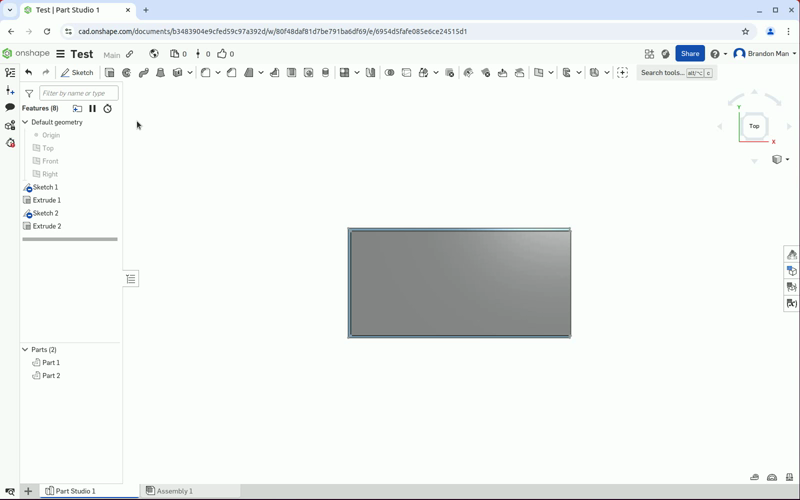
key(up, 3)
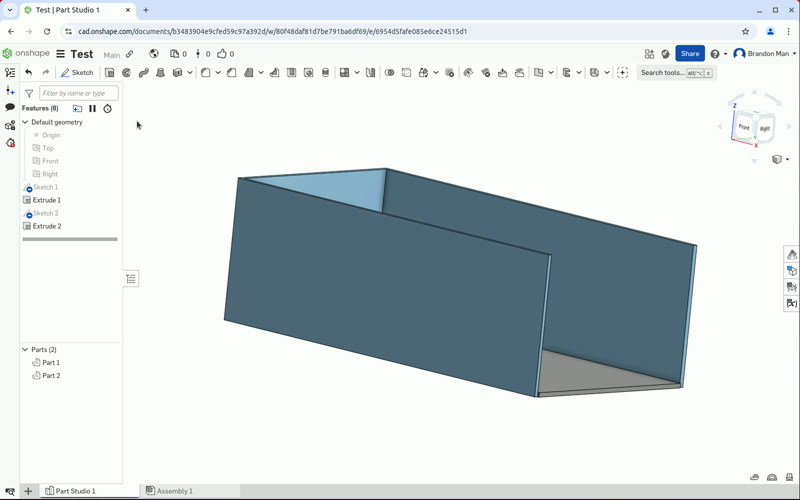
key(left, 3)
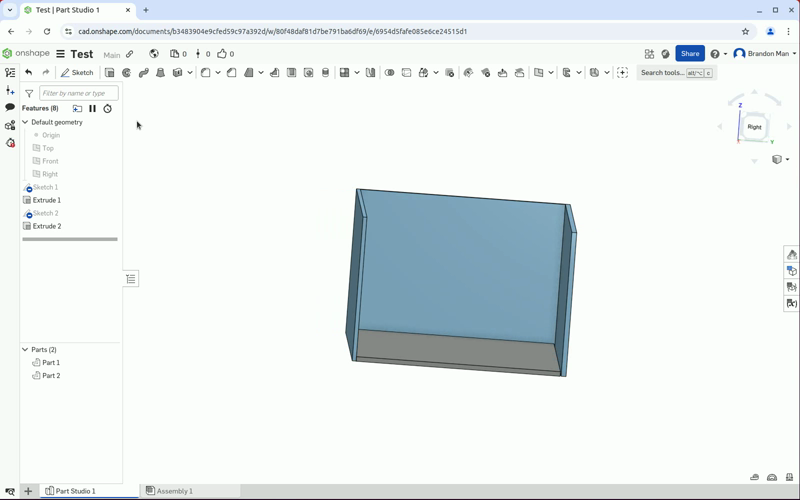
key(right, 3)
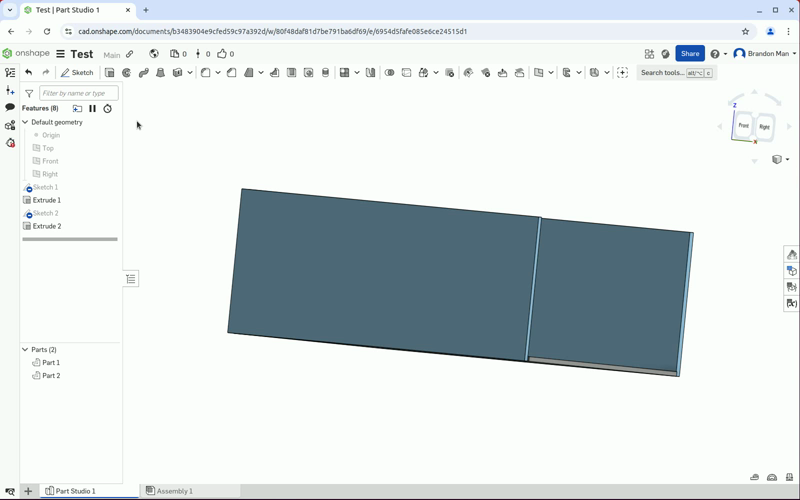
key(down, 3)
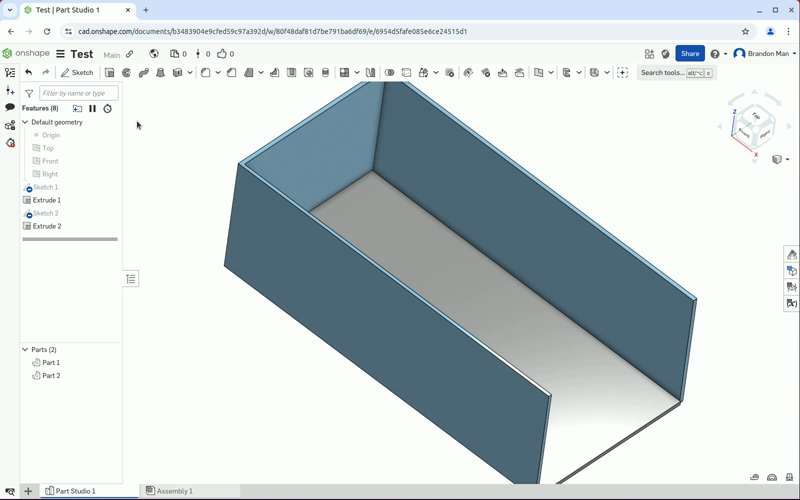
mouse_move(73, 189)
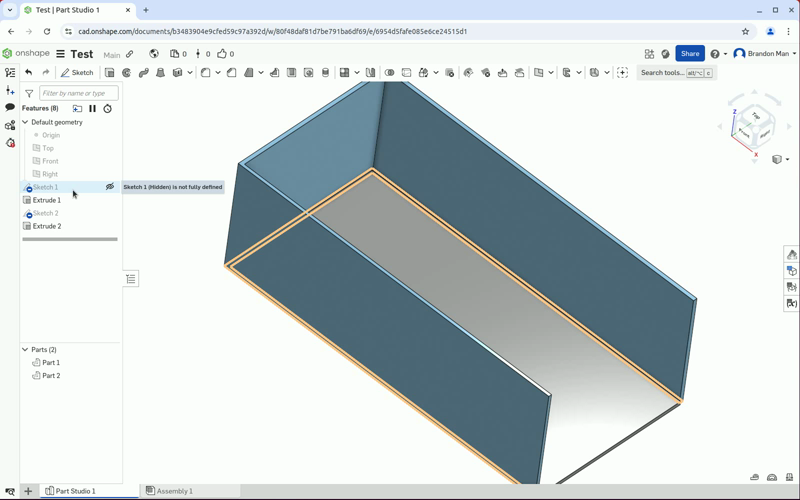
click(73, 189)